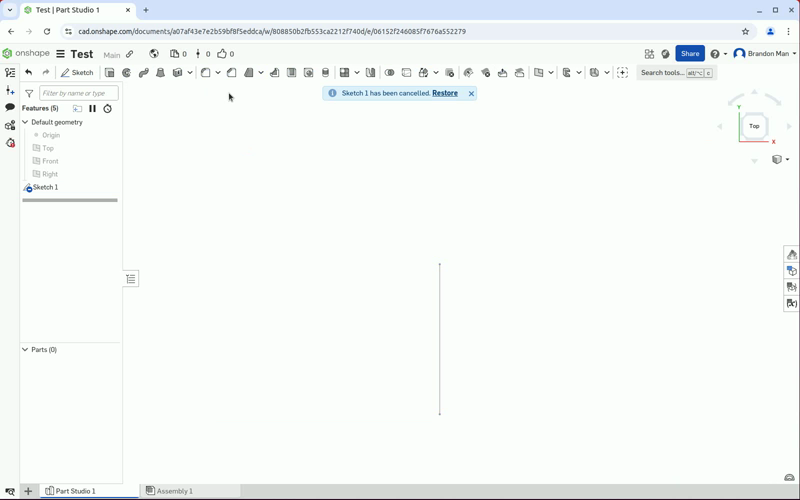
key(shift+h)
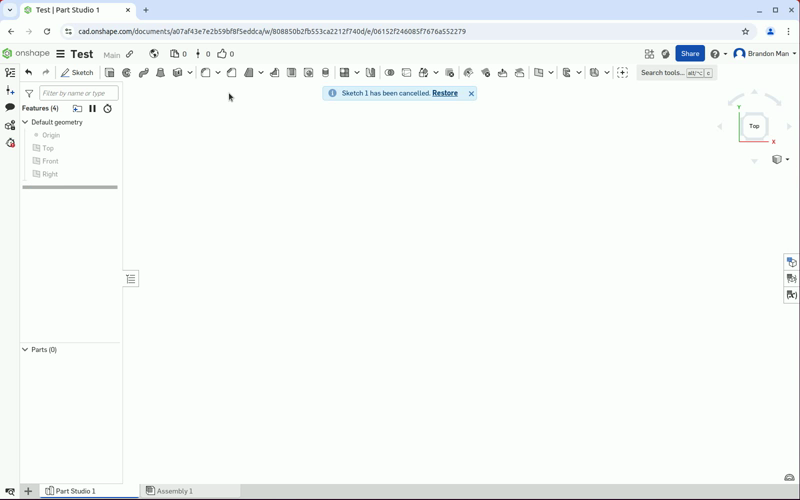
mouse_move(73, 352)
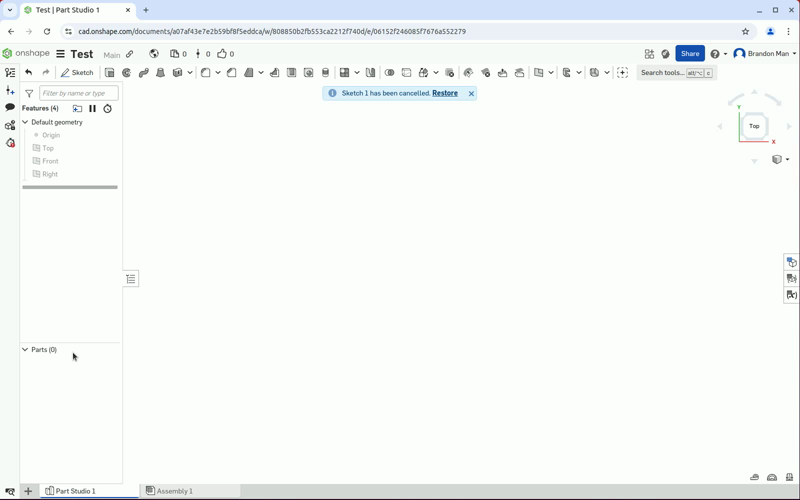
key(y)
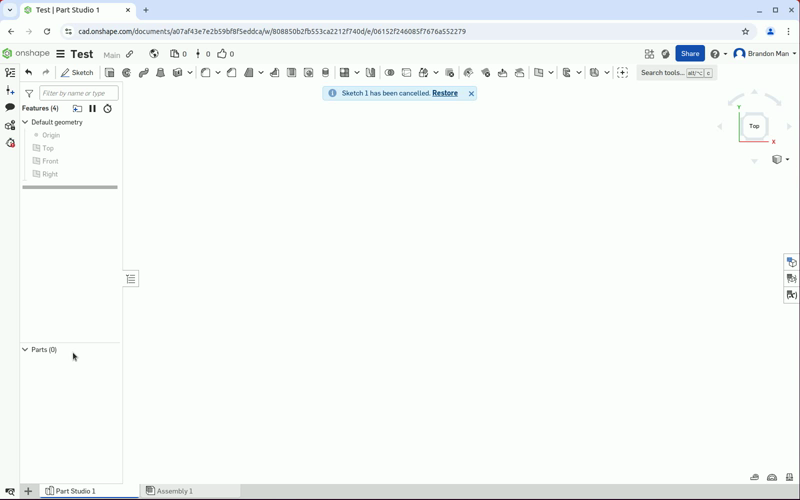
key(shift+p)
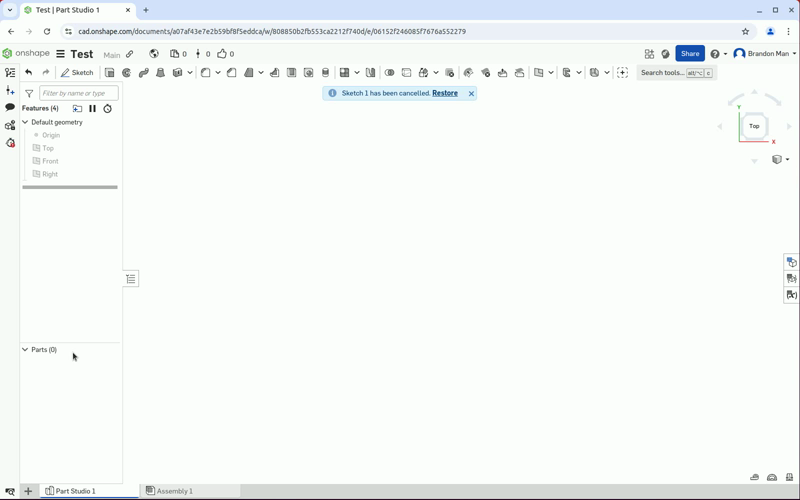
key(space)
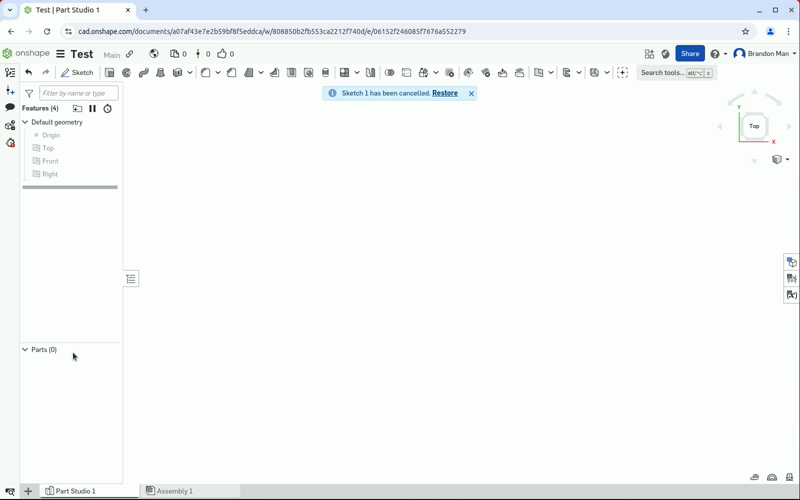
key_down(shift)
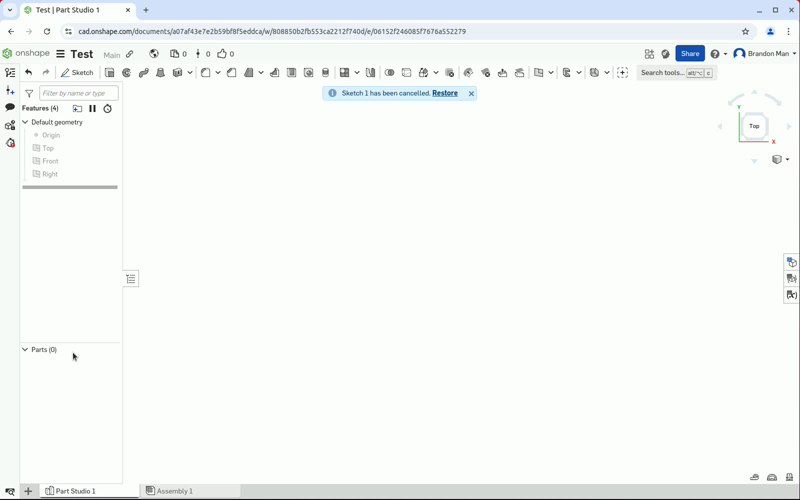
key(up)
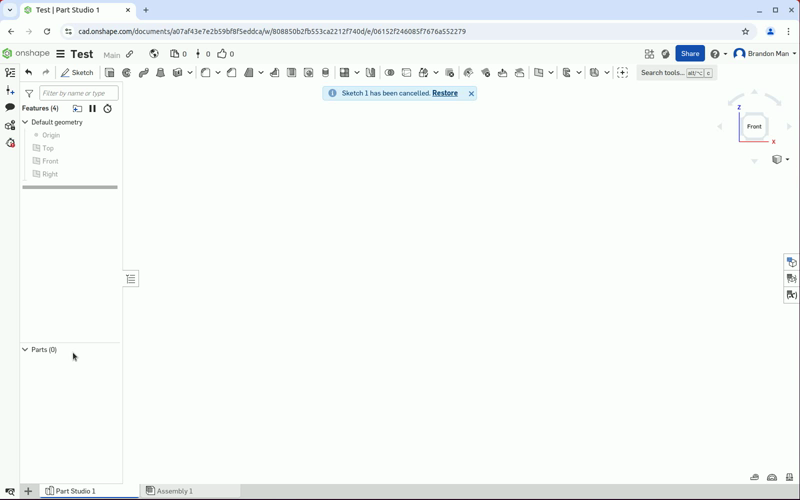
key_up(shift)
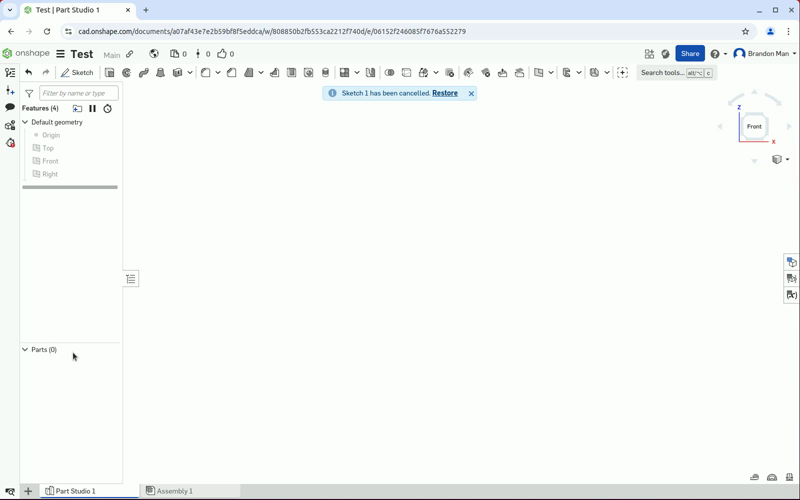
mouse_move(73, 352)
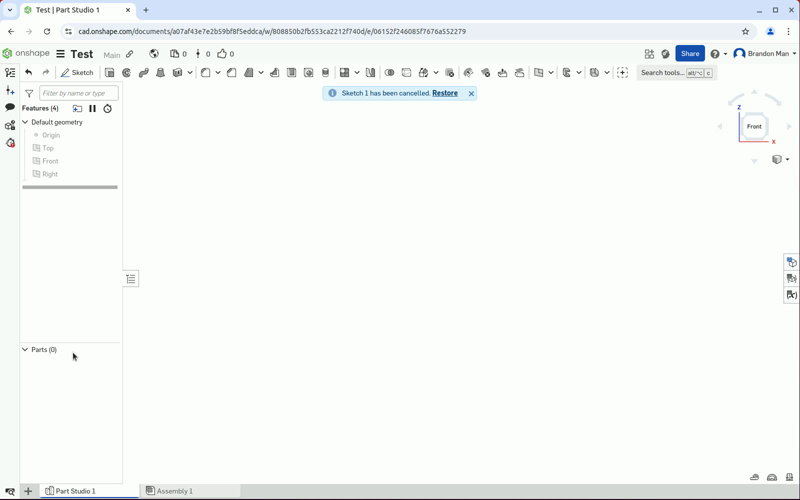
key(shift+y)
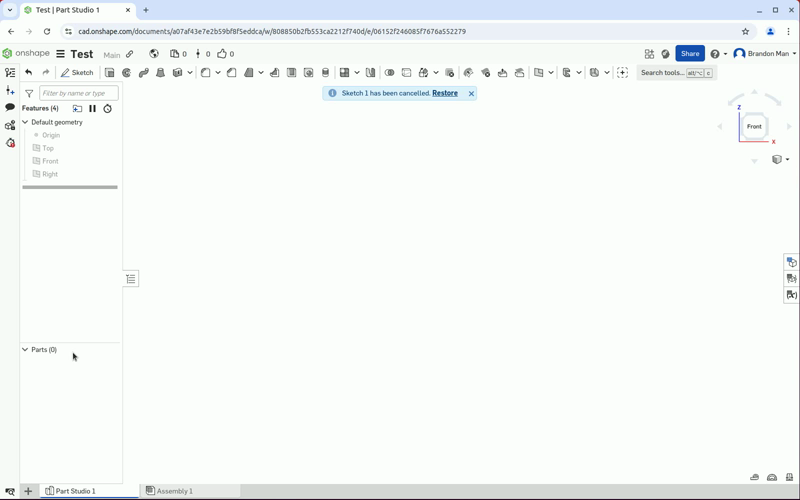
key(shift+s)
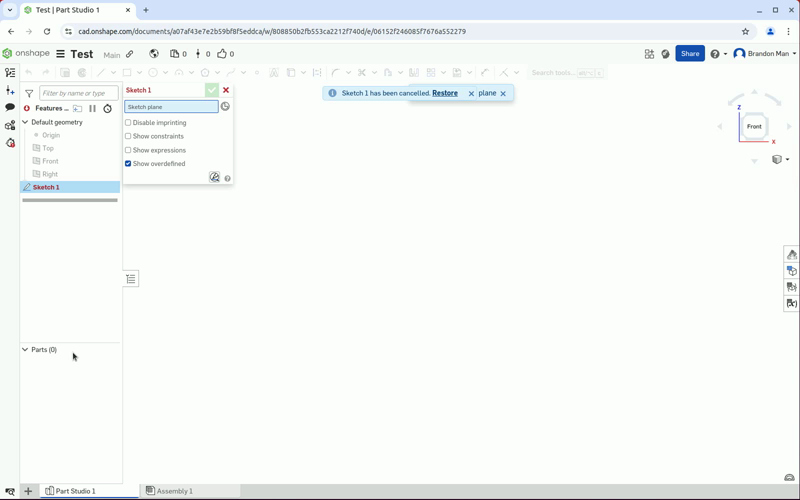
mouse_move(73, 163)
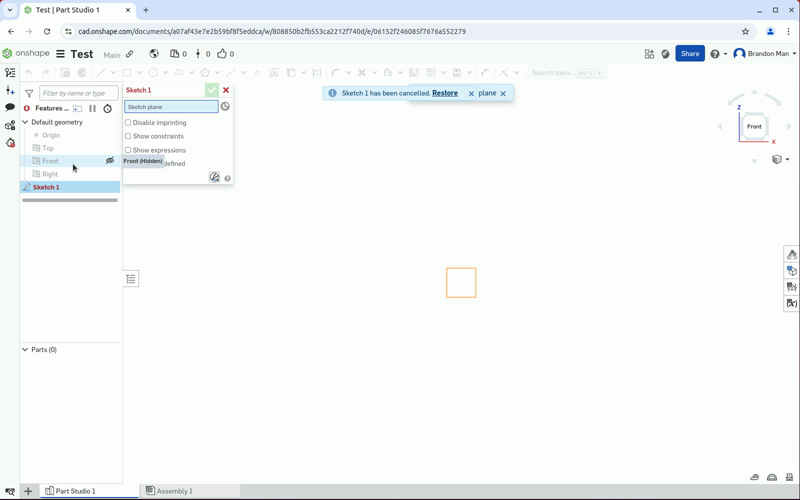
click(73, 163)
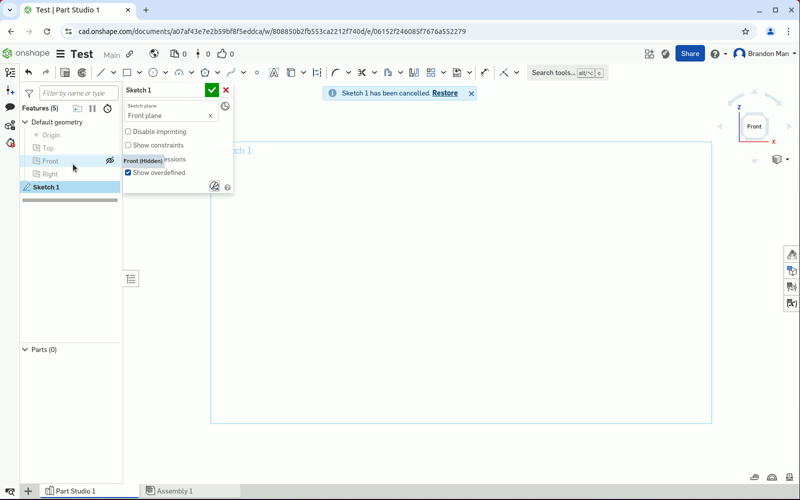
mouse_move(73, 352)
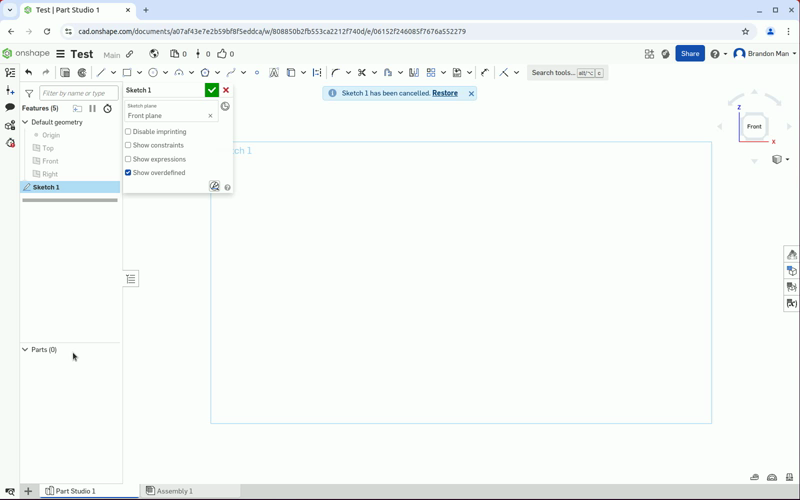
key(y)
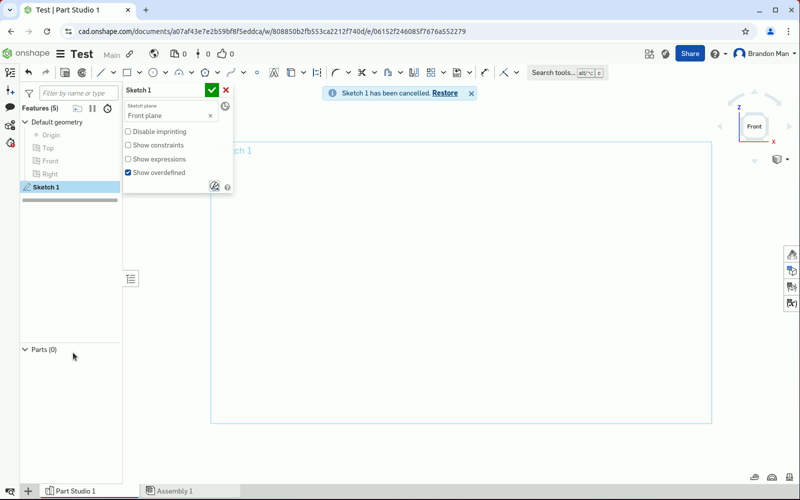
key(l)
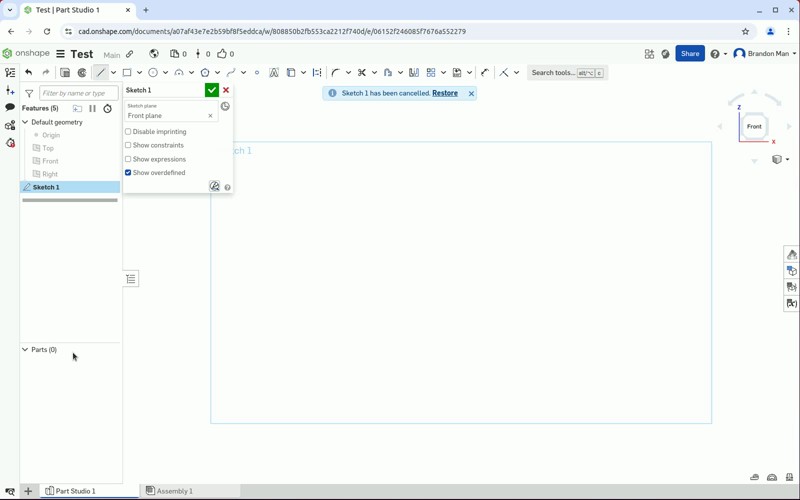
key_down(shift)
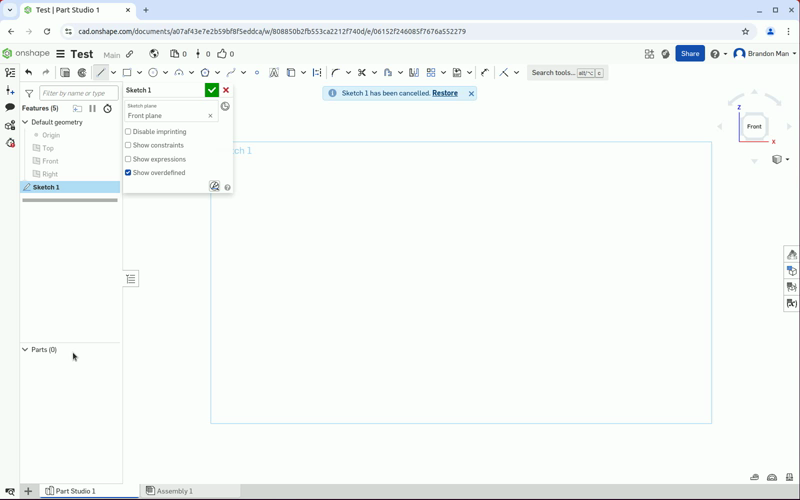
mouse_move(460, 282)
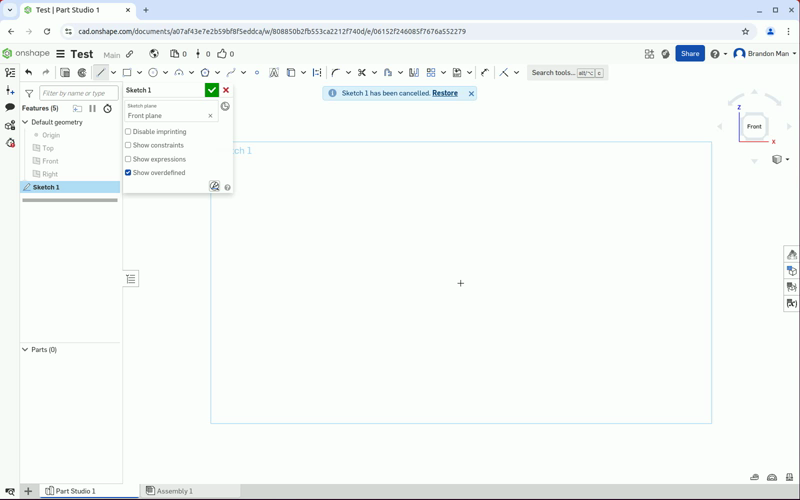
click(460, 282)
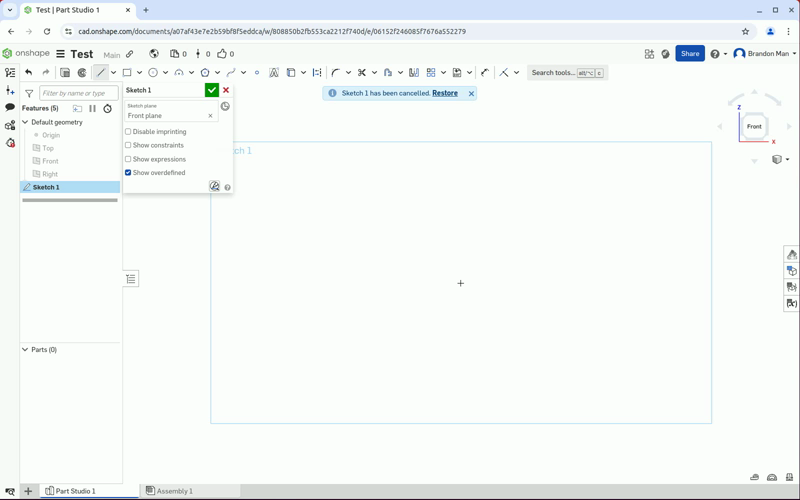
key_up(shift)
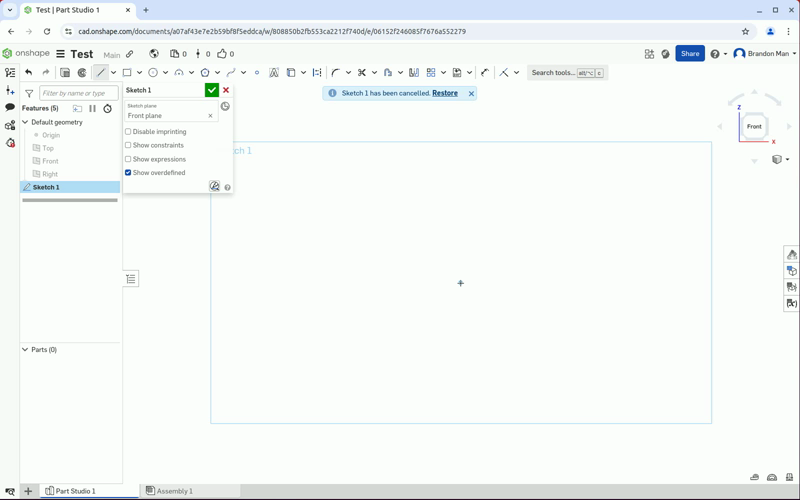
key_down(shift)
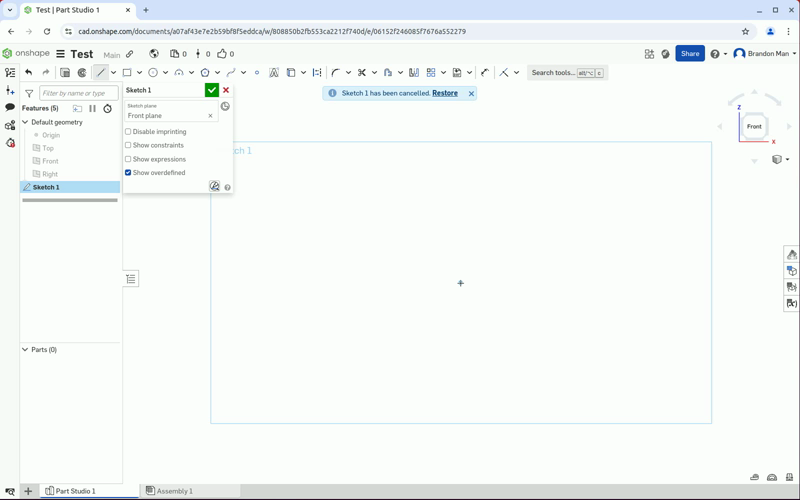
mouse_move(573, 282)
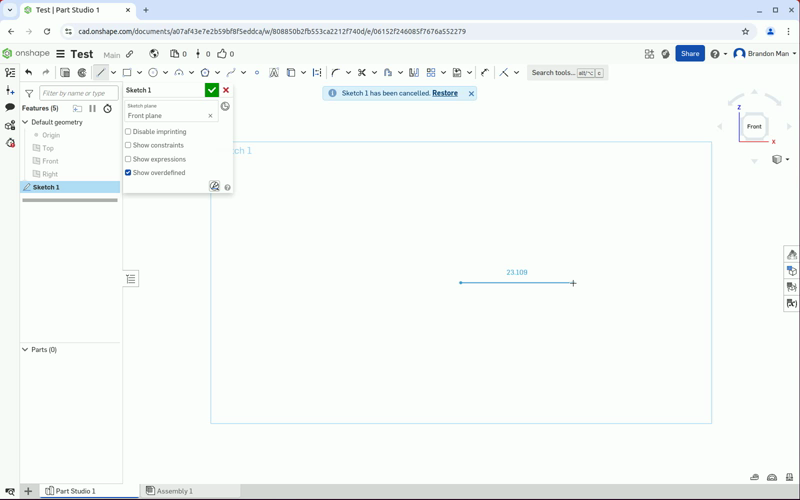
click(573, 282)
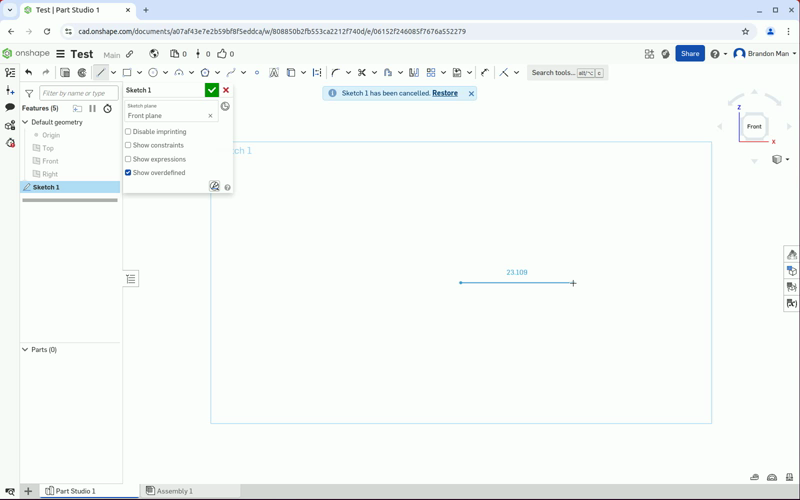
key_up(shift)
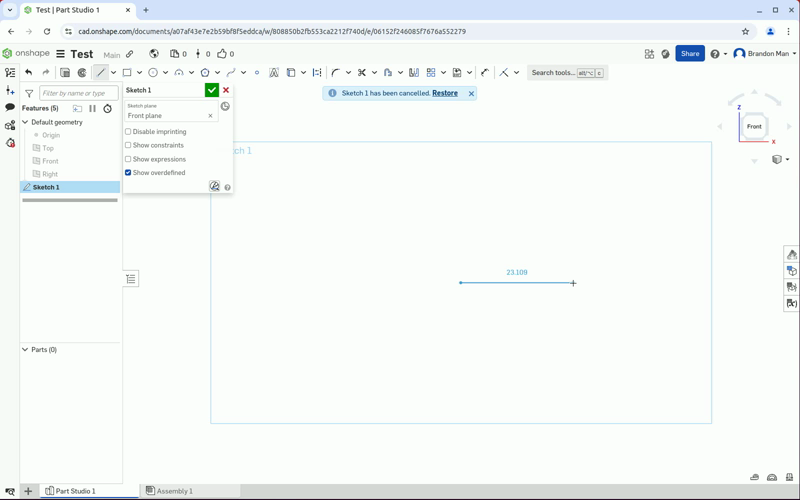
key_down(shift)
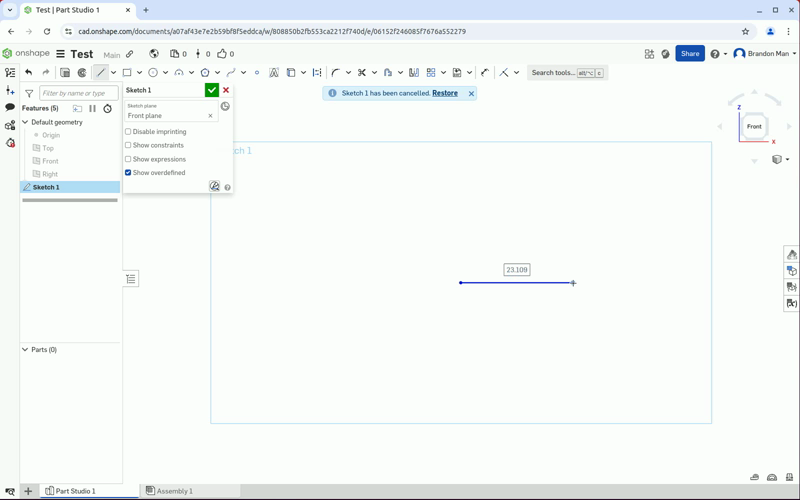
mouse_move(573, 219)
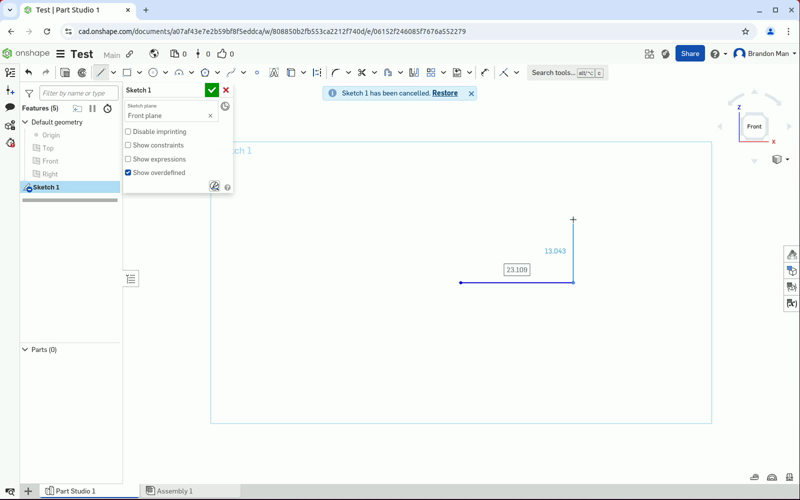
click(573, 219)
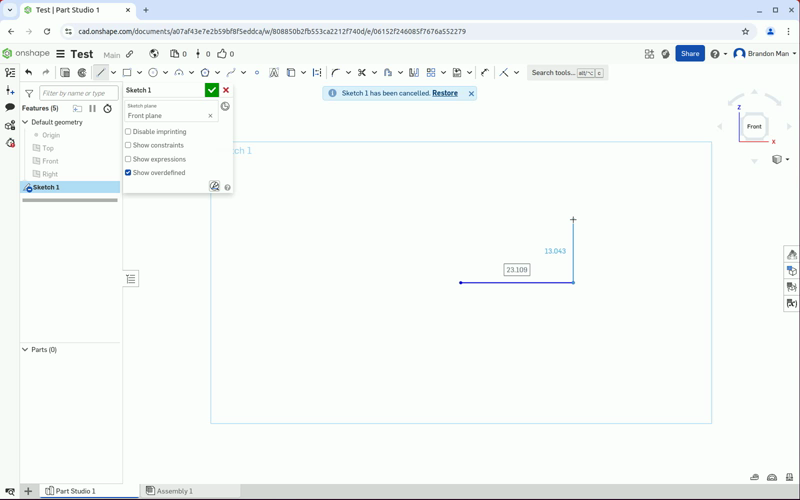
key_up(shift)
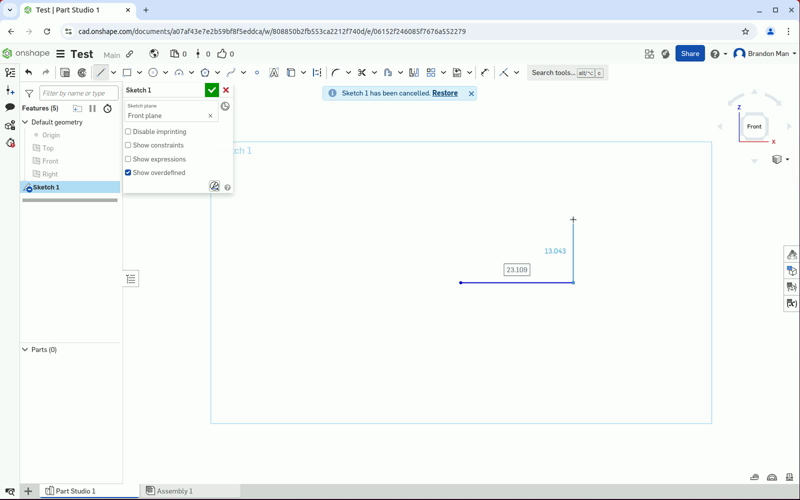
key_down(shift)
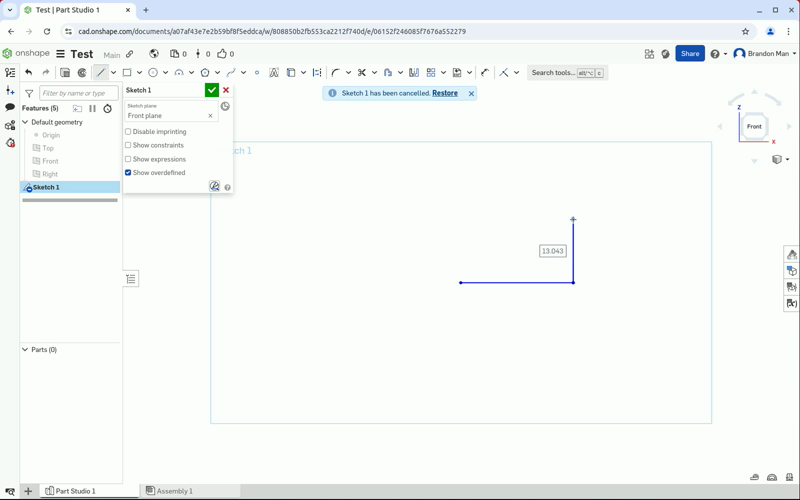
mouse_move(460, 219)
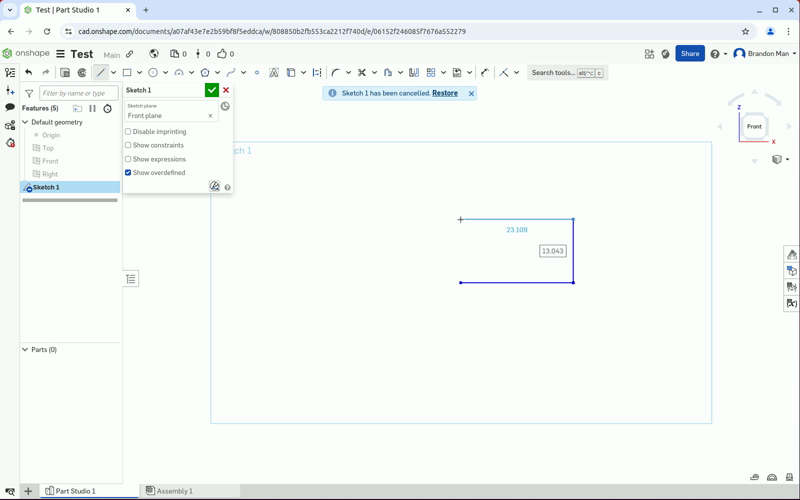
click(460, 219)
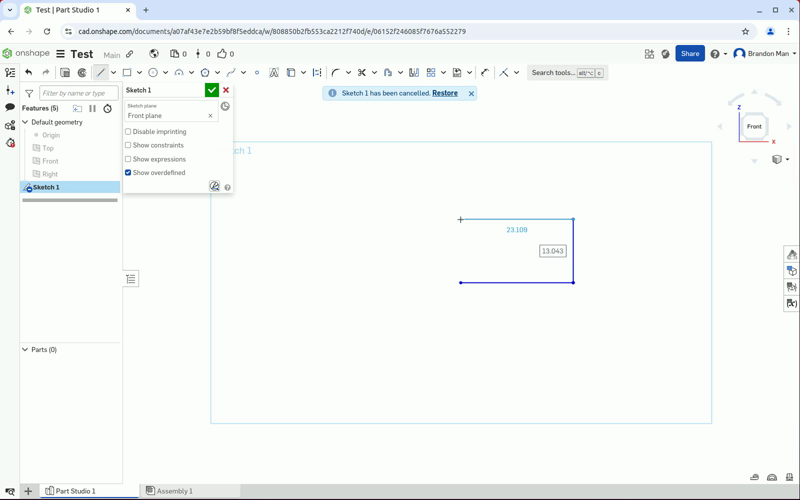
key_up(shift)
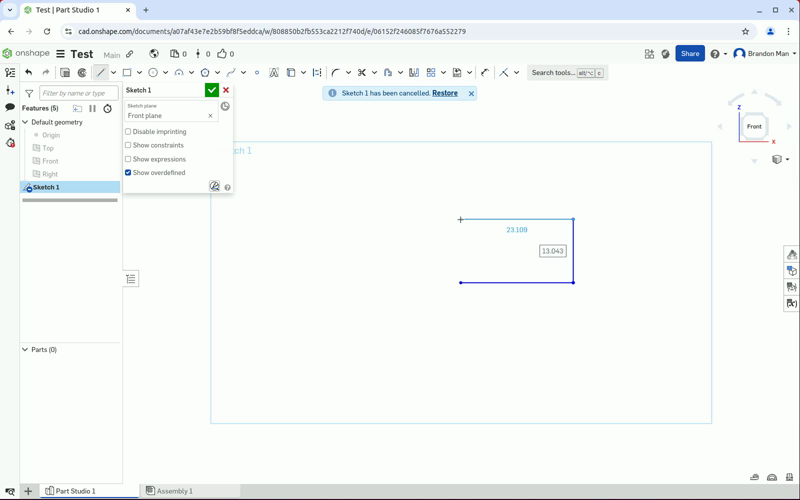
key_down(shift)
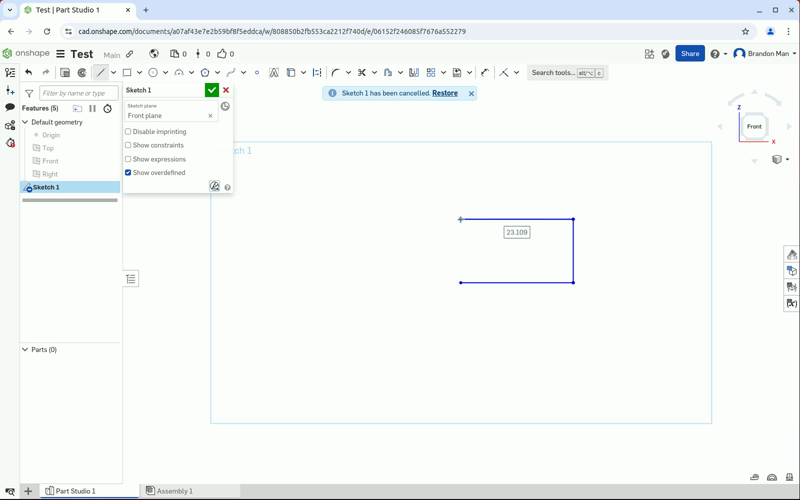
mouse_move(460, 282)
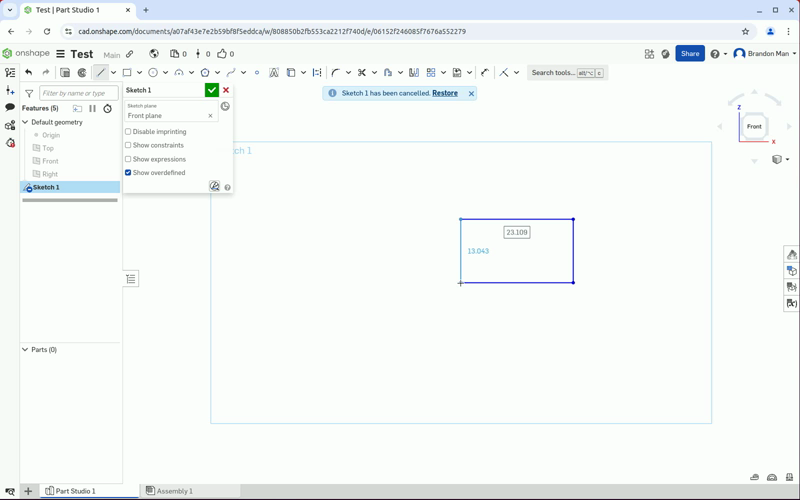
key_up(shift)
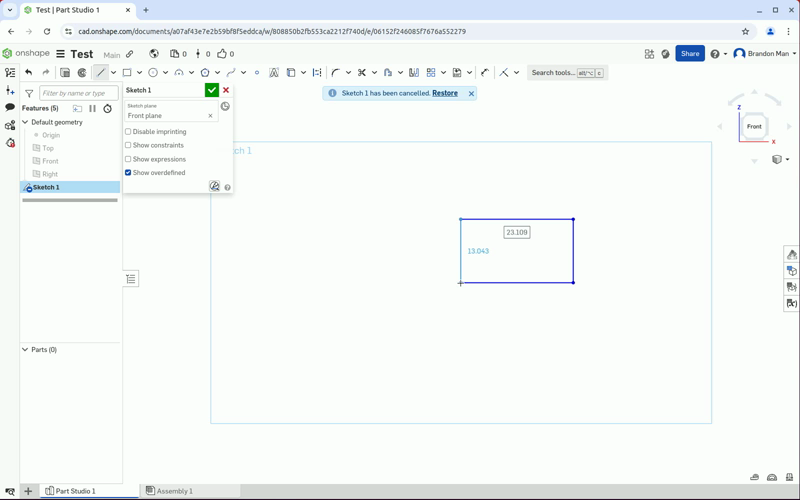
click(460, 282)
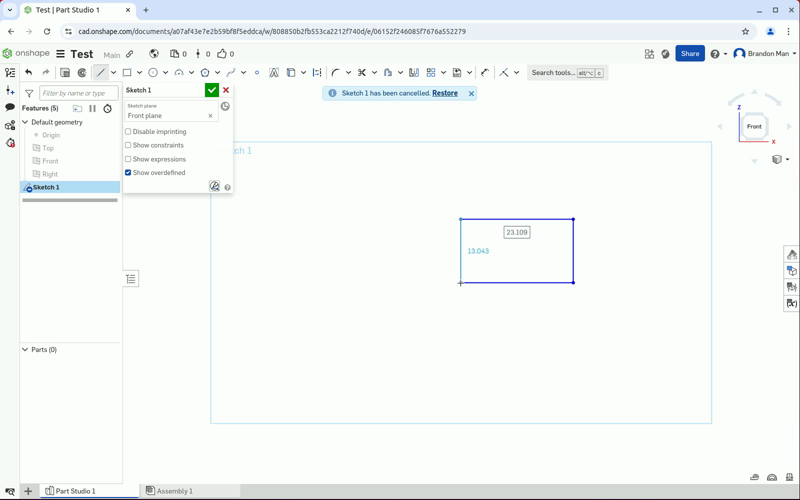
key(esc)
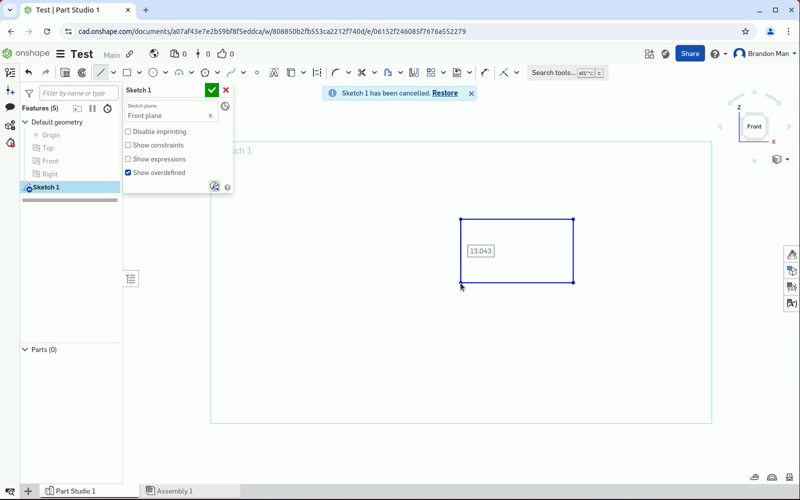
mouse_move(562, 276)
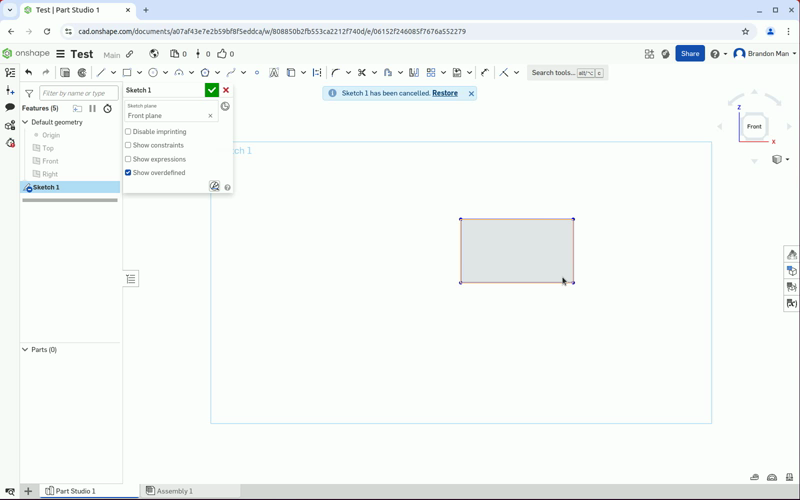
click(562, 276)
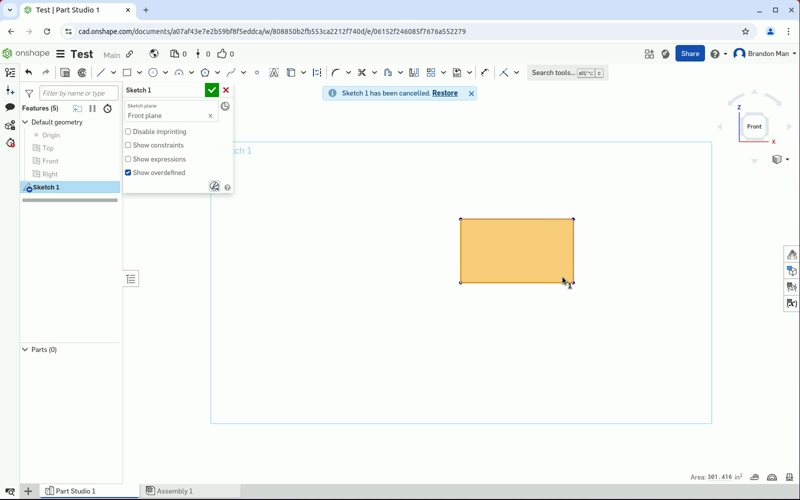
mouse_move(73, 352)
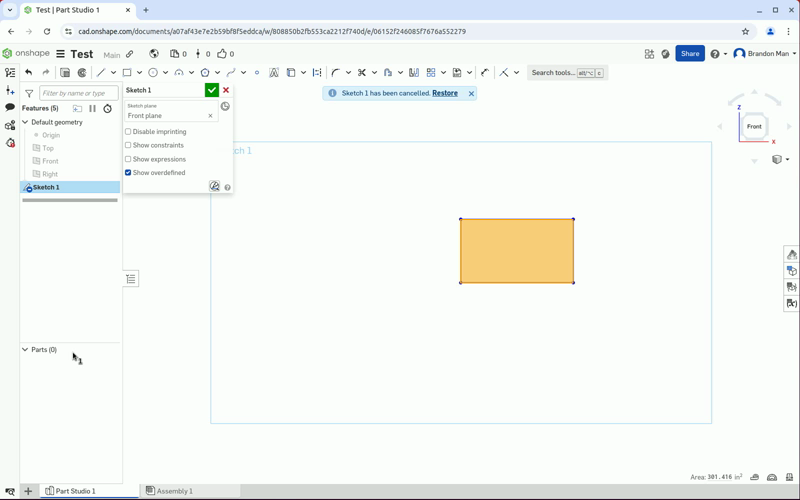
key(shift+y)
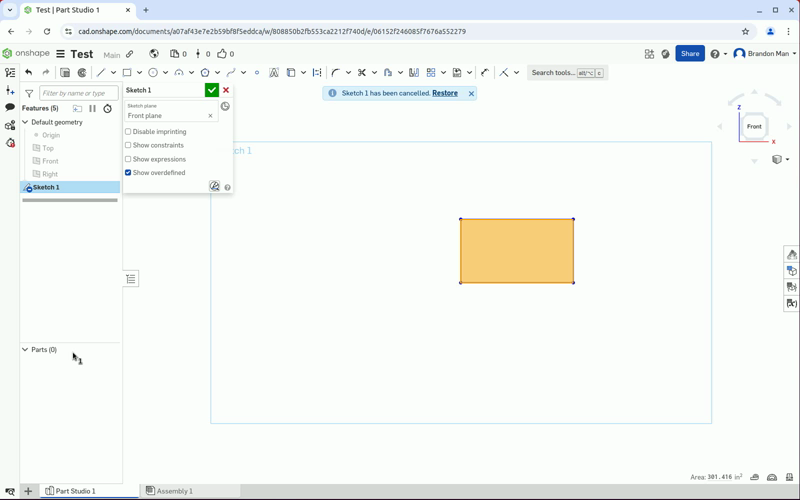
key(shift+e)
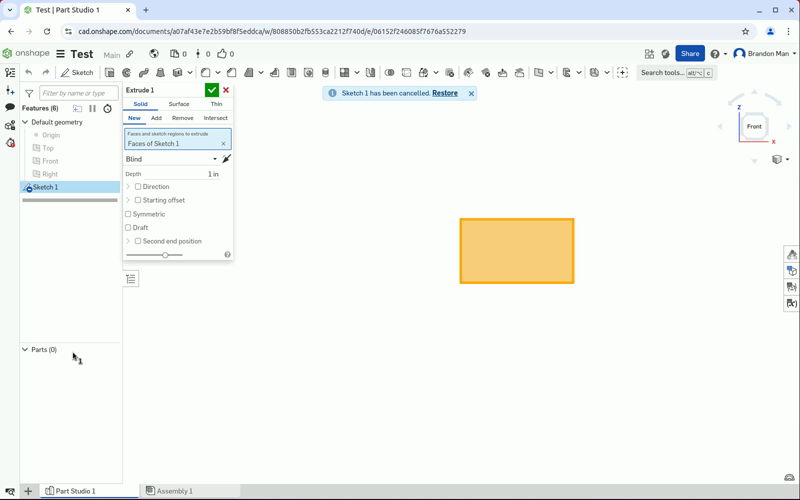
mouse_move(143, 106)
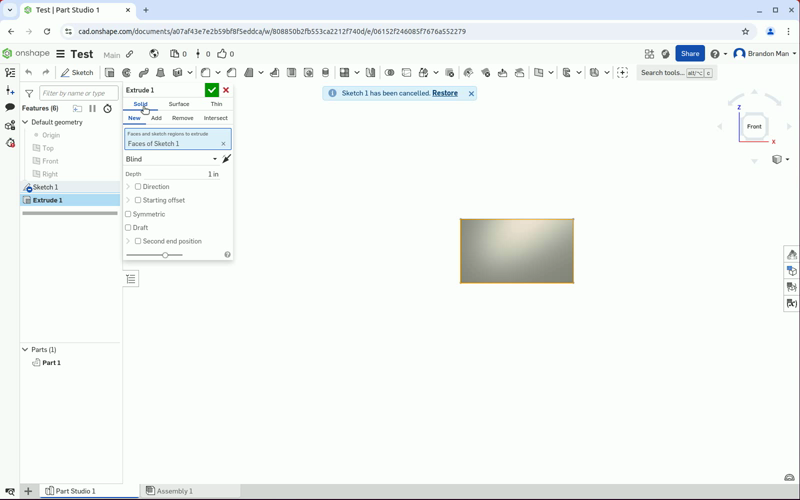
click(143, 106)
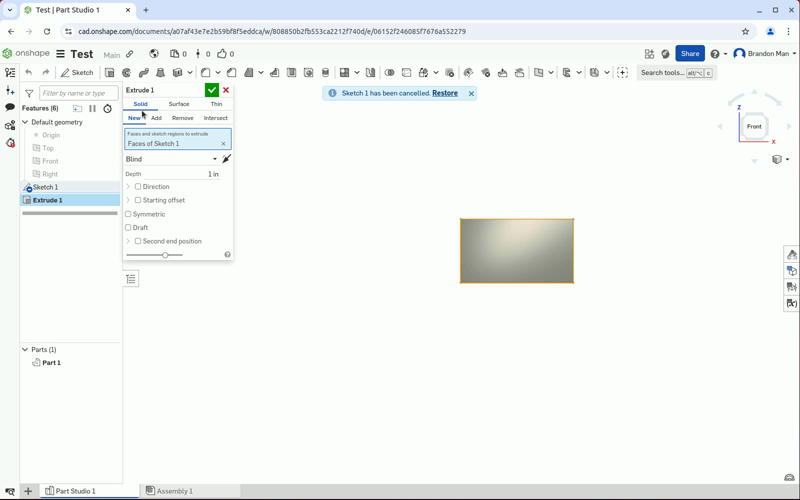
mouse_move(137, 120)
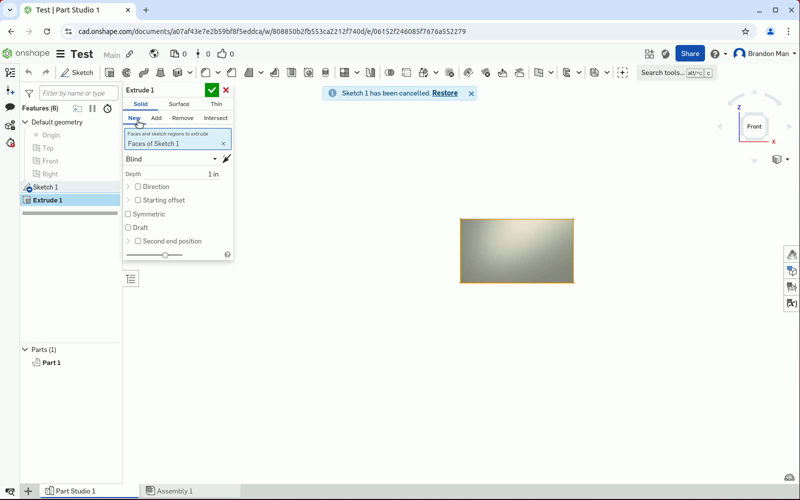
click(137, 120)
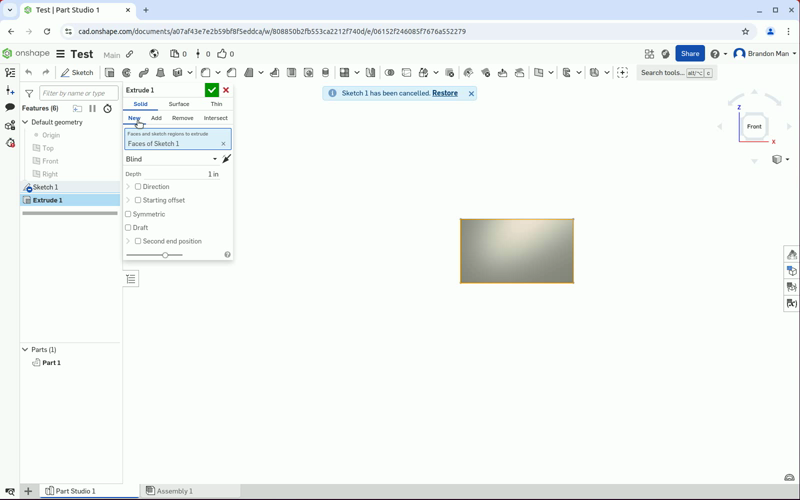
key(tab, 4)
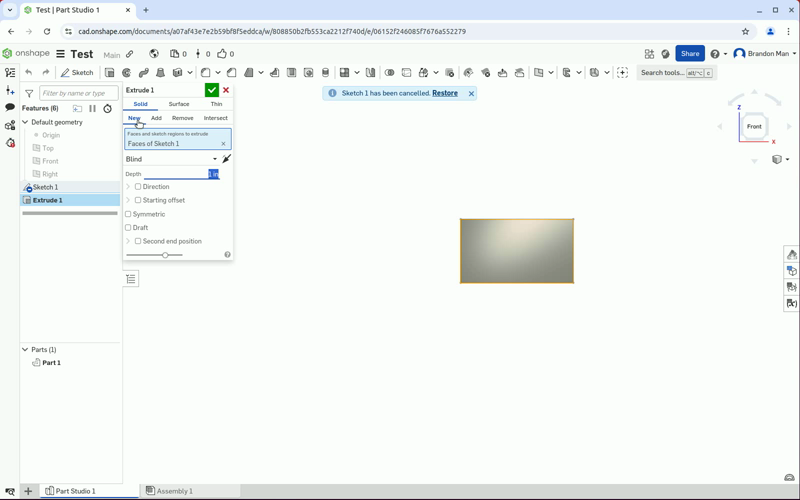
text(21.664)
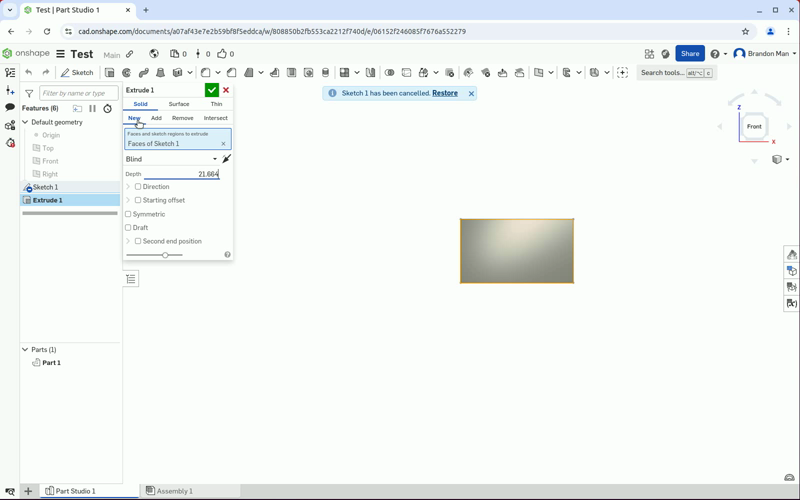
key(enter)
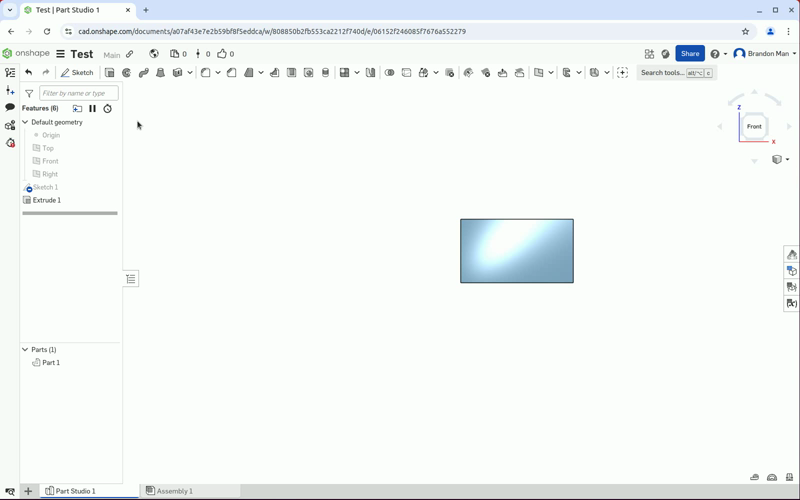
key(shift+h)
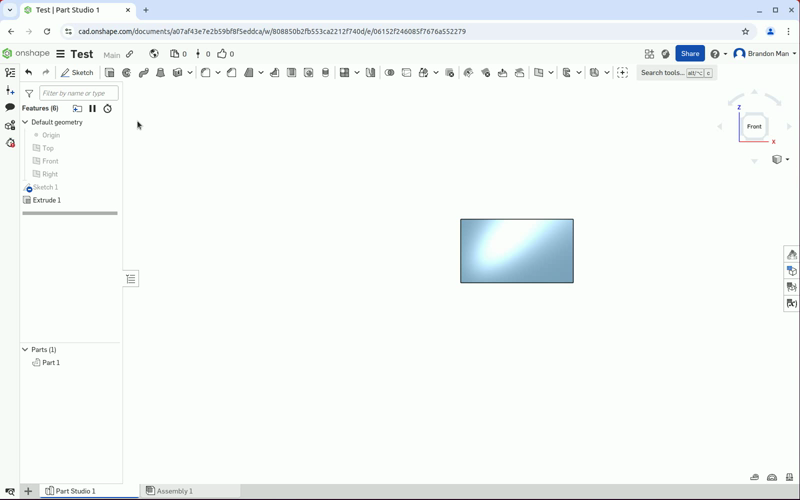
key(shift+h)
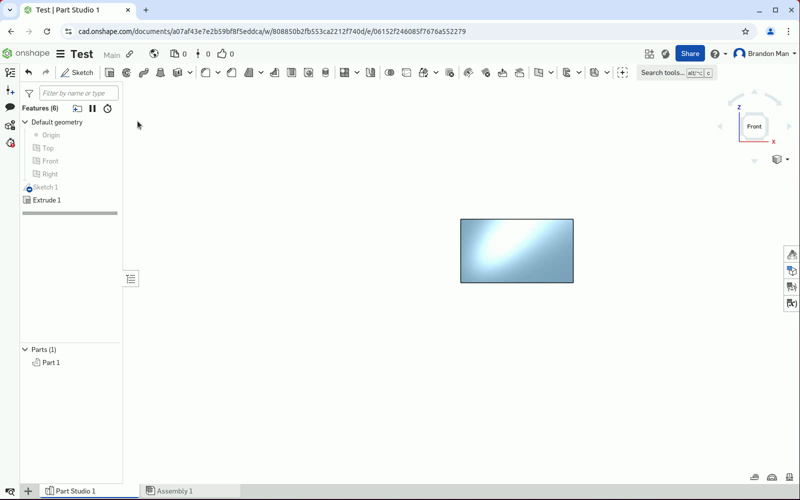
mouse_move(73, 189)
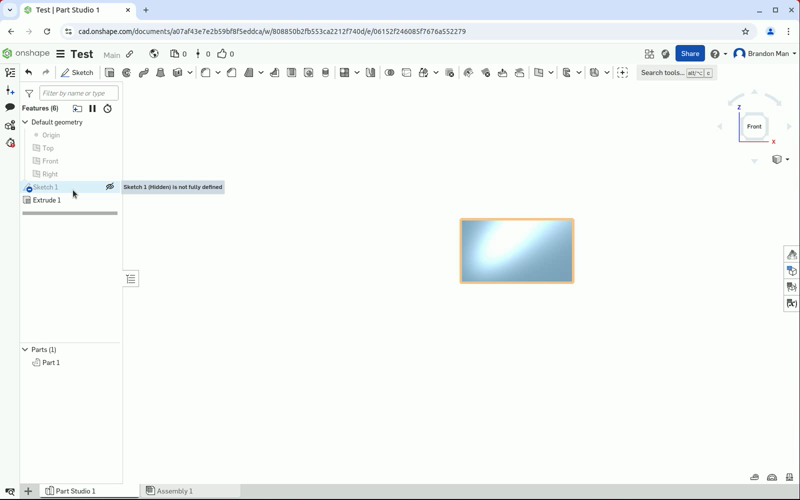
click(73, 189)
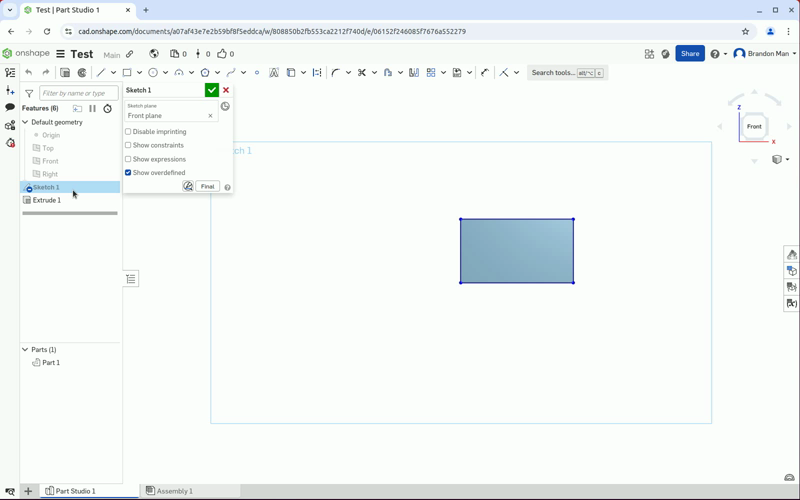
mouse_move(229, 92)
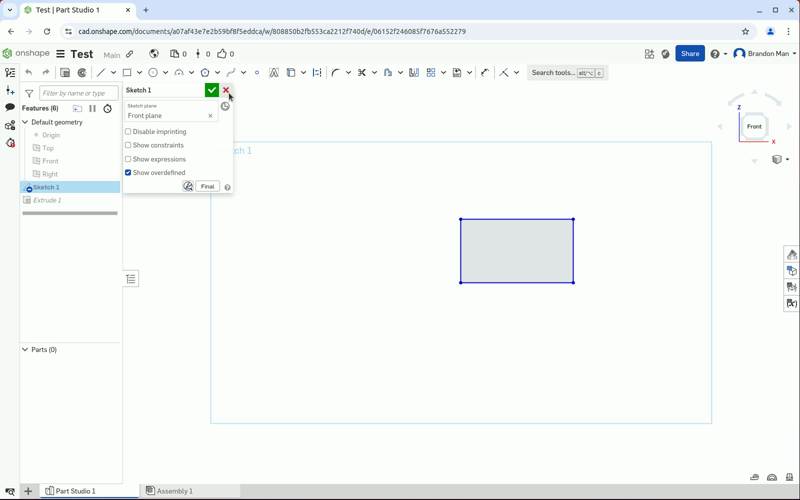
click(229, 92)
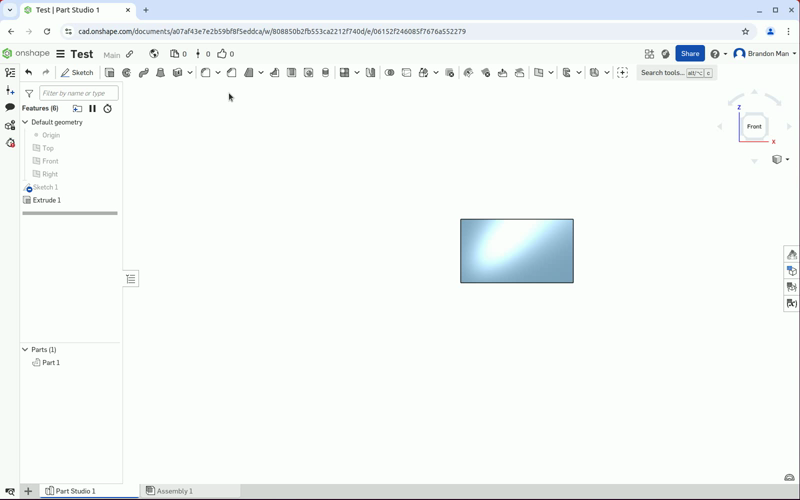
mouse_move(541, 75)
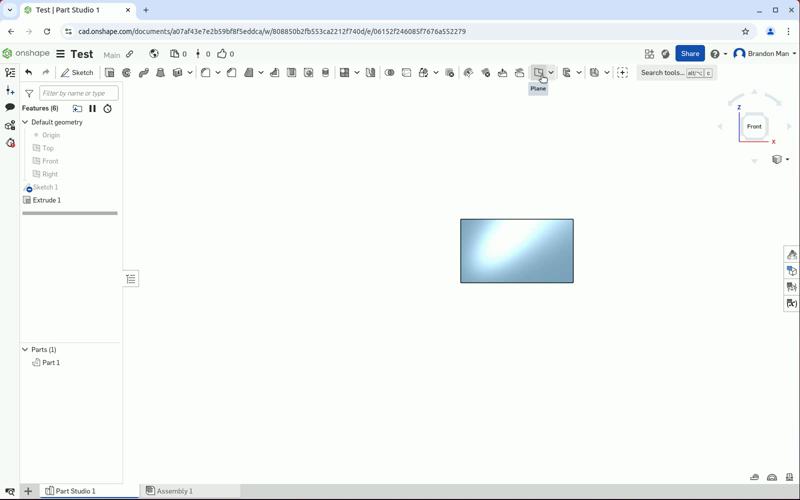
click(541, 75)
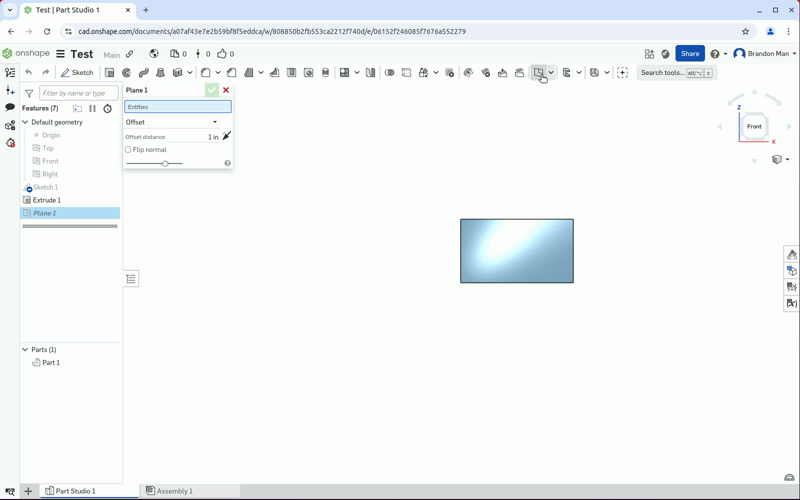
mouse_move(73, 163)
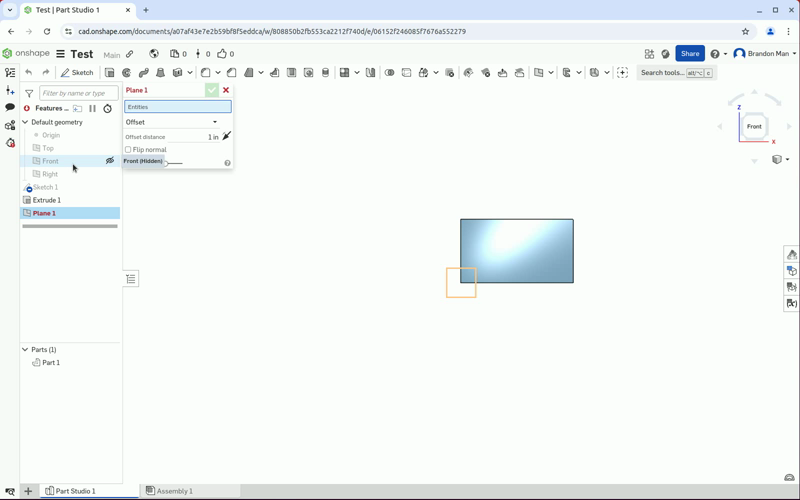
click(73, 163)
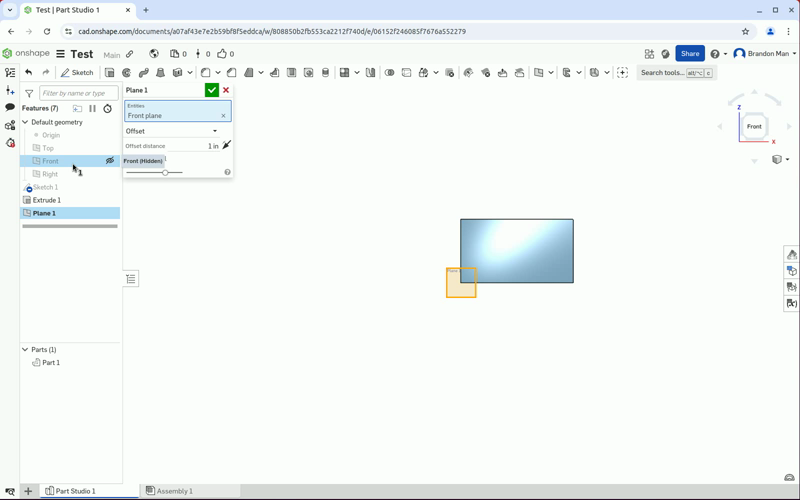
key(tab, 2)
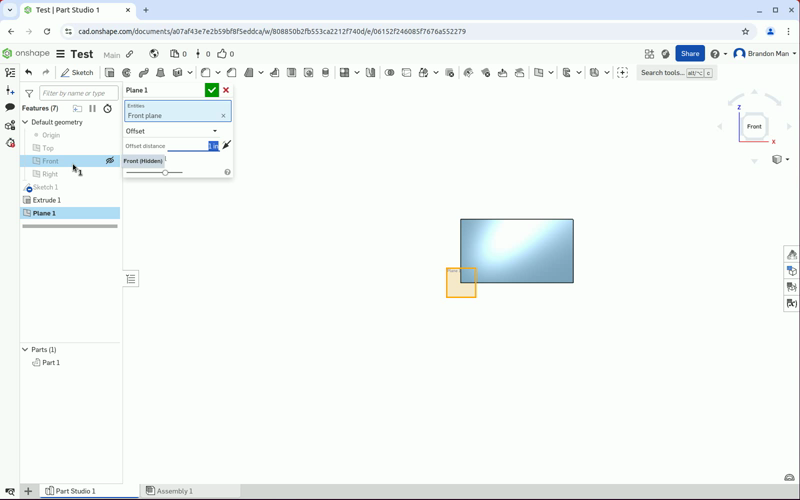
text(21.66)
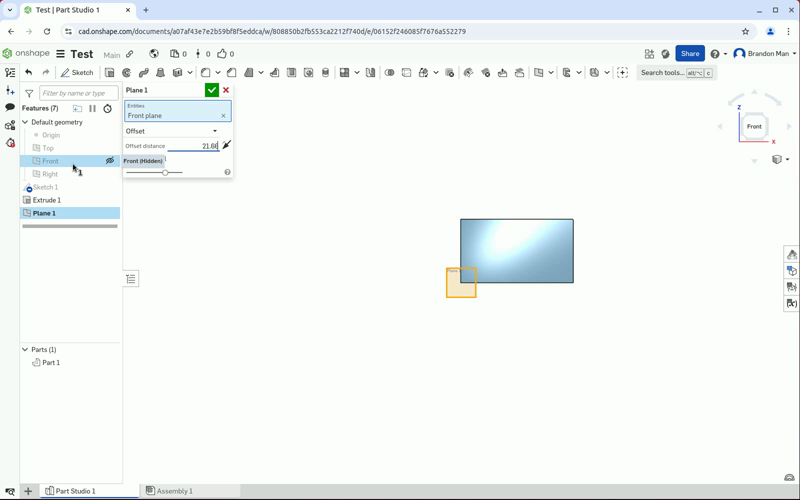
key(enter, 2)
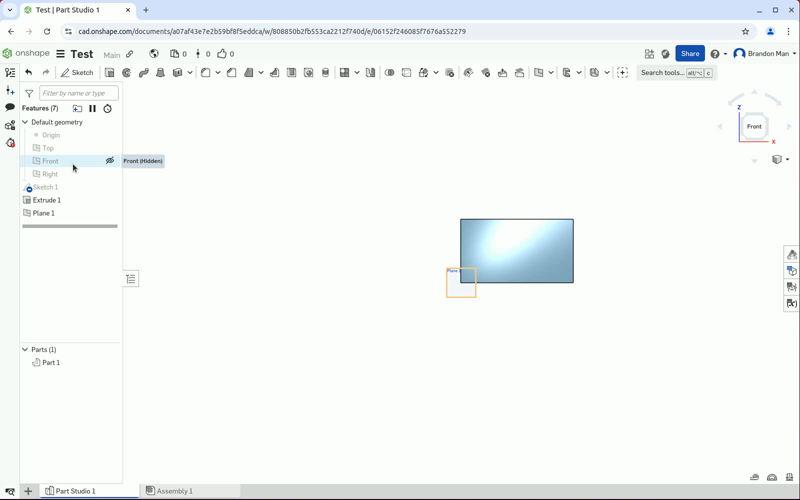
key(shift+s)
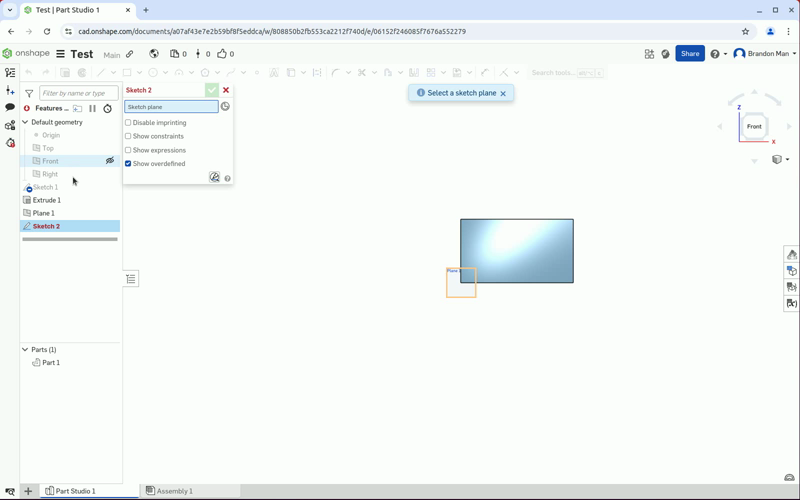
mouse_move(73, 215)
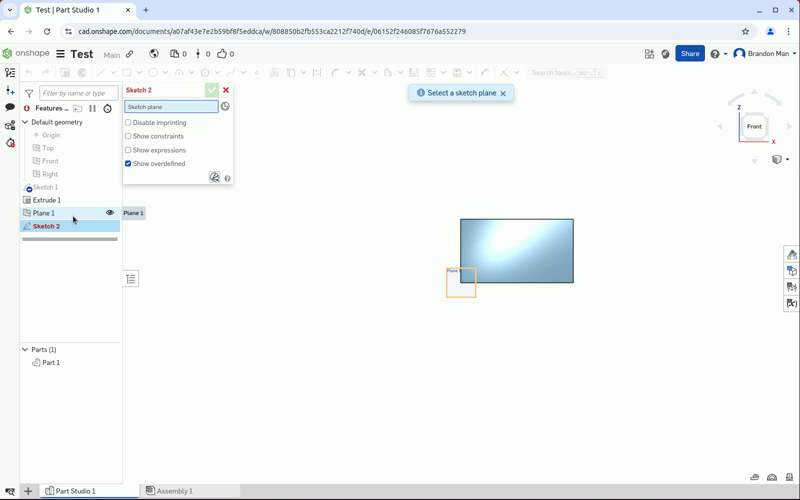
click(73, 215)
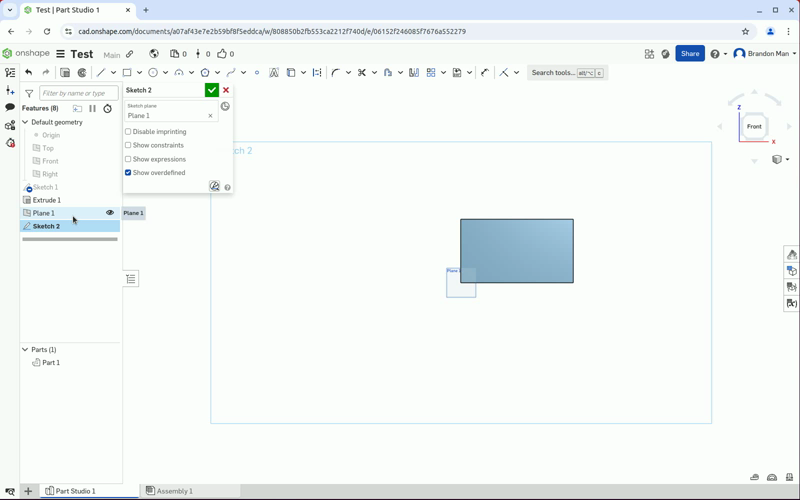
mouse_move(73, 352)
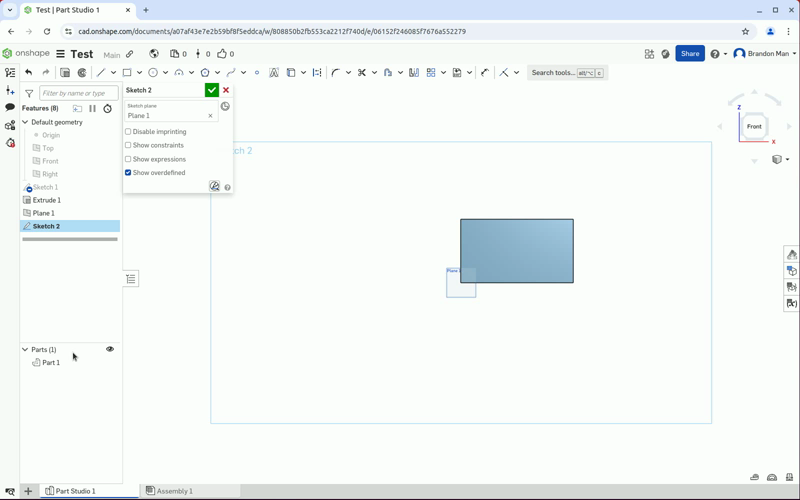
key(y)
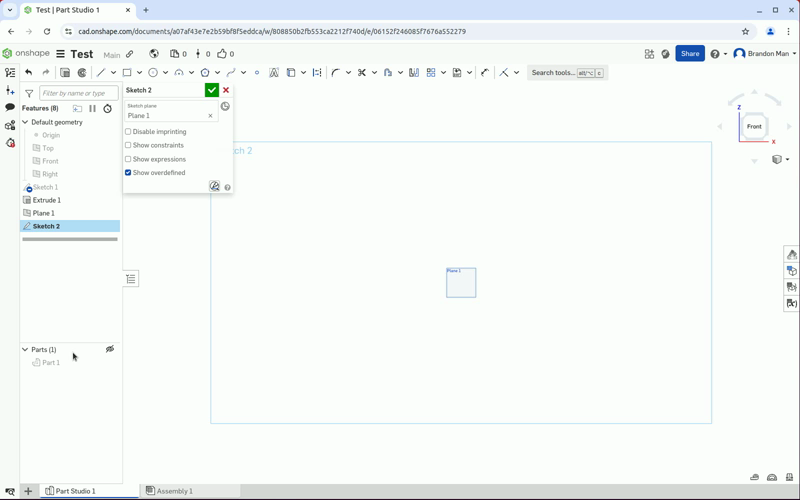
key(c)
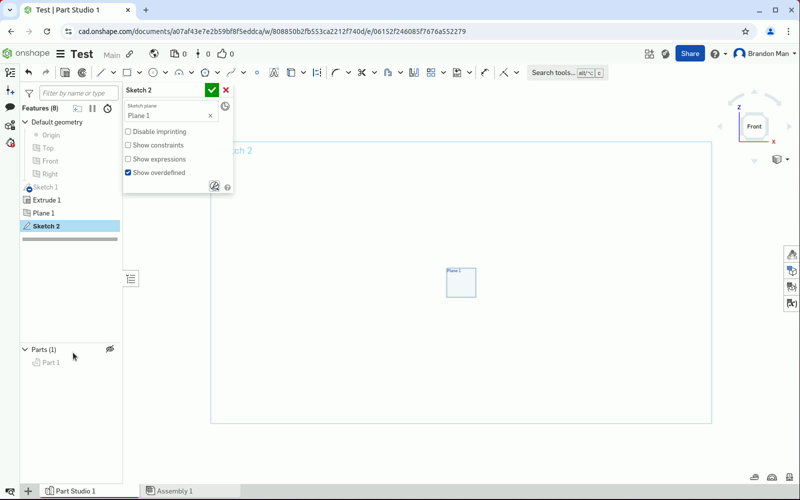
key_down(shift)
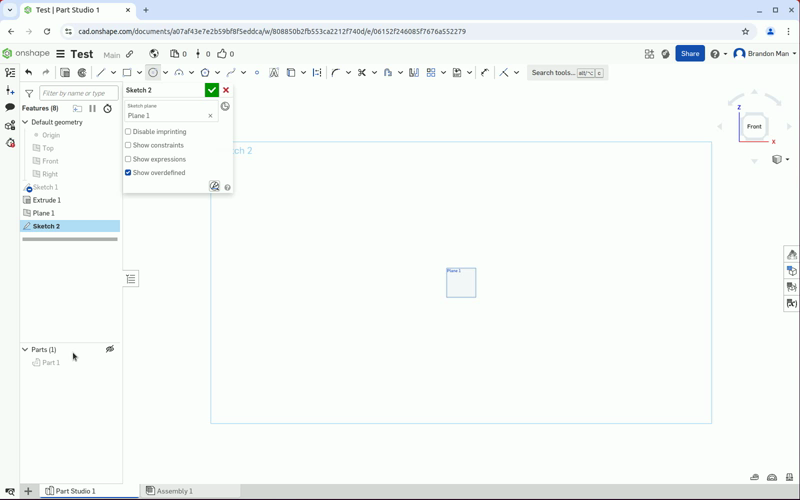
mouse_move(465, 271)
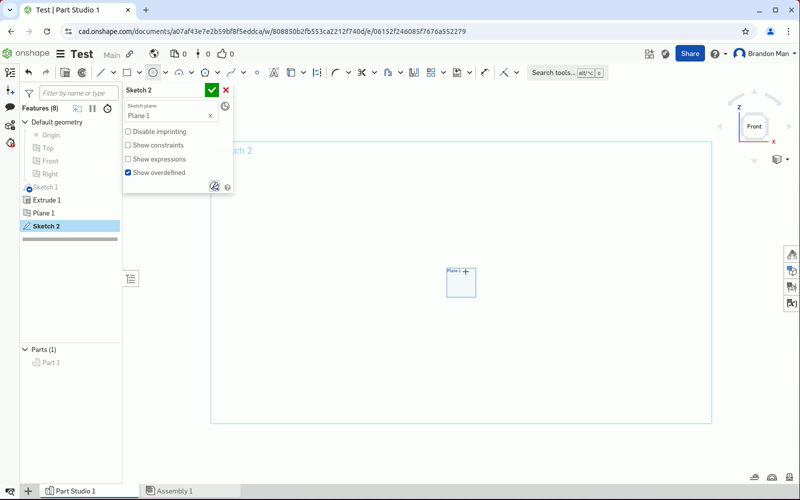
click(465, 271)
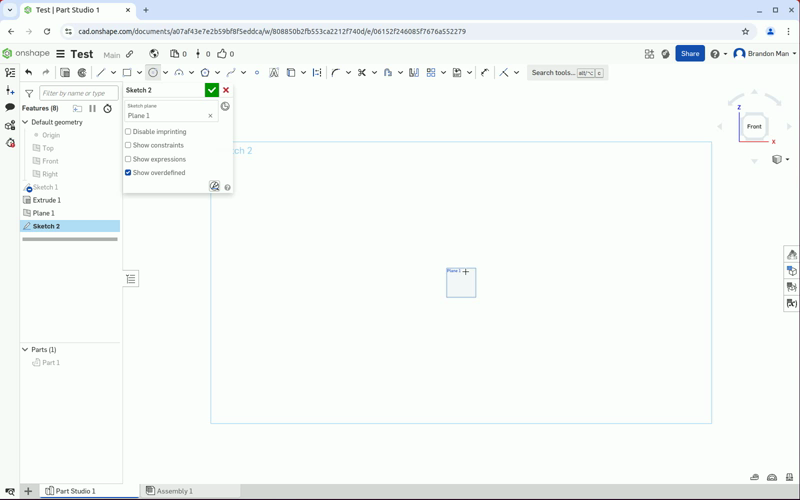
key_up(shift)
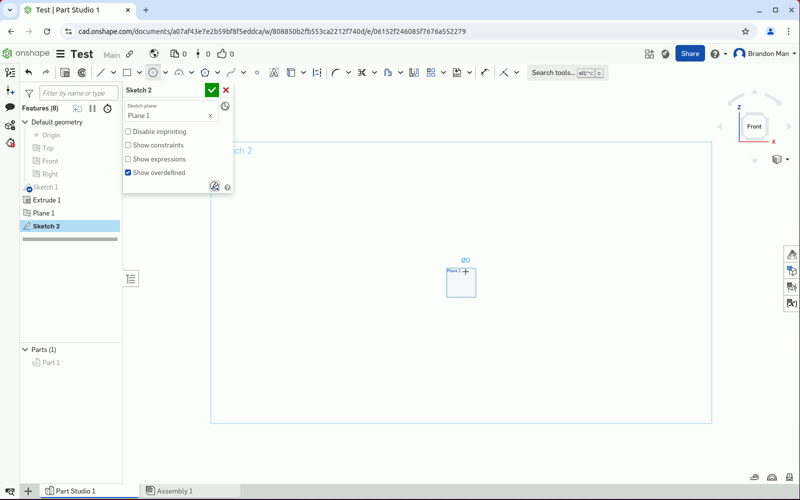
mouse_move(467, 271)
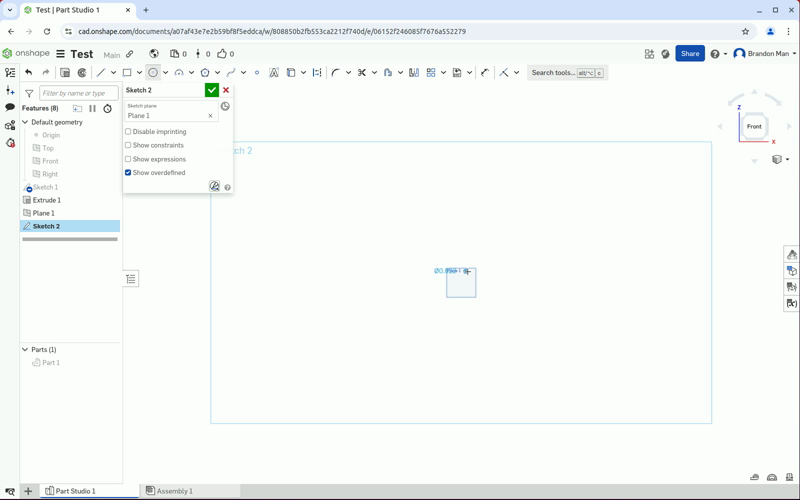
scroll(6)
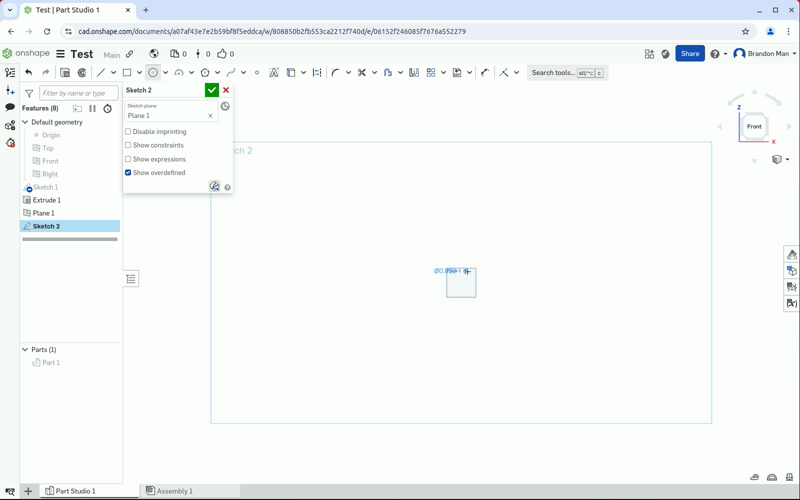
scroll(6)
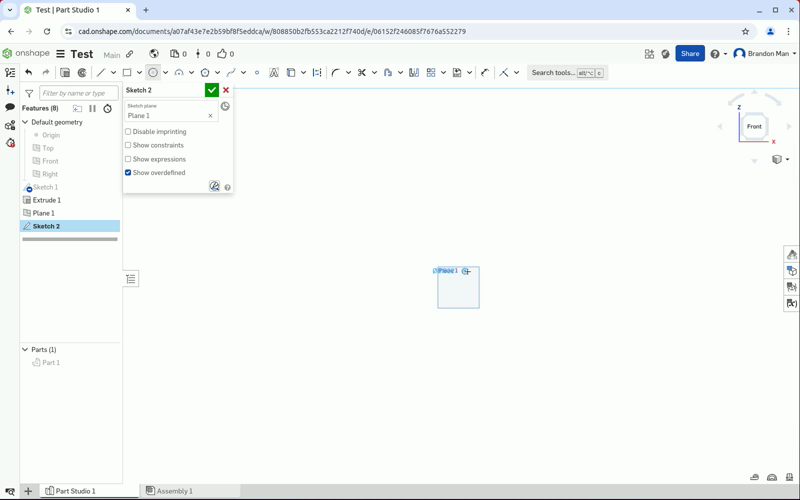
scroll(6)
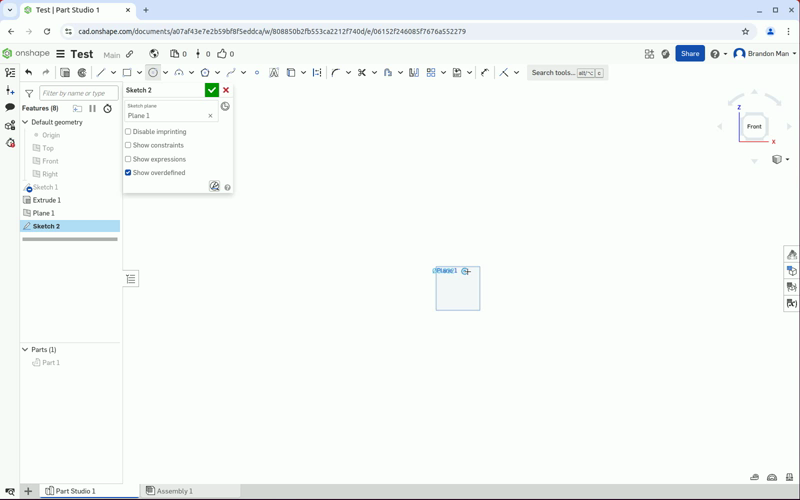
scroll(6)
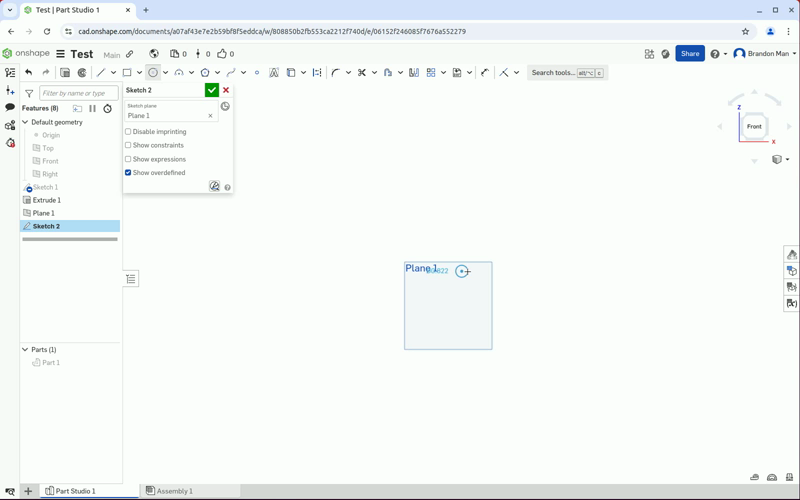
scroll(6)
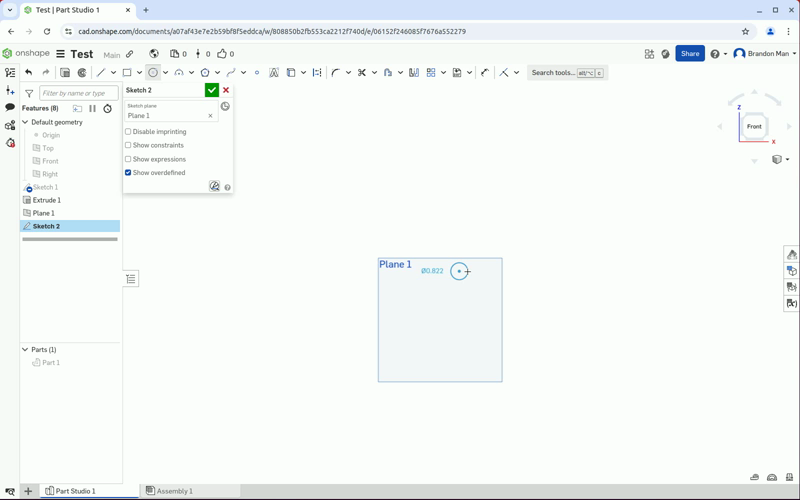
scroll(6)
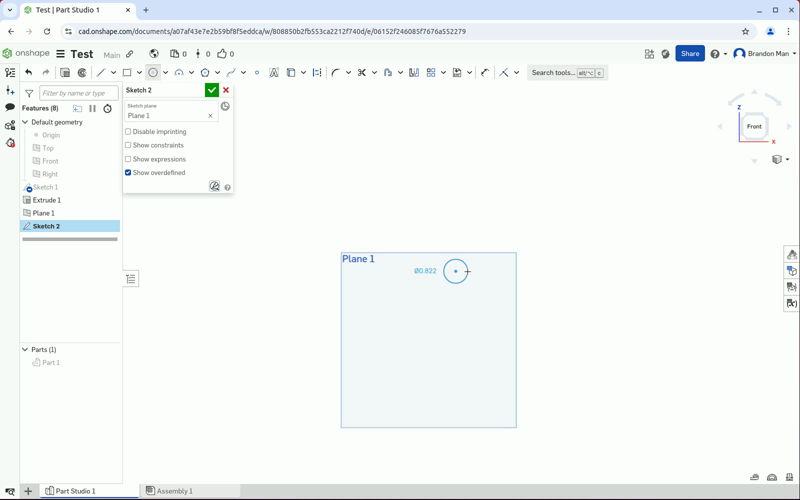
scroll(6)
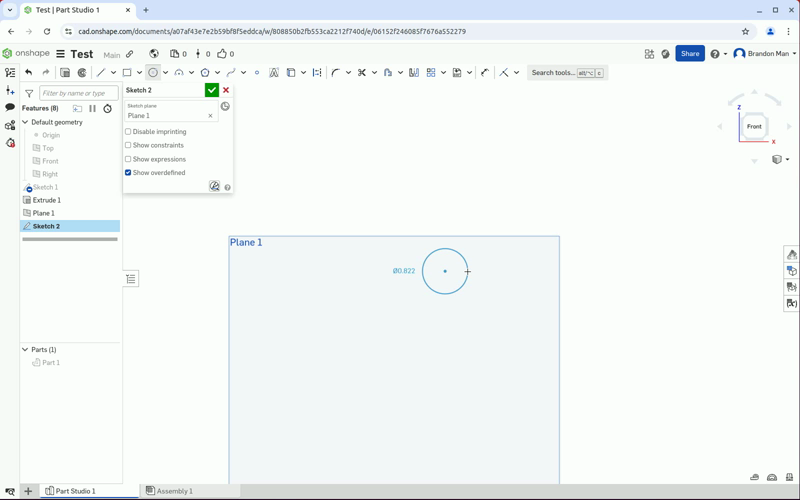
click(467, 271)
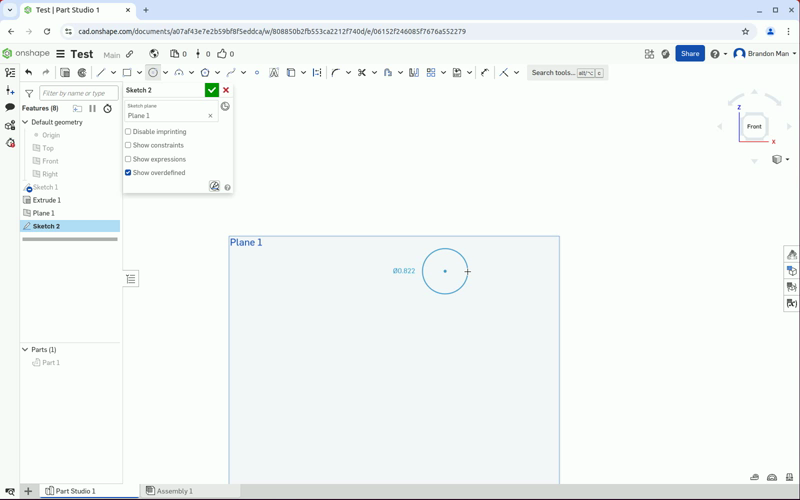
scroll(-6)
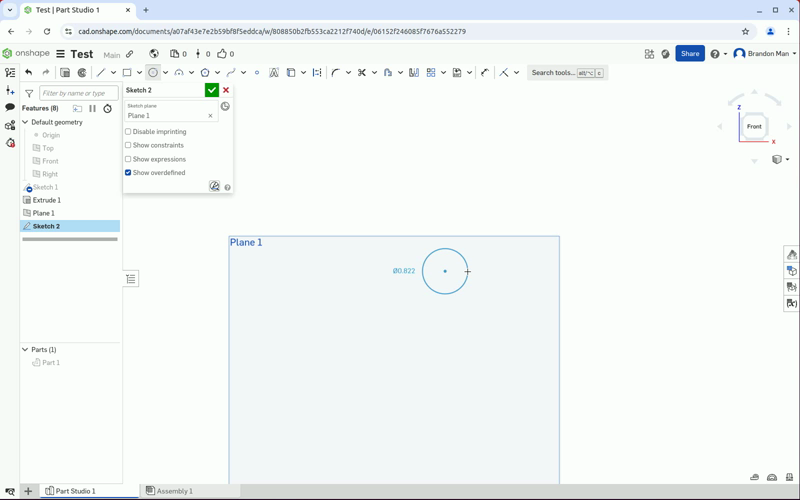
scroll(-6)
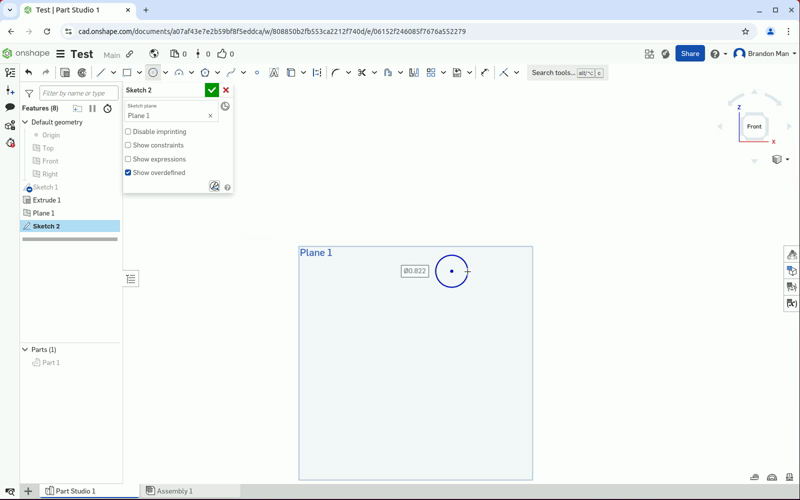
scroll(-6)
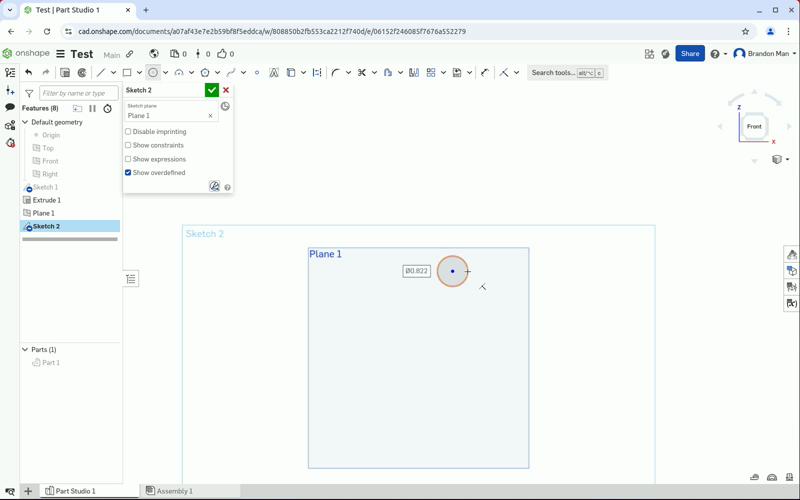
scroll(-6)
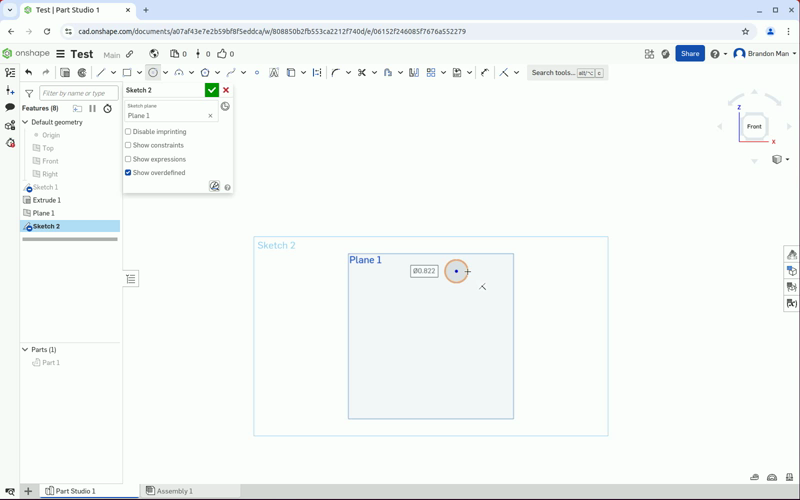
scroll(-6)
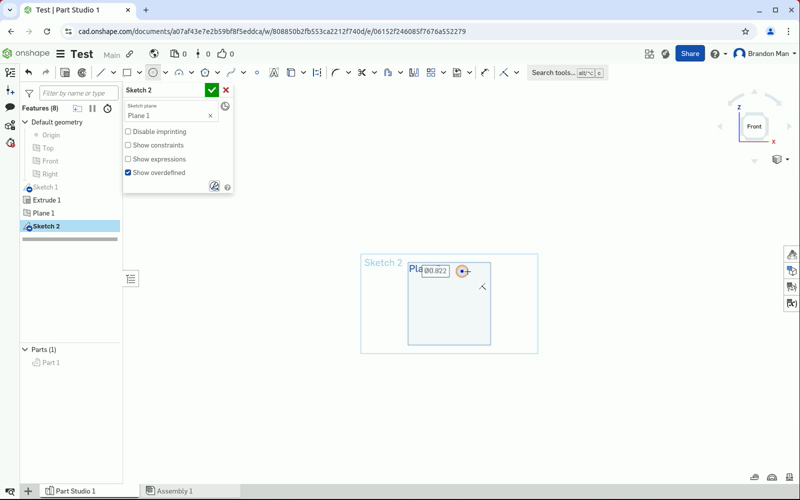
scroll(-6)
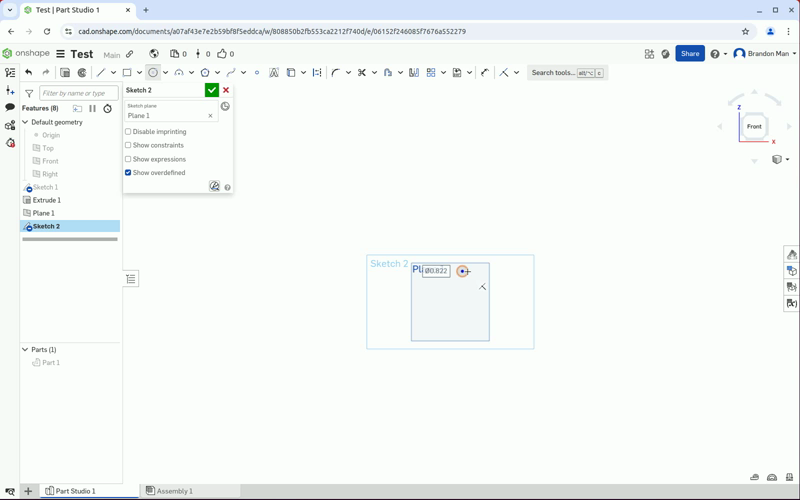
scroll(-6)
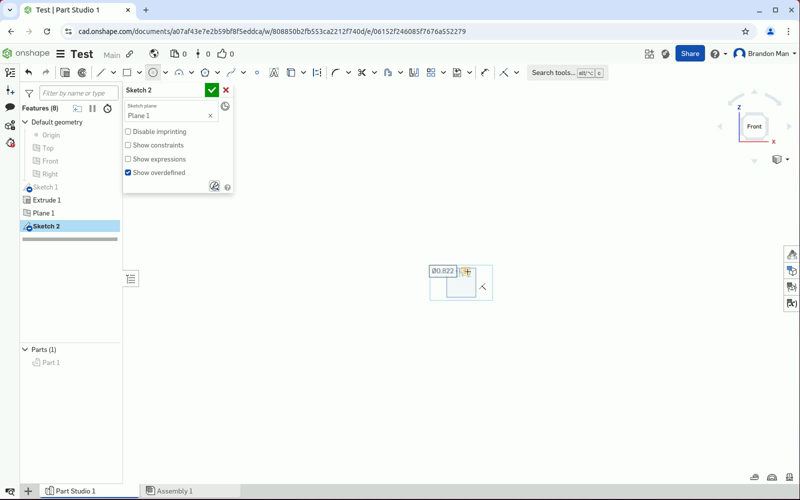
key(esc)
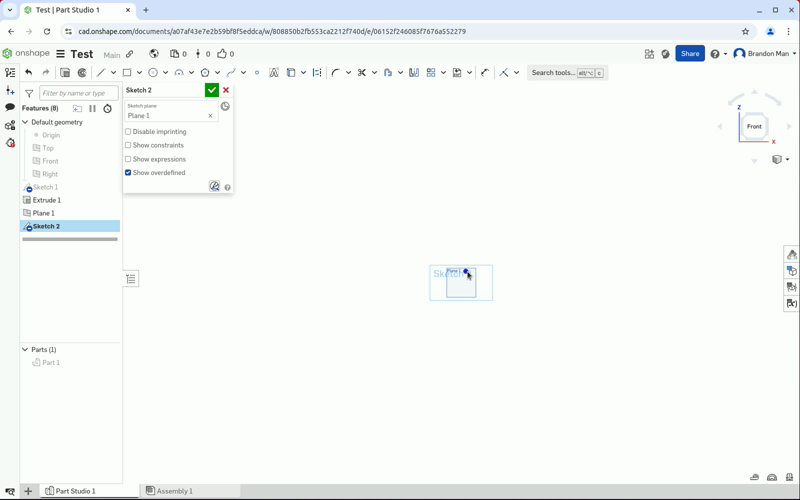
mouse_move(466, 273)
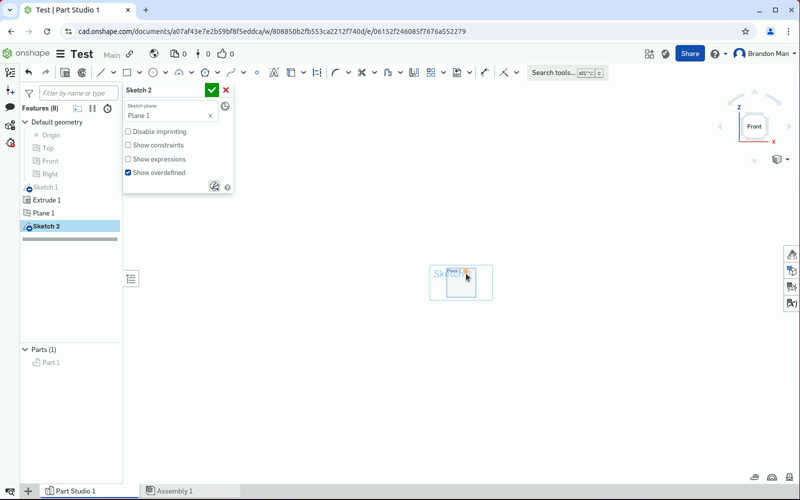
scroll(6)
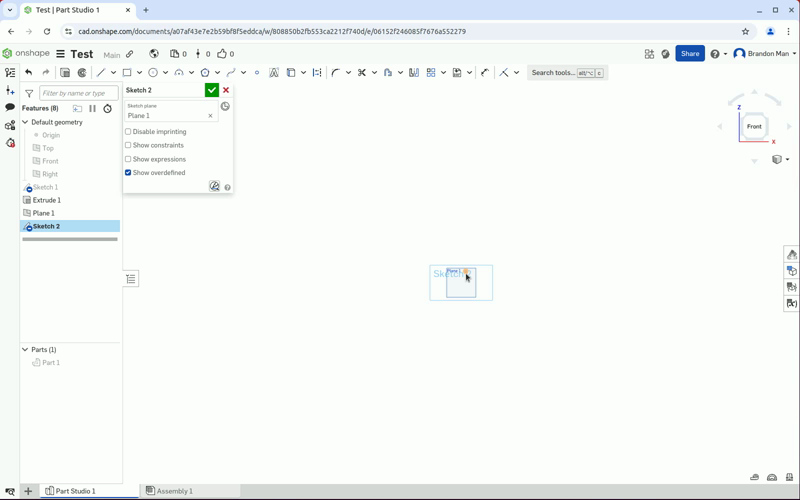
scroll(6)
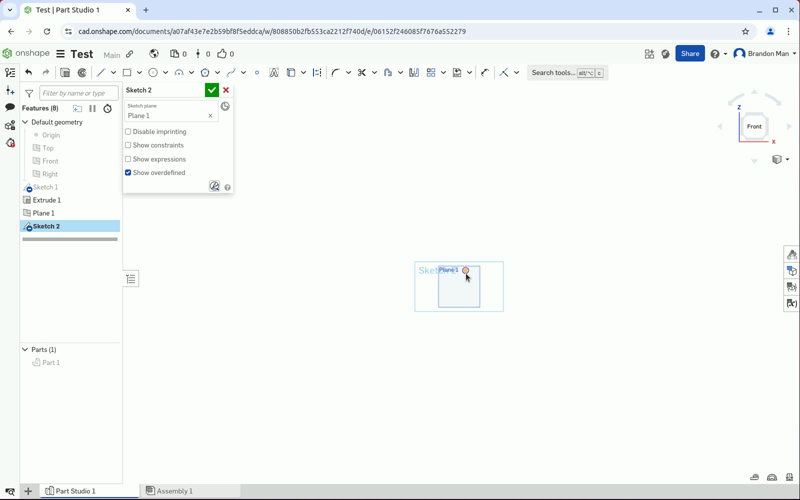
scroll(6)
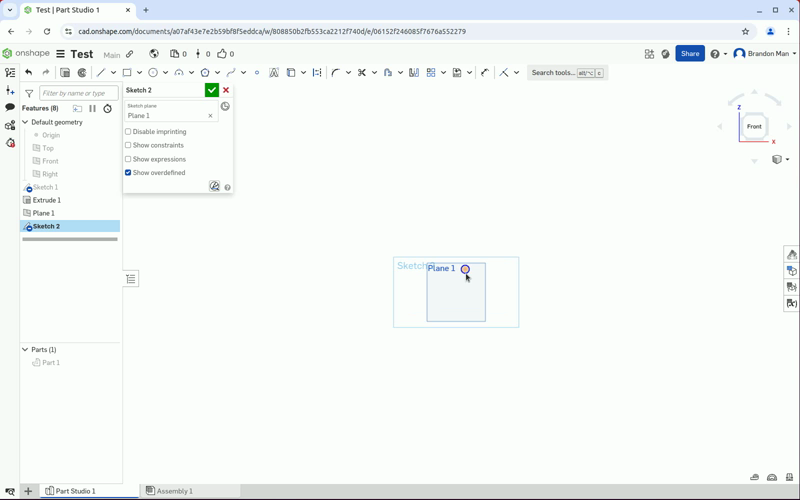
scroll(6)
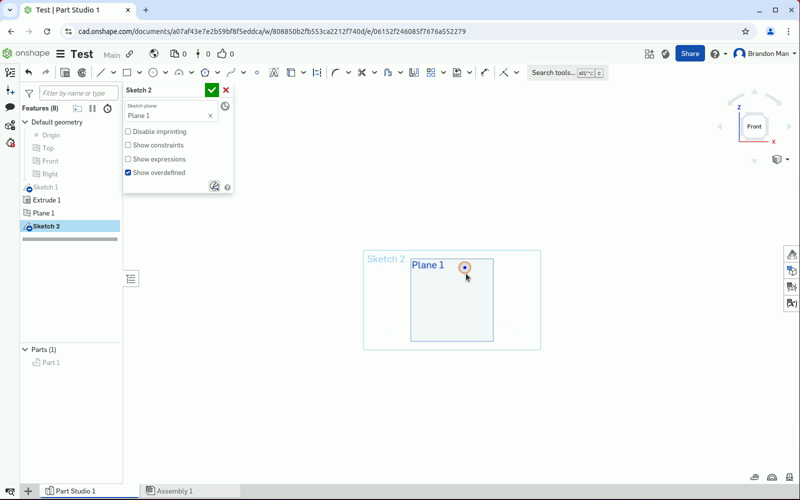
scroll(6)
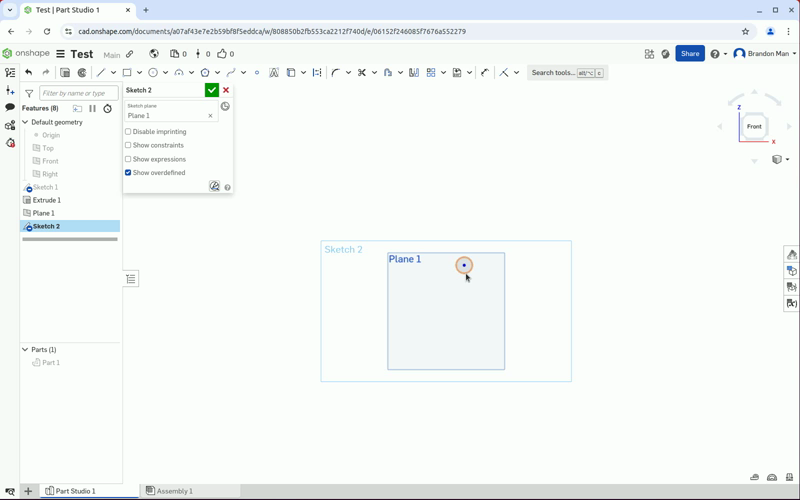
scroll(6)
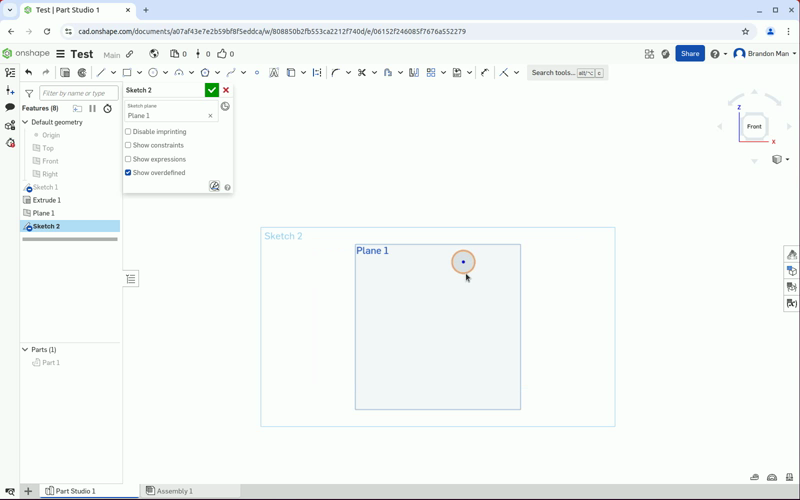
scroll(6)
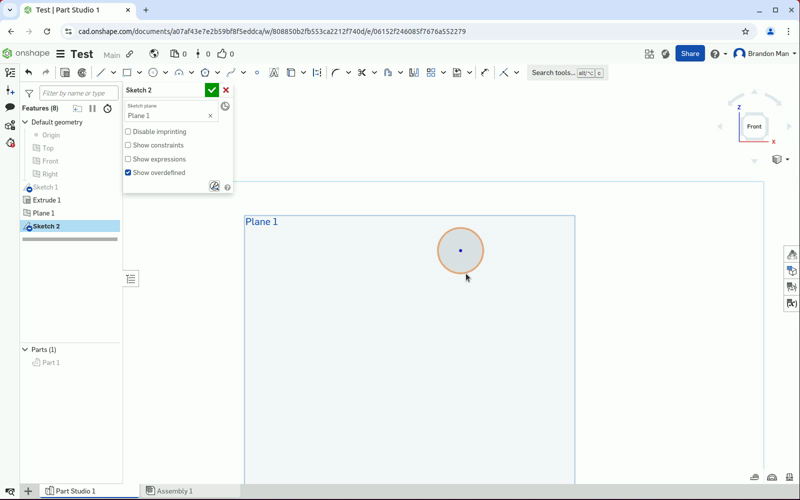
click(466, 273)
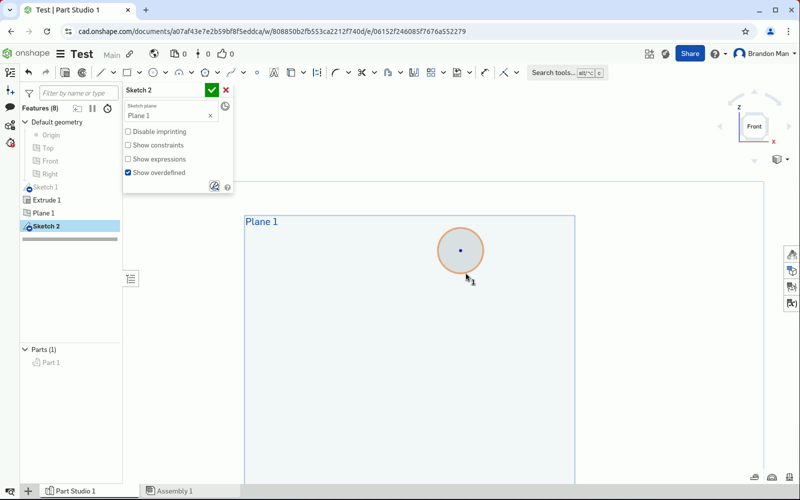
scroll(-6)
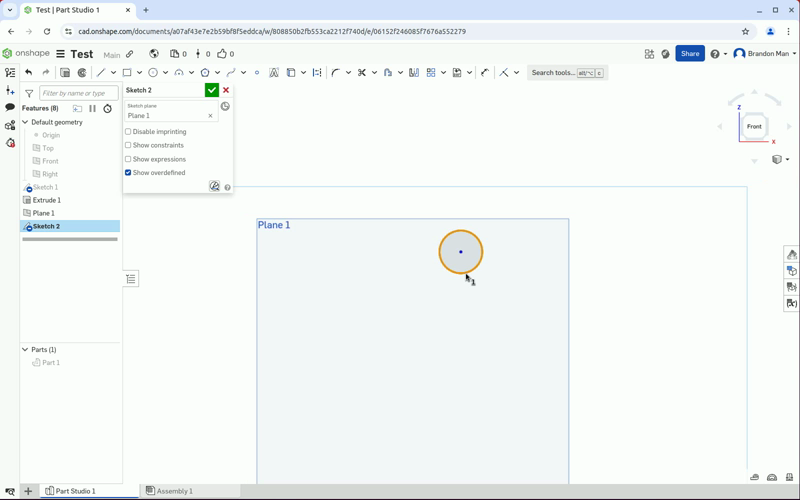
scroll(-6)
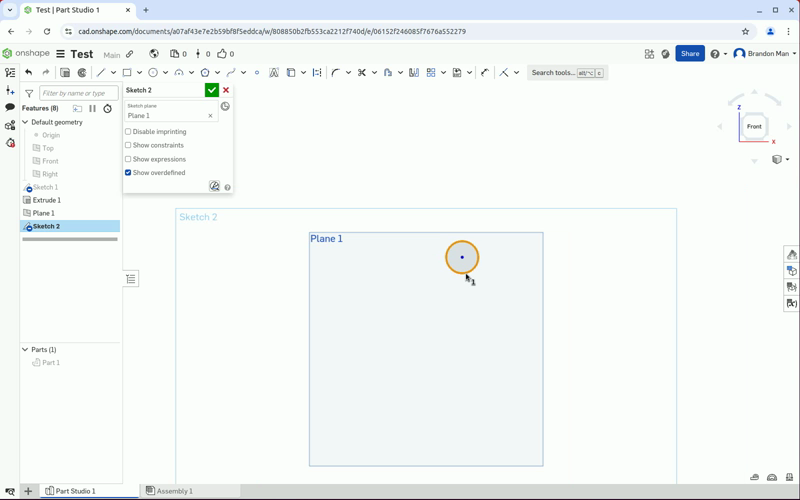
scroll(-6)
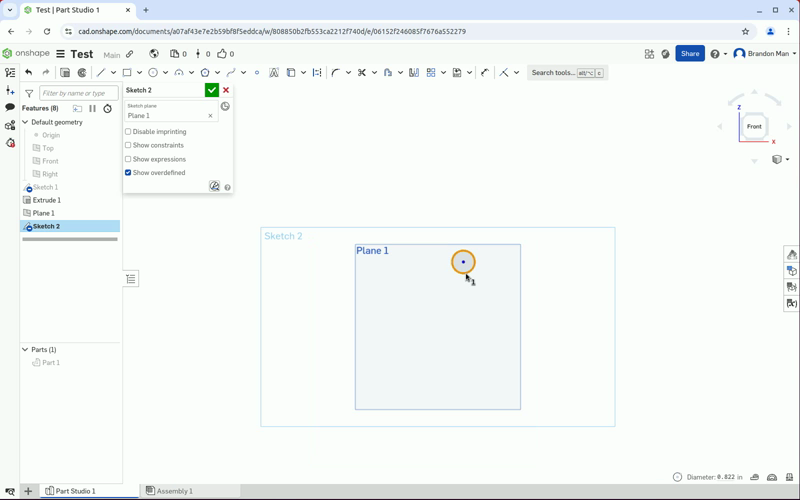
scroll(-6)
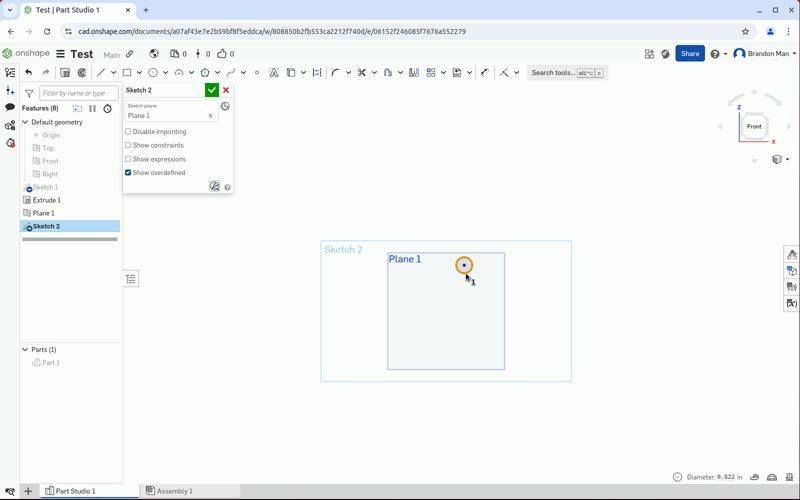
scroll(-6)
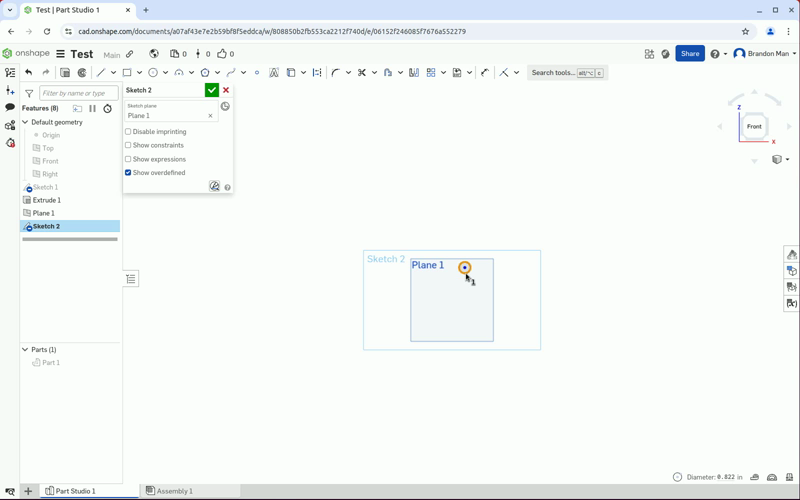
scroll(-6)
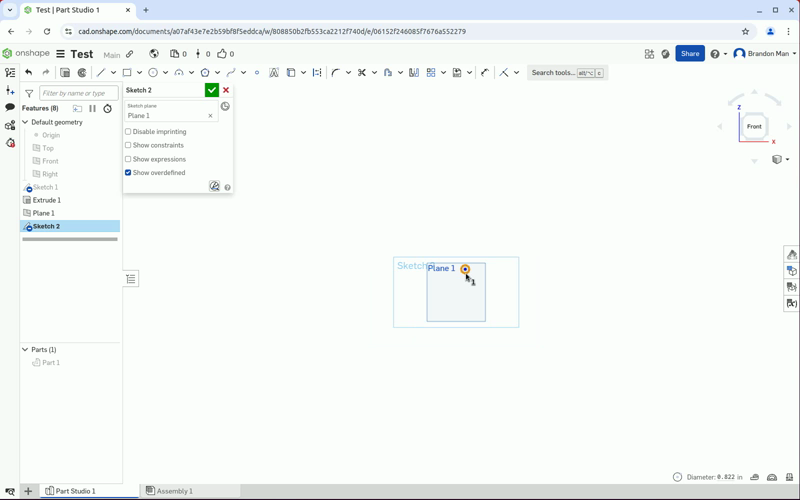
scroll(-6)
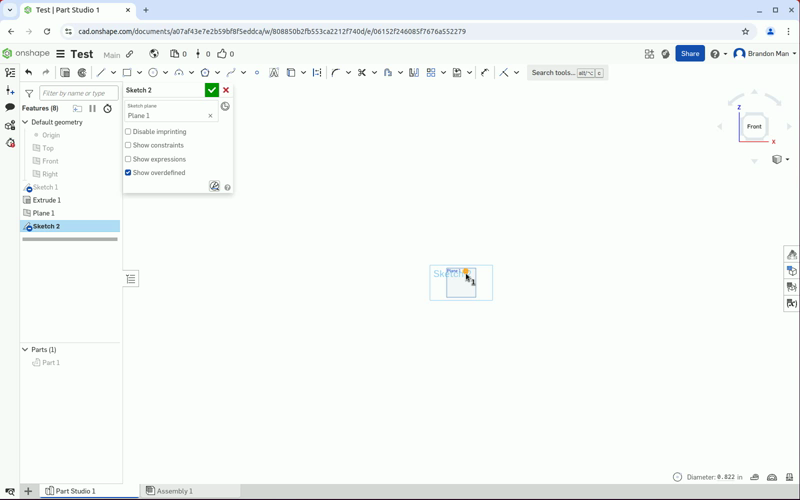
mouse_move(73, 352)
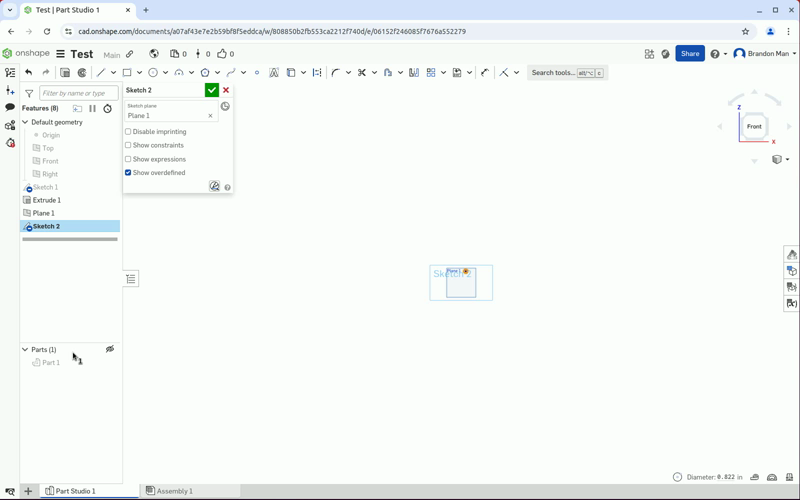
key(shift+y)
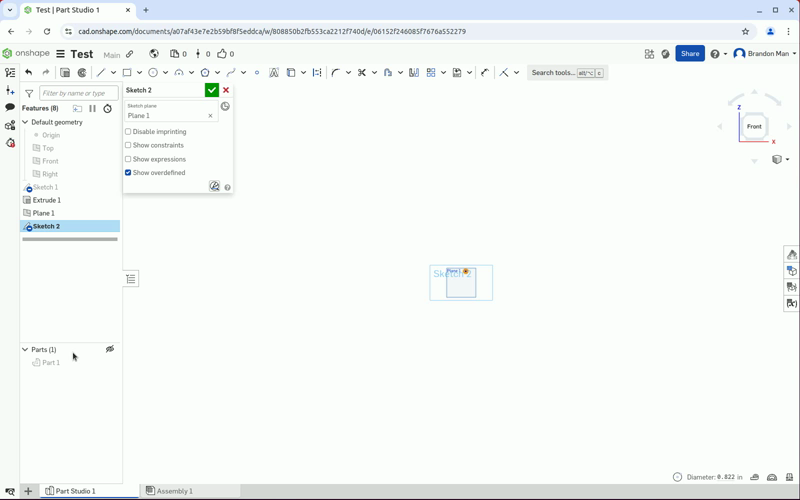
key(shift+e)
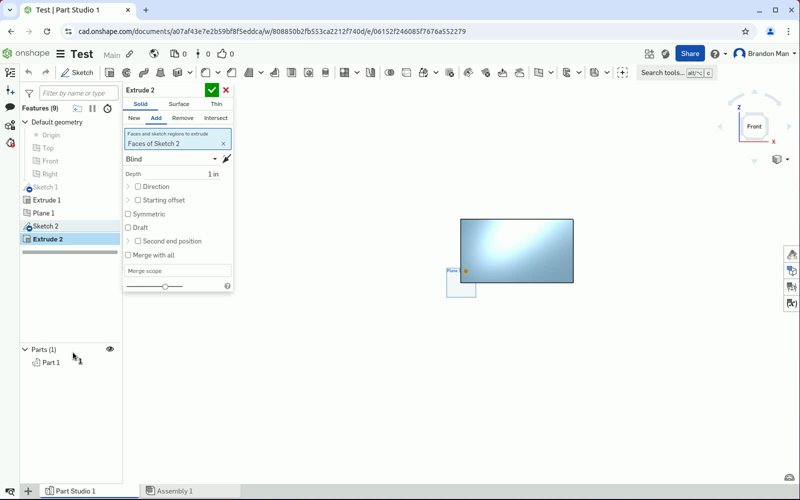
mouse_move(143, 106)
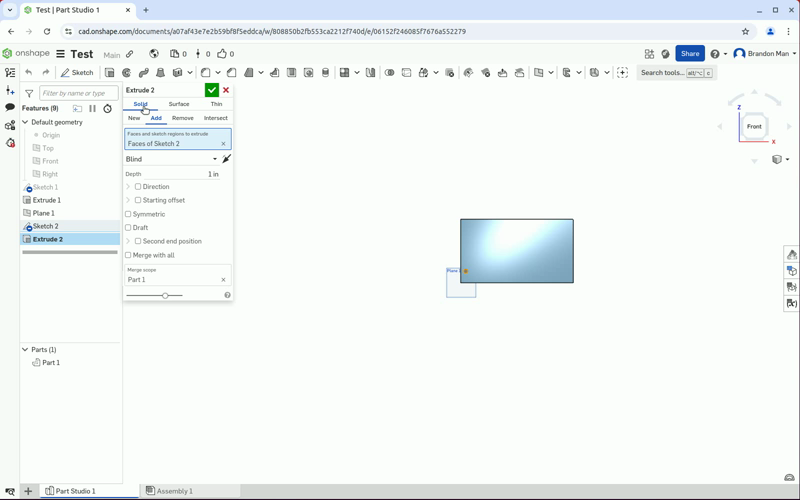
click(143, 106)
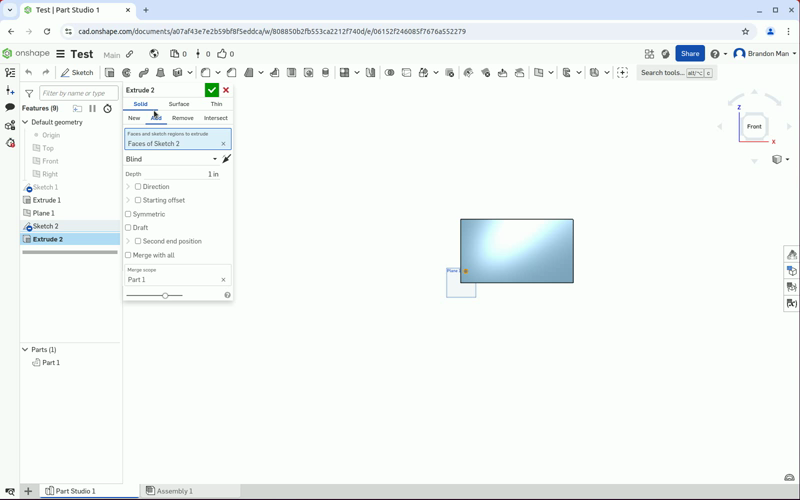
mouse_move(186, 120)
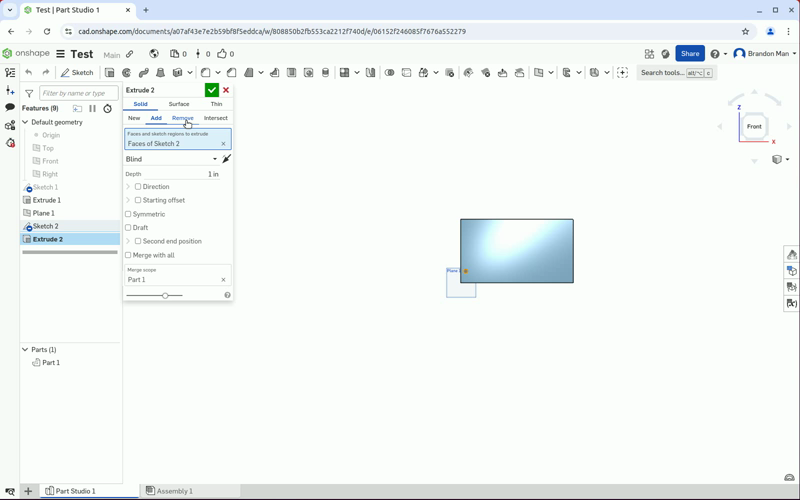
click(186, 120)
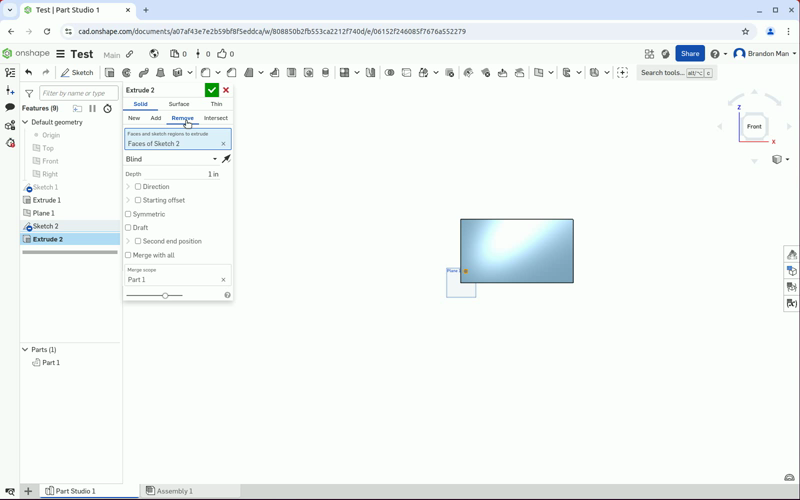
key(tab, 4)
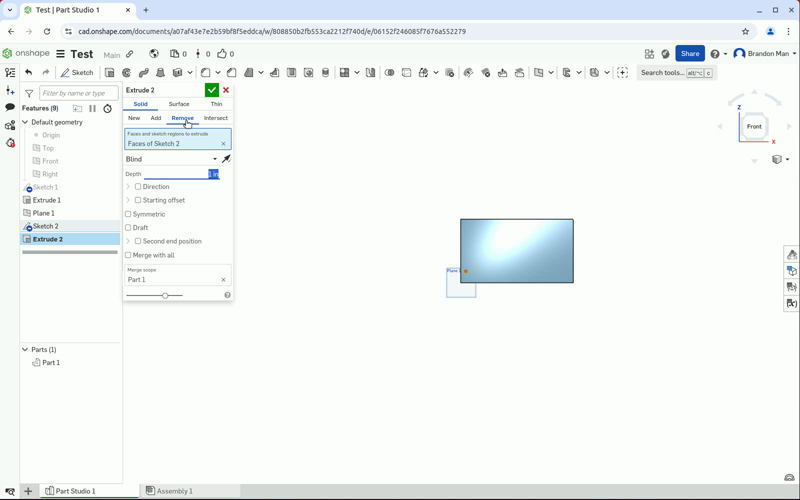
text(3.851)
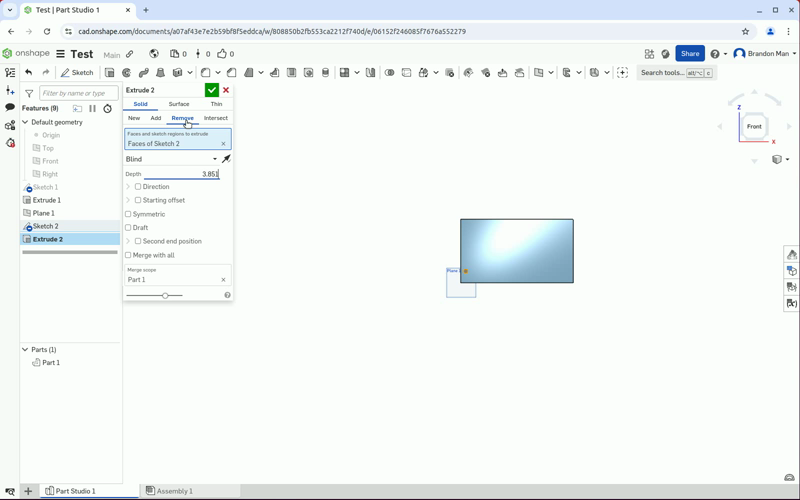
key(tab, 6)
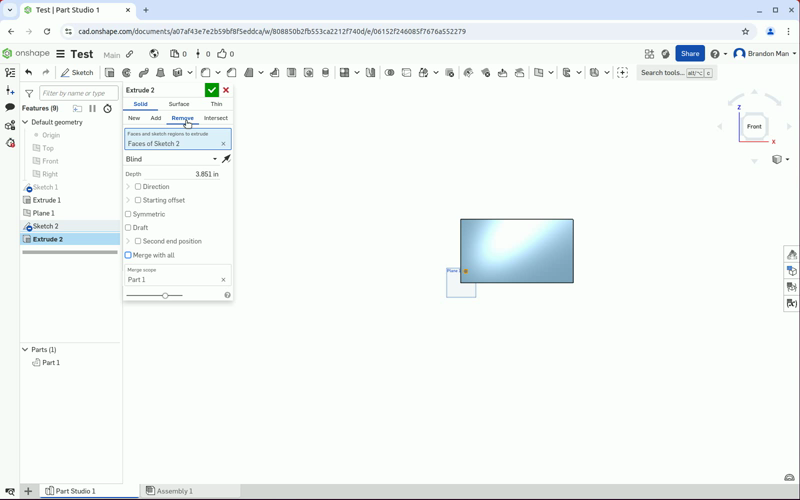
key(space)
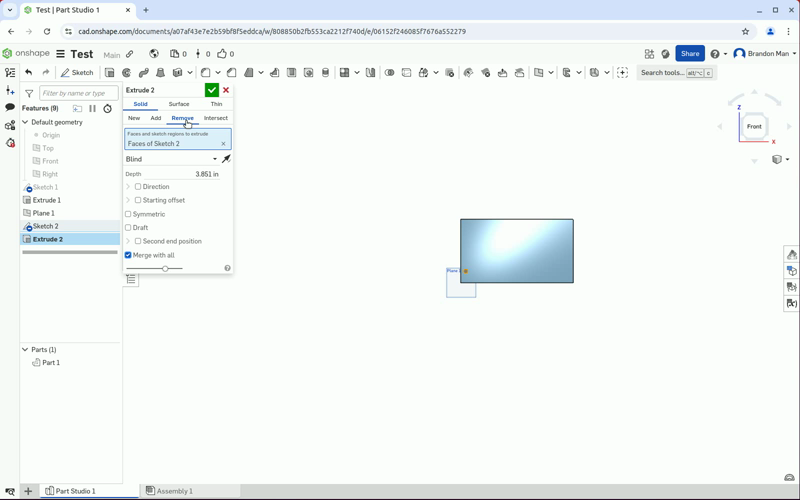
key(enter)
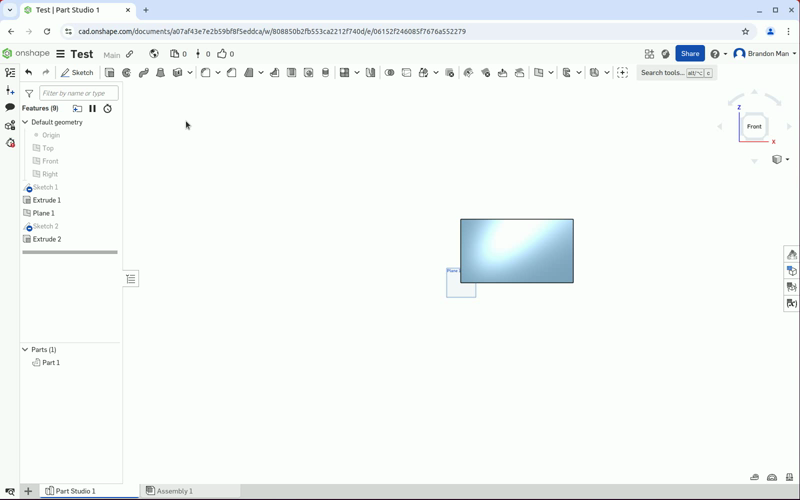
key(shift+h)
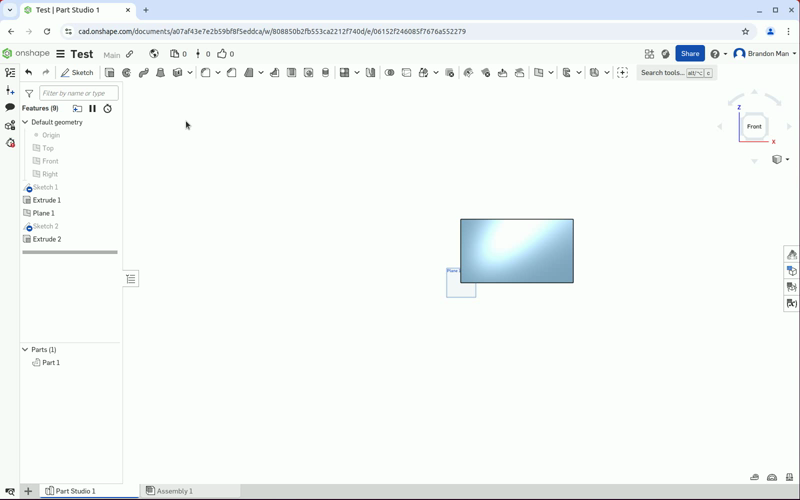
key(shift+h)
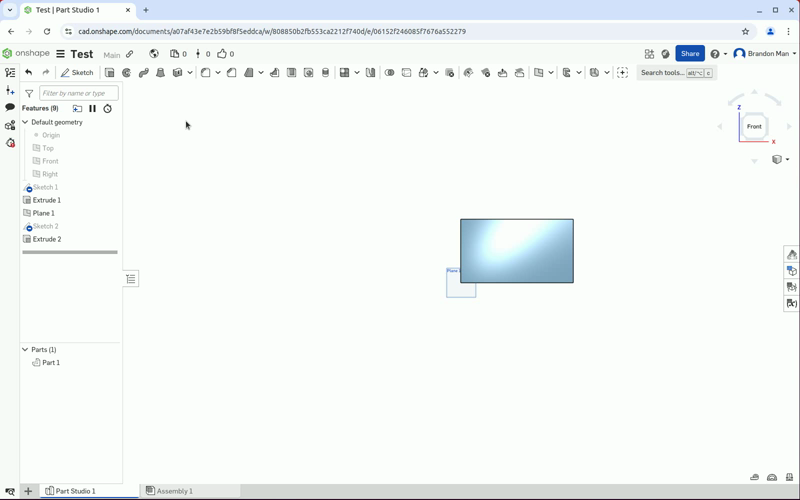
mouse_move(73, 189)
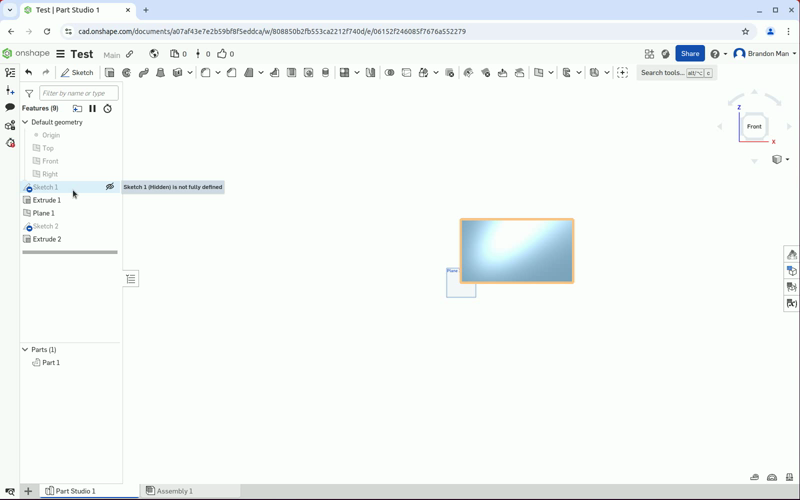
click(73, 189)
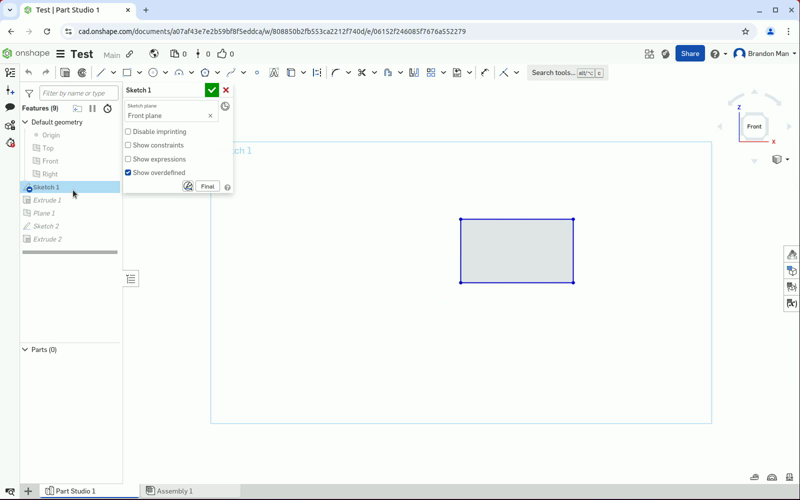
mouse_move(229, 92)
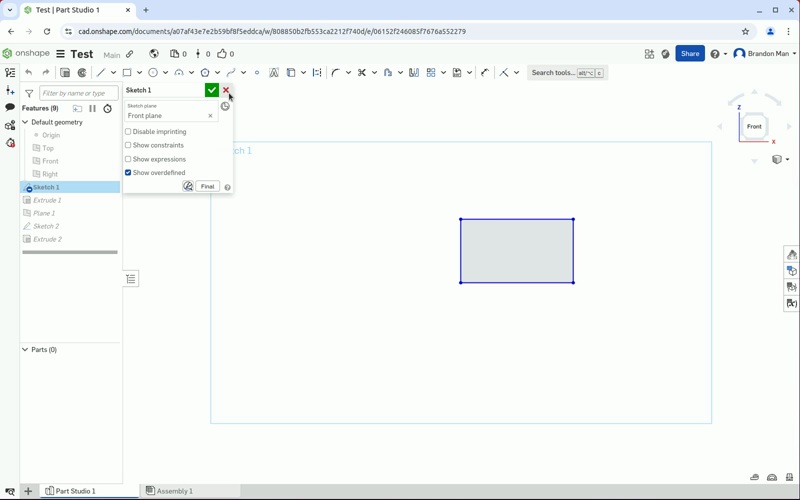
click(229, 92)
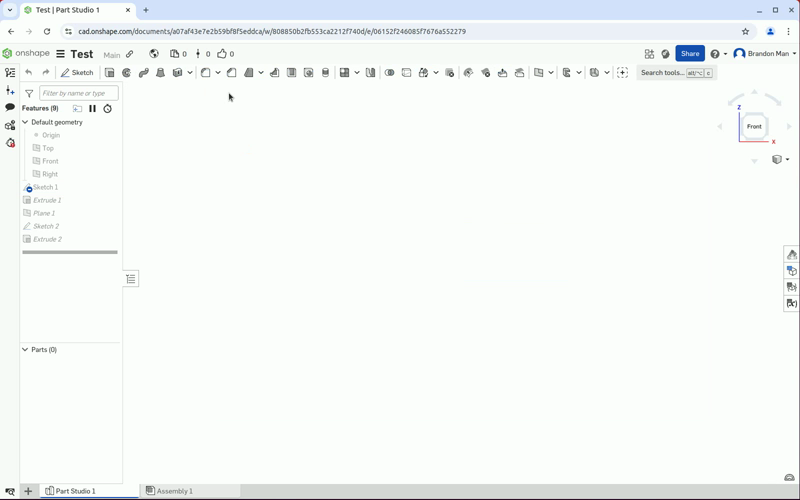
key(shift+s)
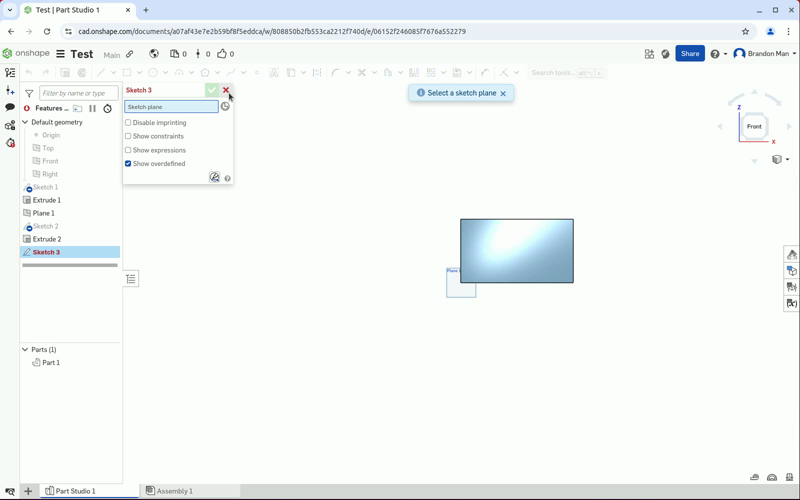
mouse_move(73, 215)
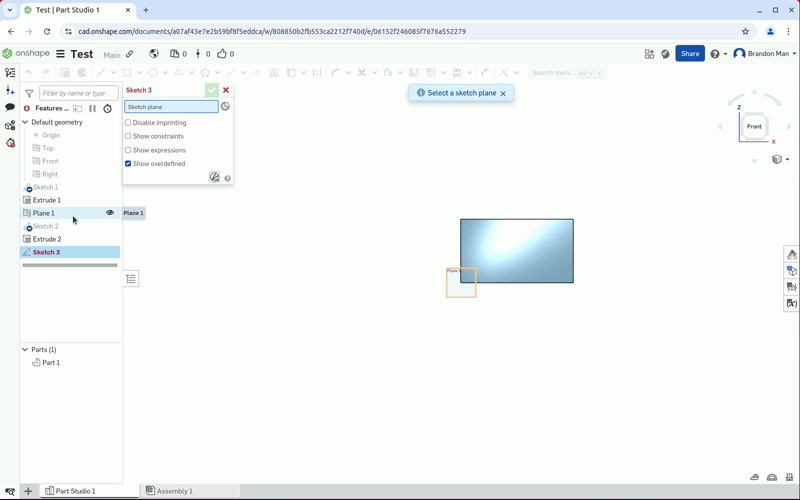
click(73, 215)
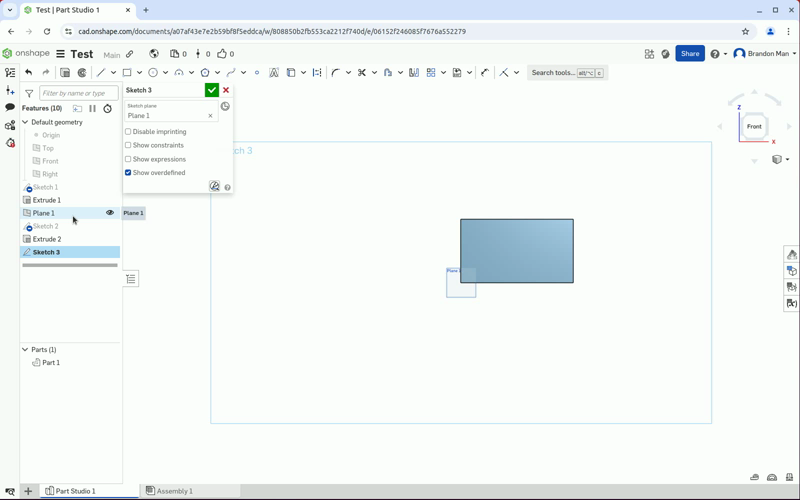
mouse_move(73, 352)
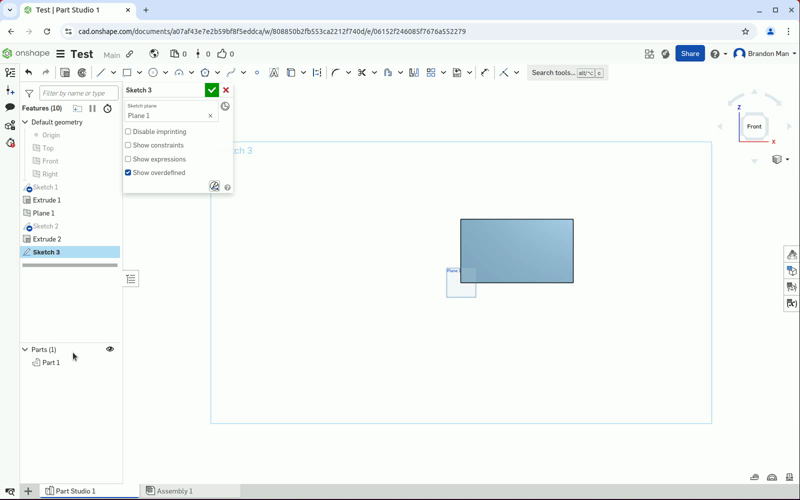
key(y)
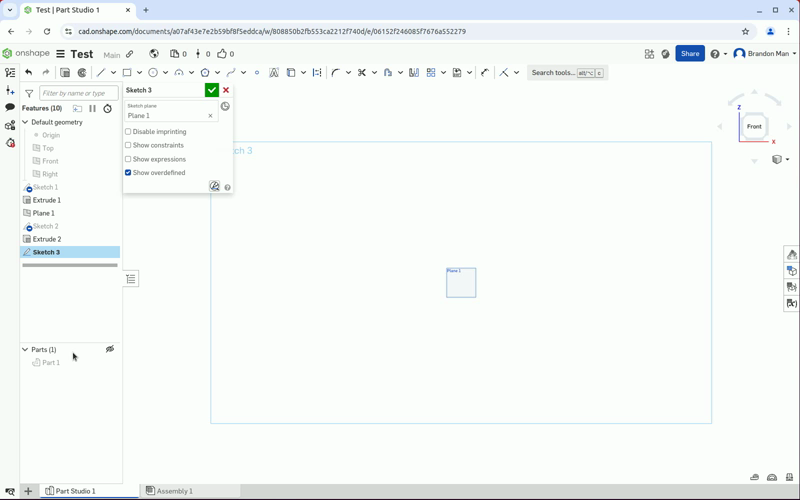
key(c)
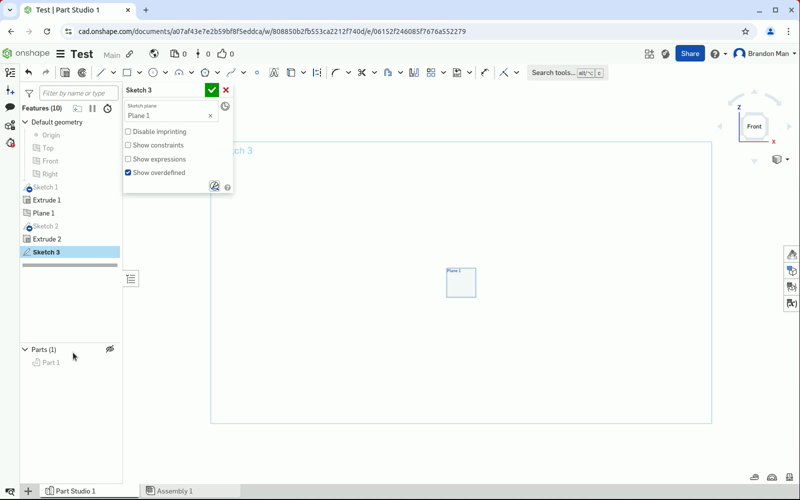
key_down(shift)
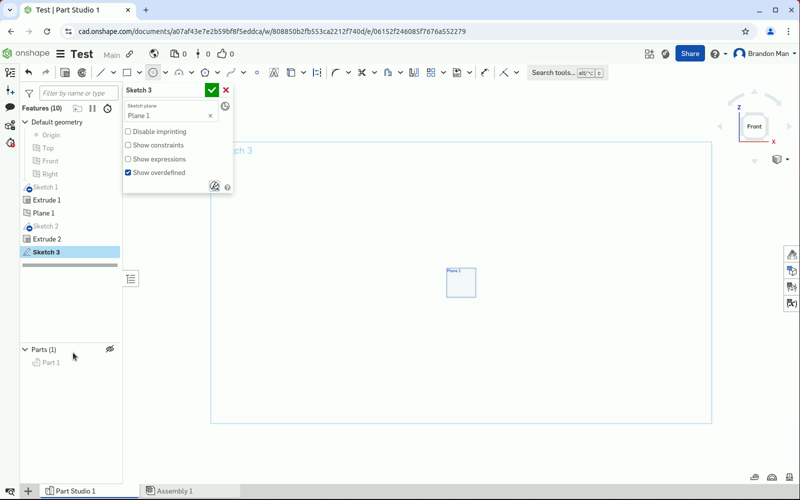
mouse_move(465, 223)
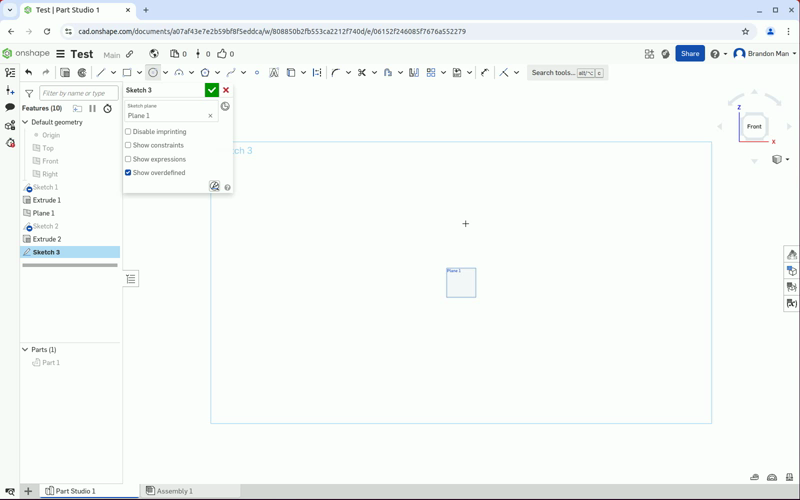
click(465, 223)
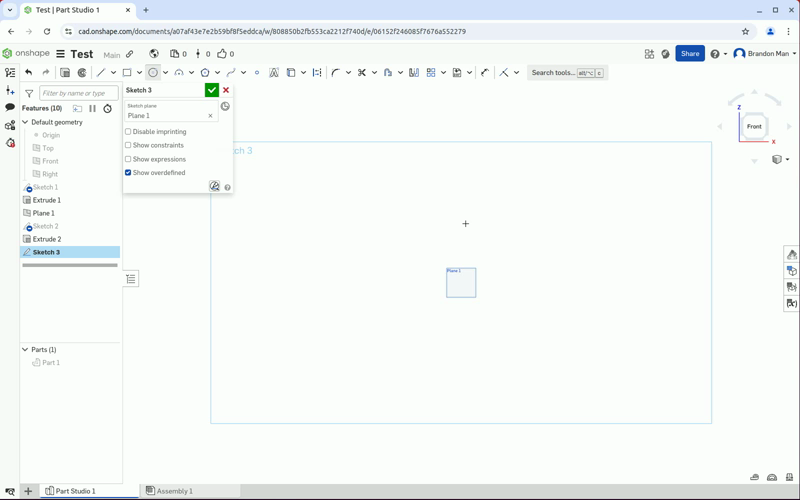
key_up(shift)
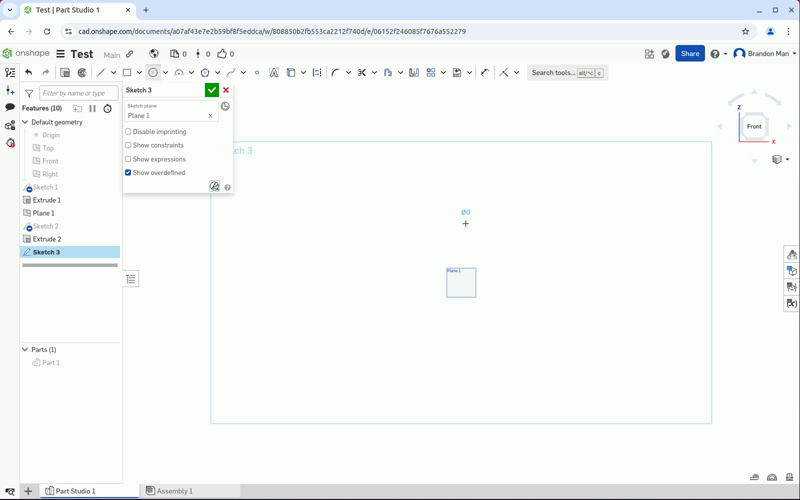
mouse_move(467, 223)
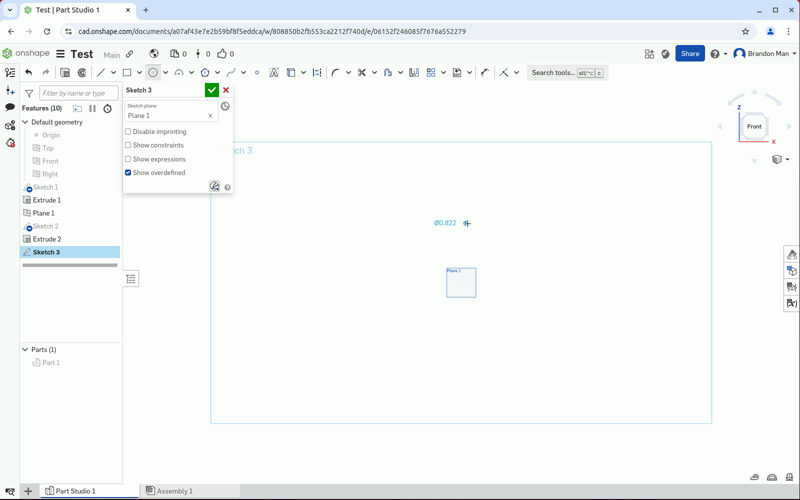
scroll(6)
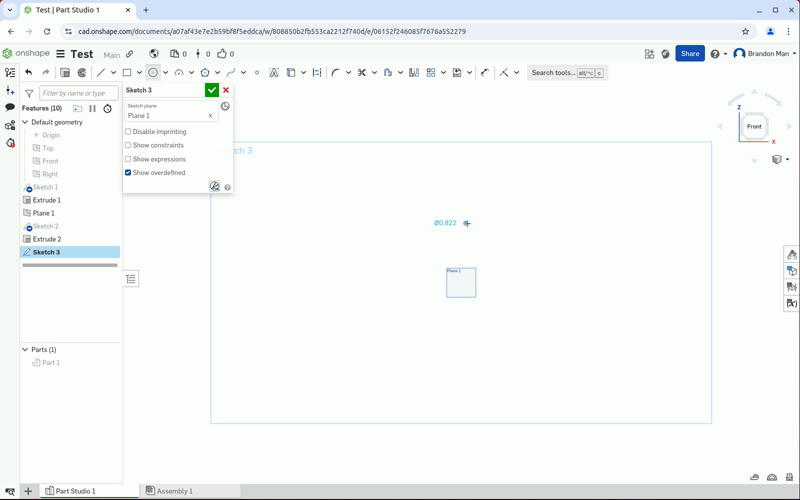
scroll(6)
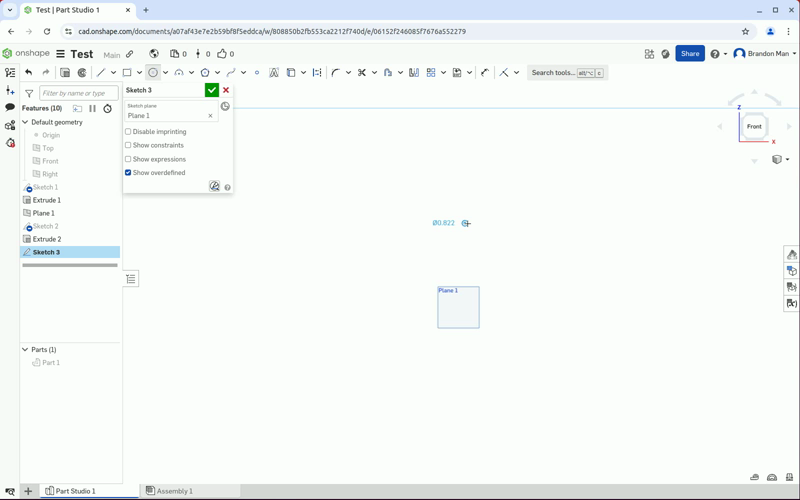
scroll(6)
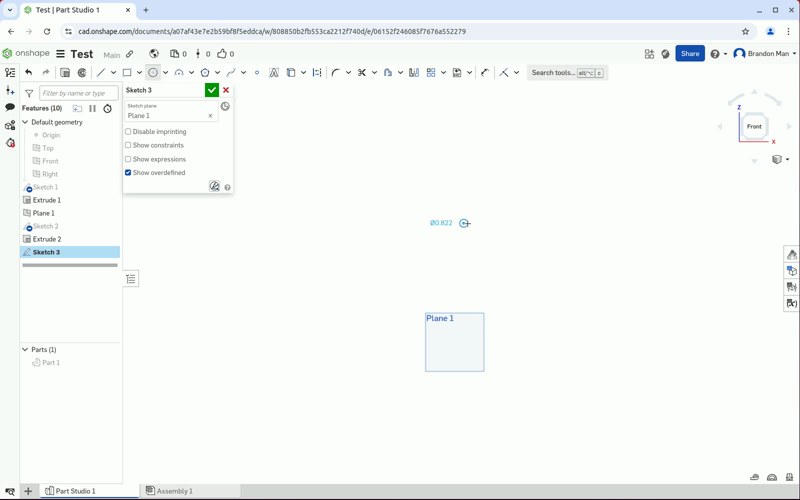
scroll(6)
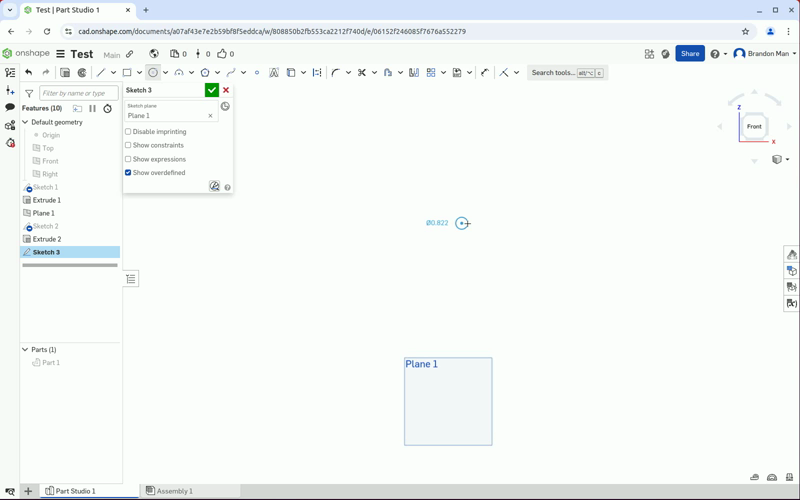
scroll(6)
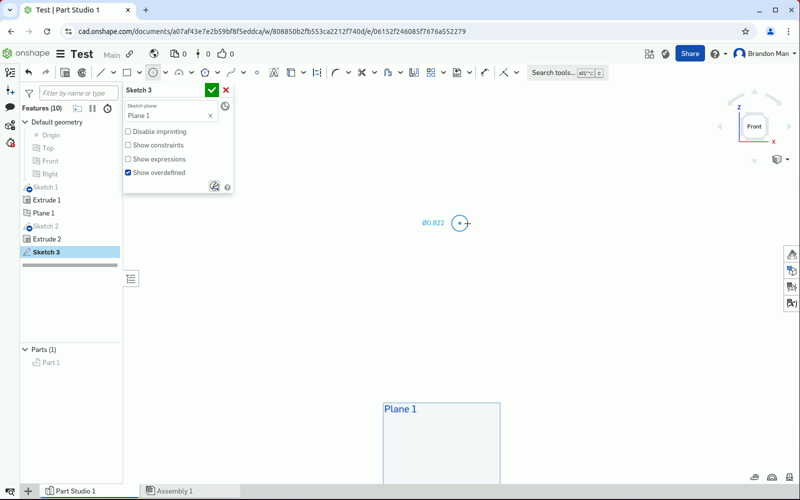
scroll(6)
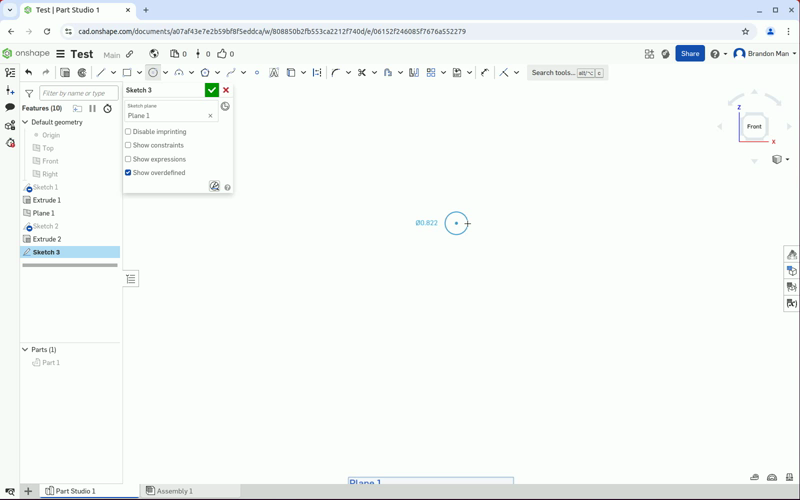
scroll(6)
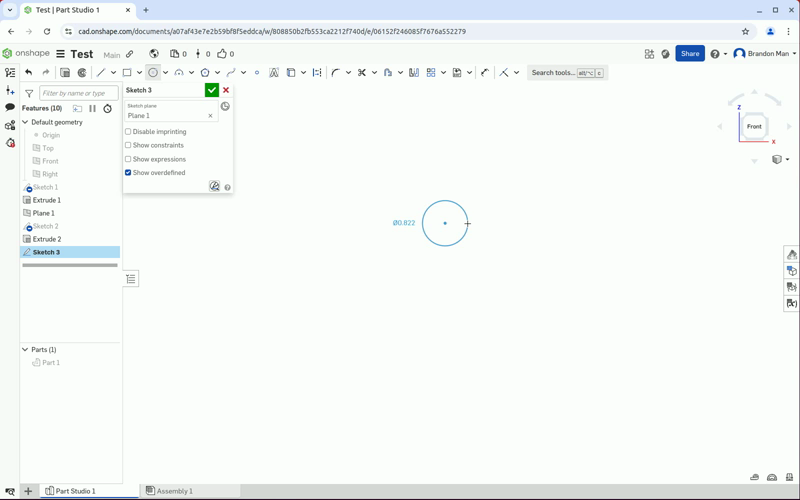
click(467, 223)
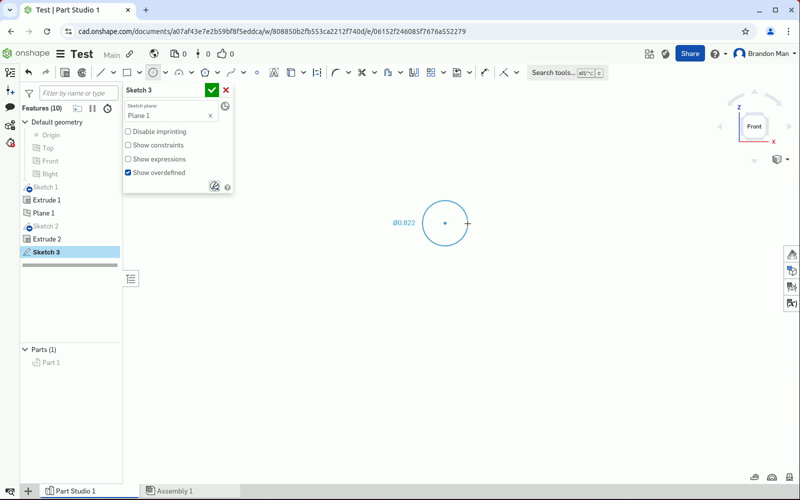
scroll(-6)
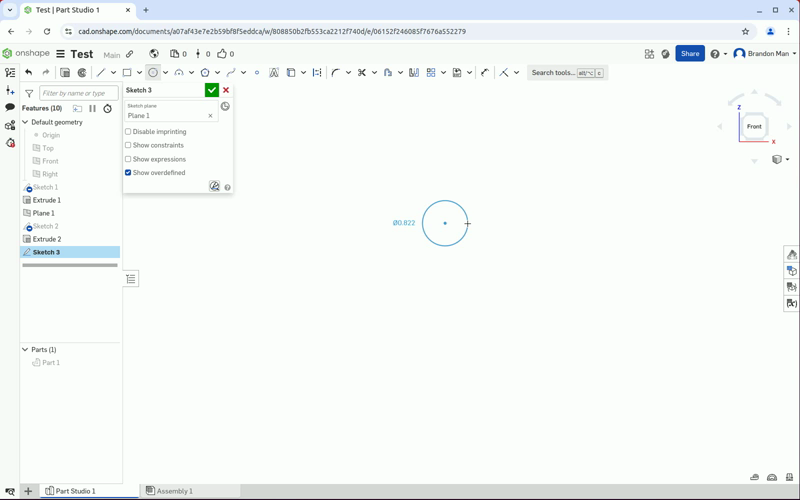
scroll(-6)
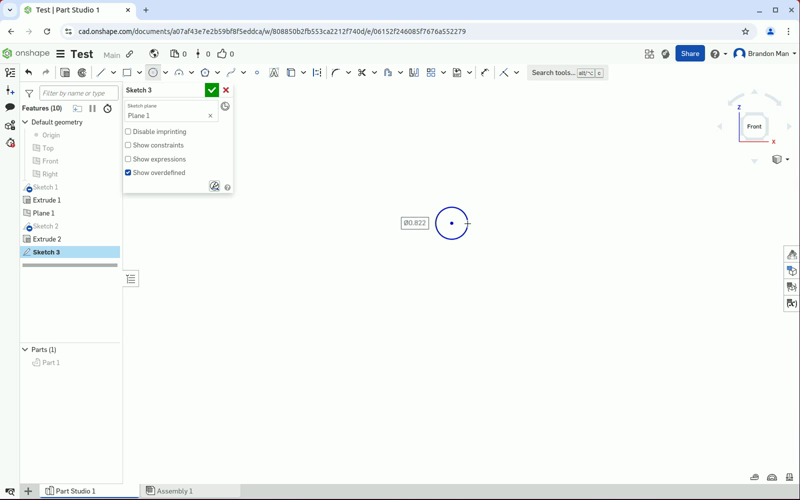
scroll(-6)
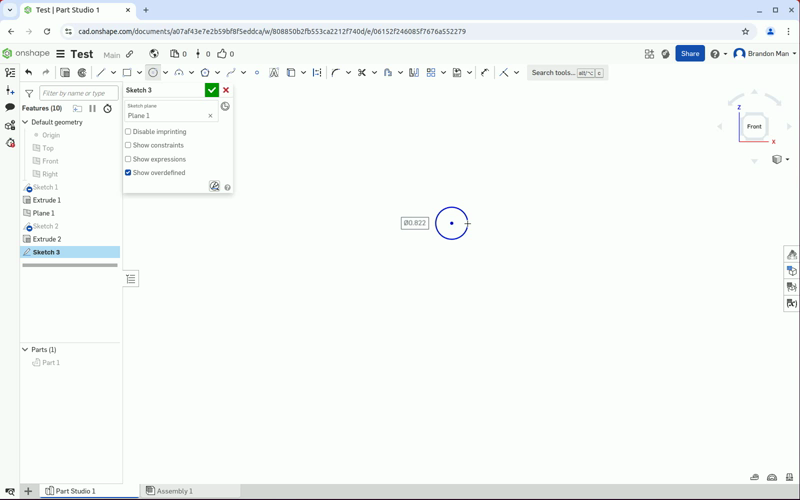
scroll(-6)
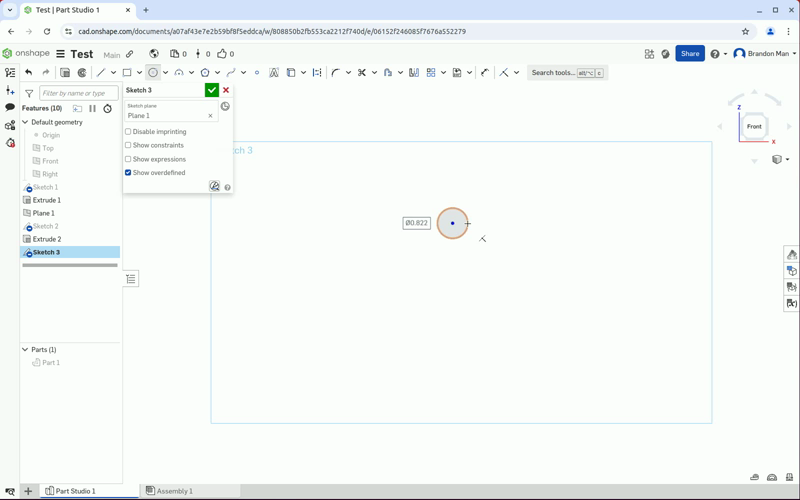
scroll(-6)
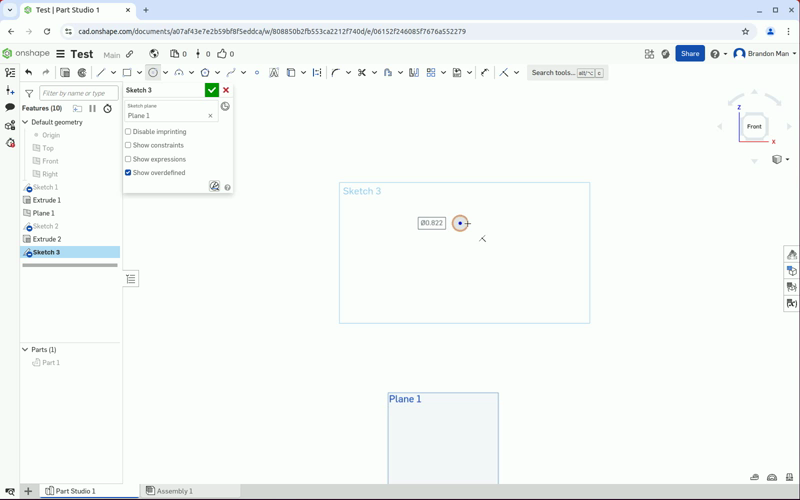
scroll(-6)
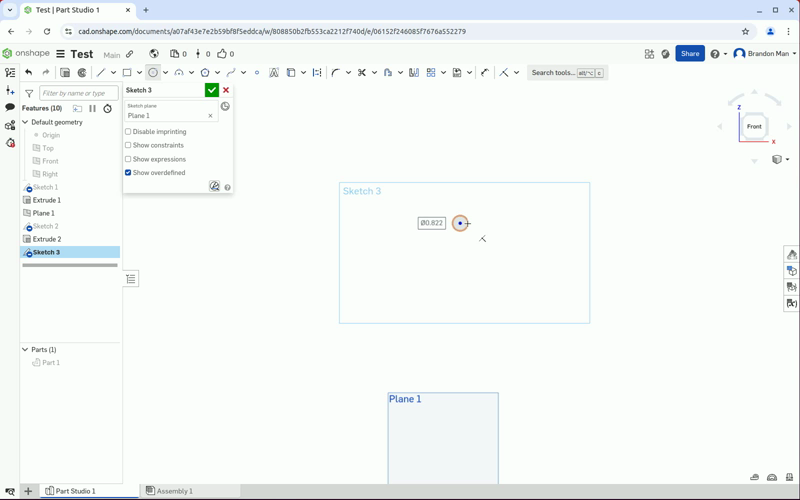
scroll(-6)
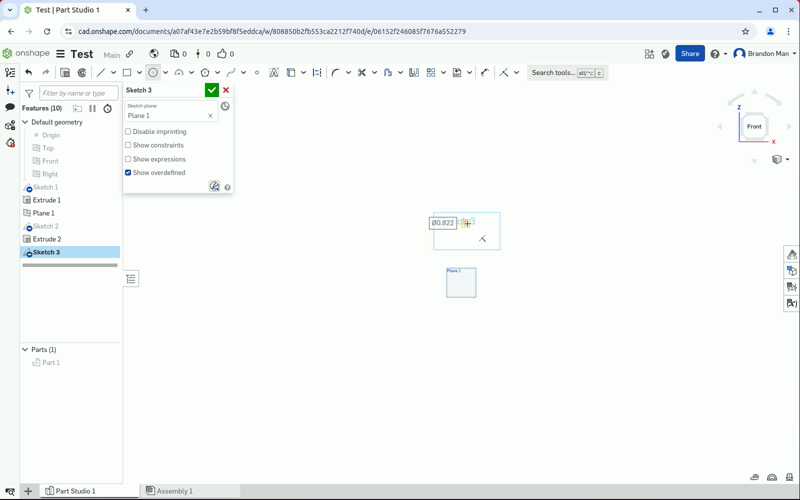
key(esc)
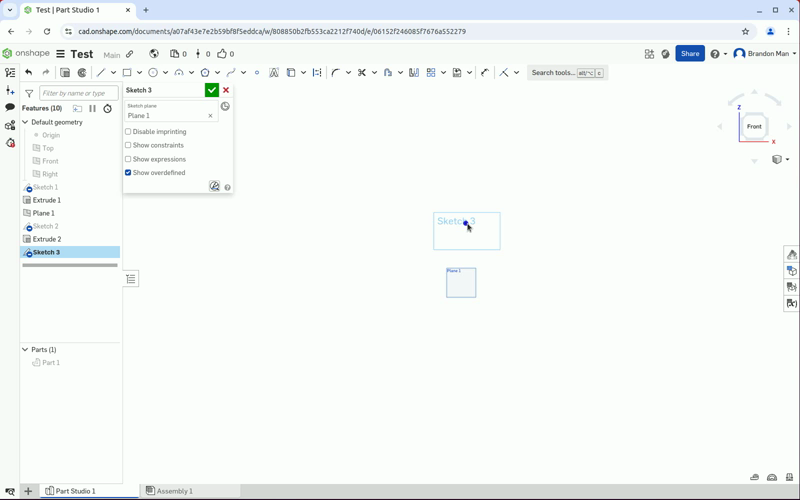
mouse_move(464, 222)
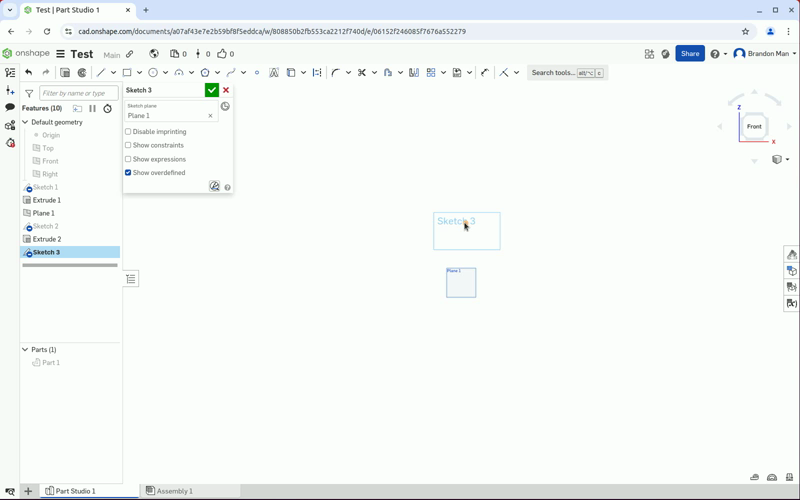
scroll(6)
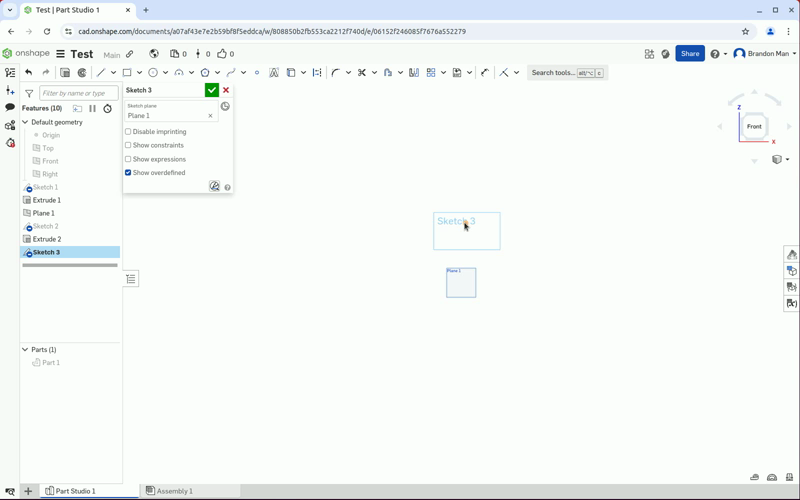
scroll(6)
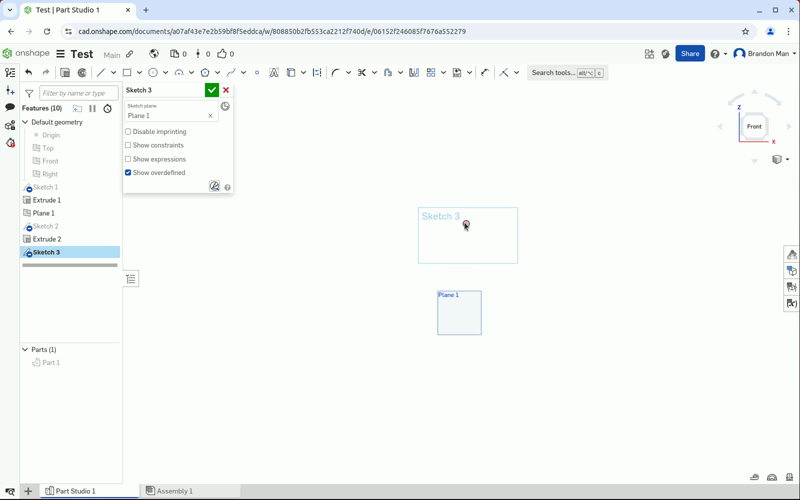
scroll(6)
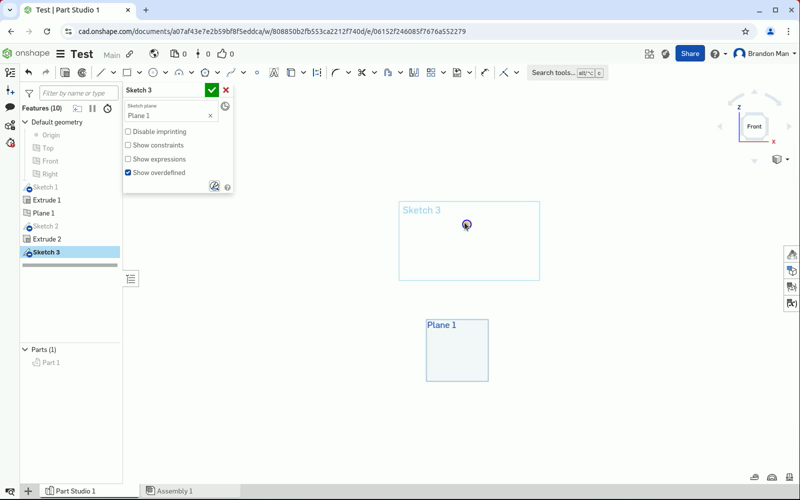
scroll(6)
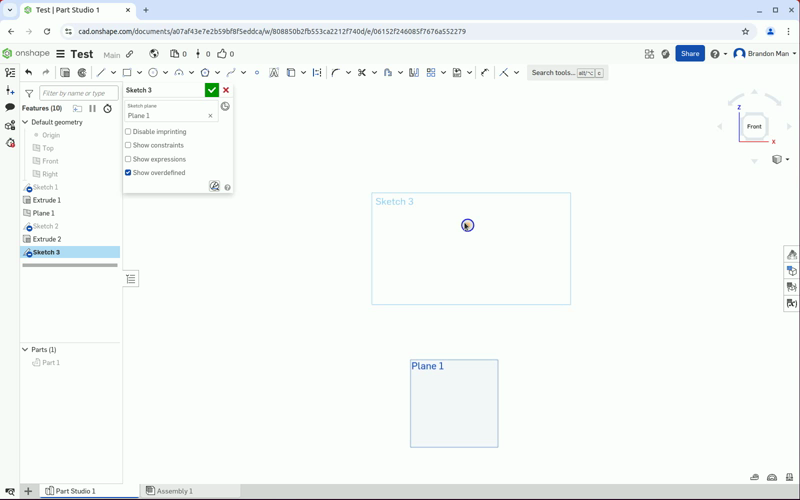
scroll(6)
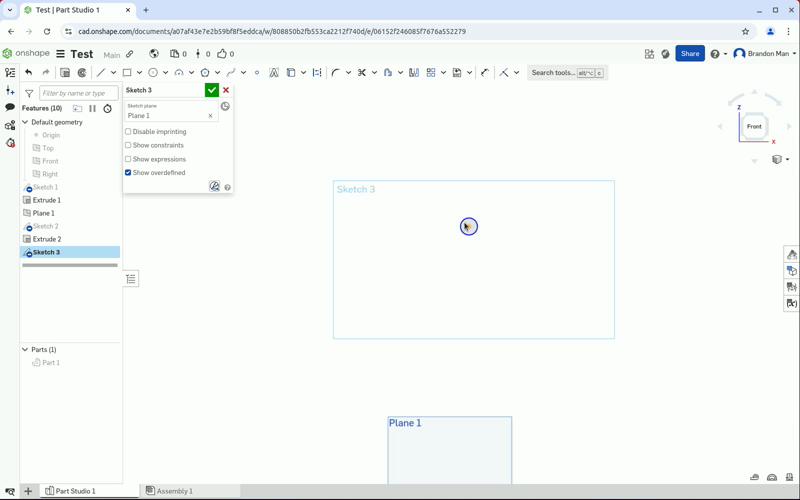
scroll(6)
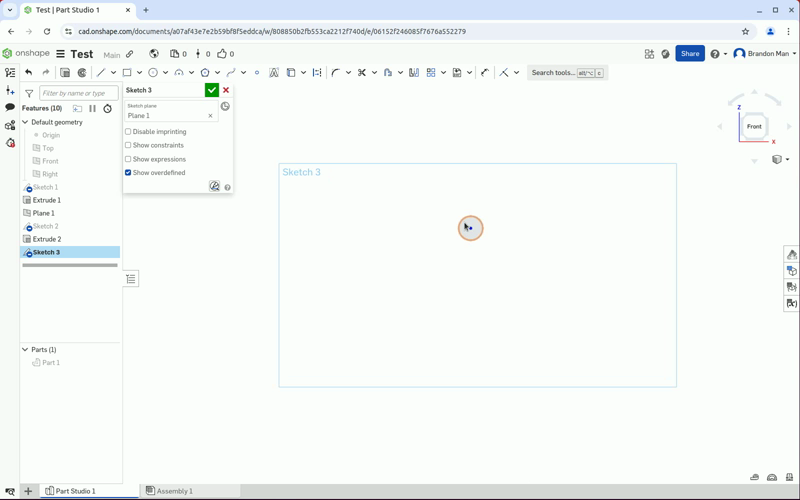
scroll(6)
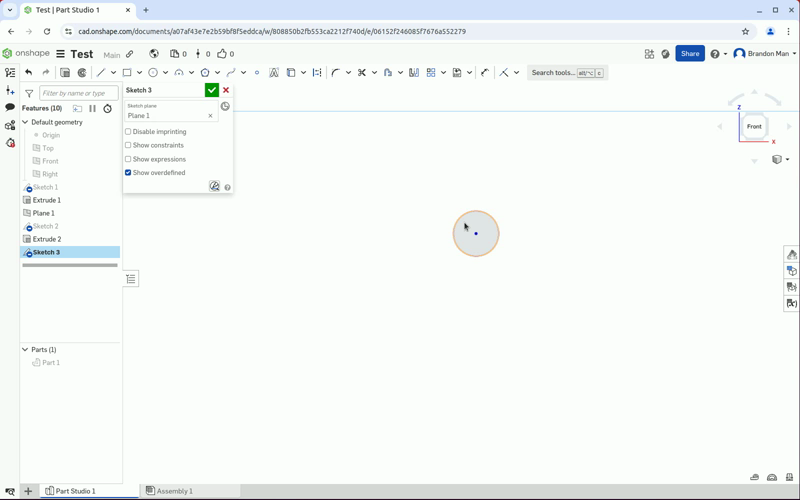
click(464, 222)
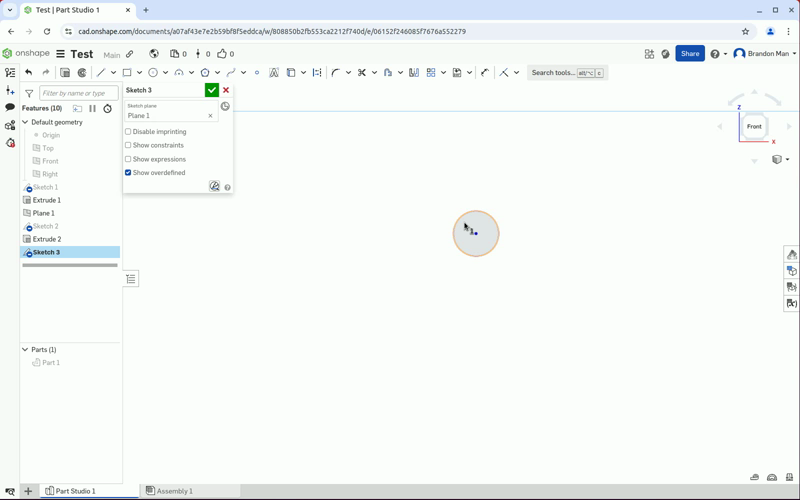
scroll(-6)
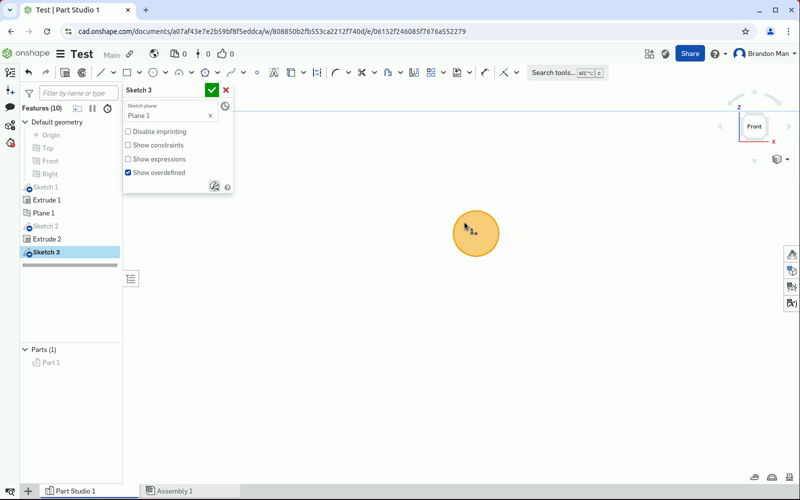
scroll(-6)
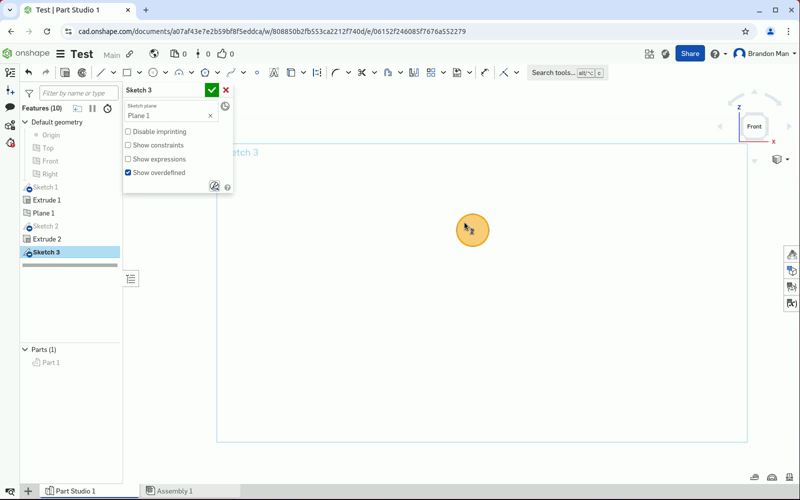
scroll(-6)
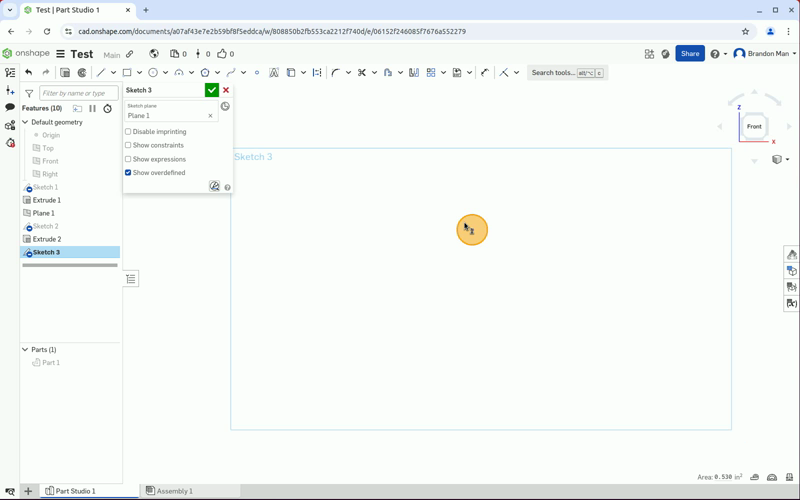
scroll(-6)
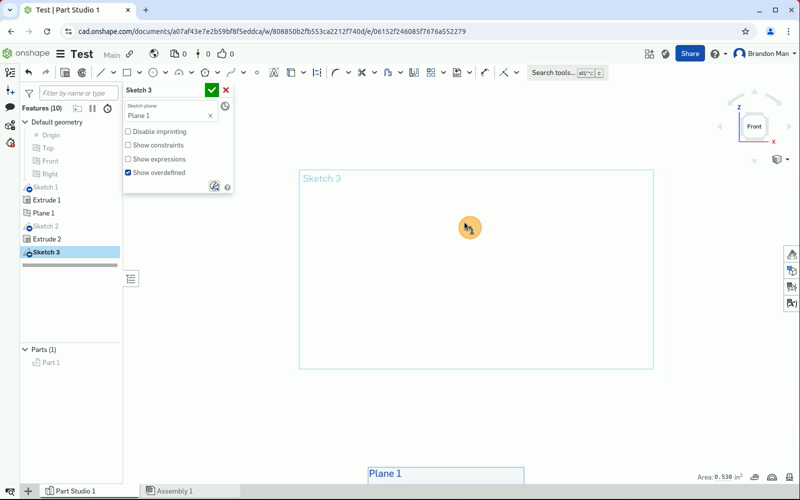
scroll(-6)
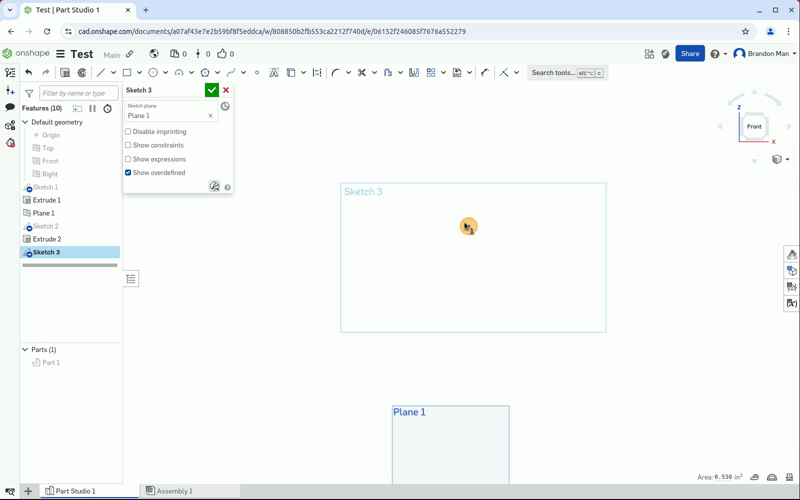
scroll(-6)
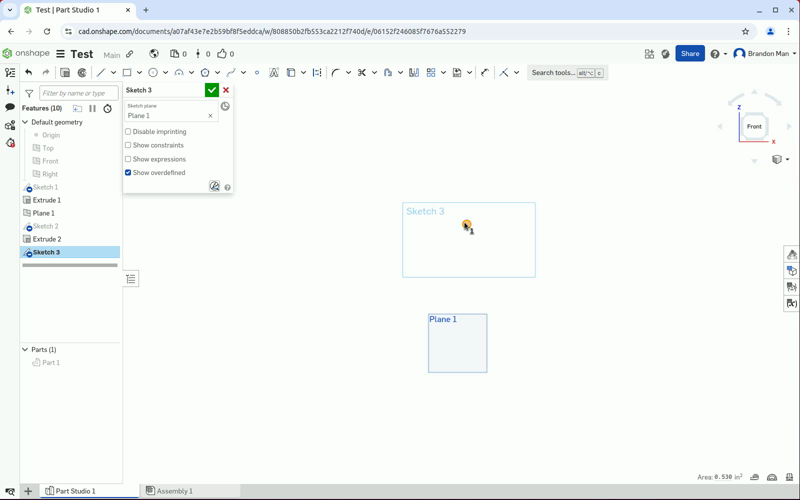
scroll(-6)
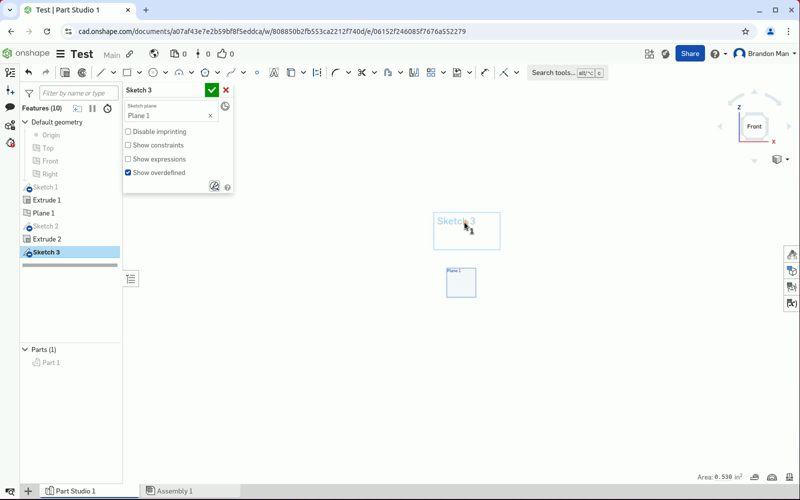
mouse_move(73, 352)
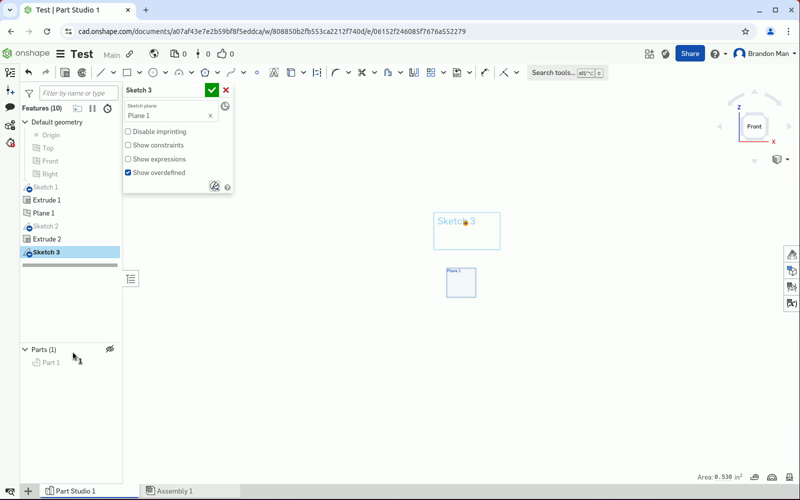
key(shift+y)
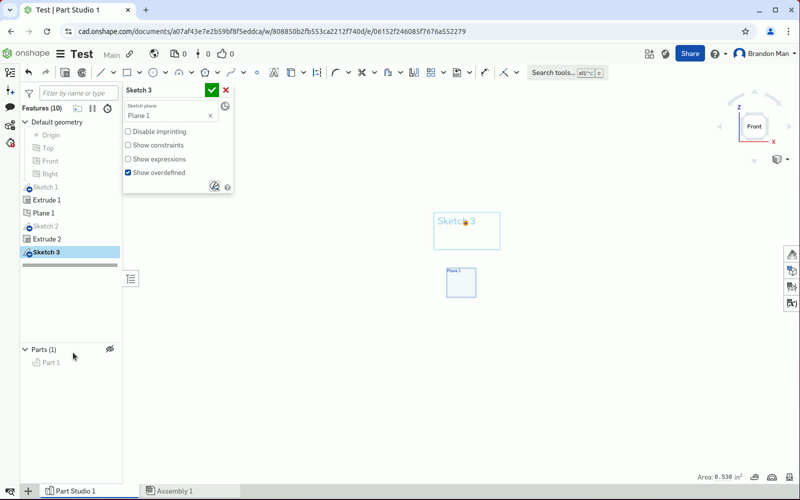
key(shift+e)
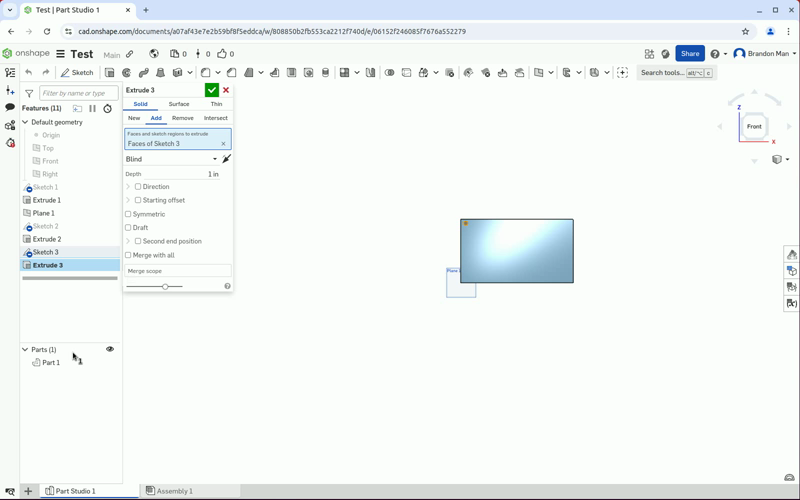
mouse_move(143, 106)
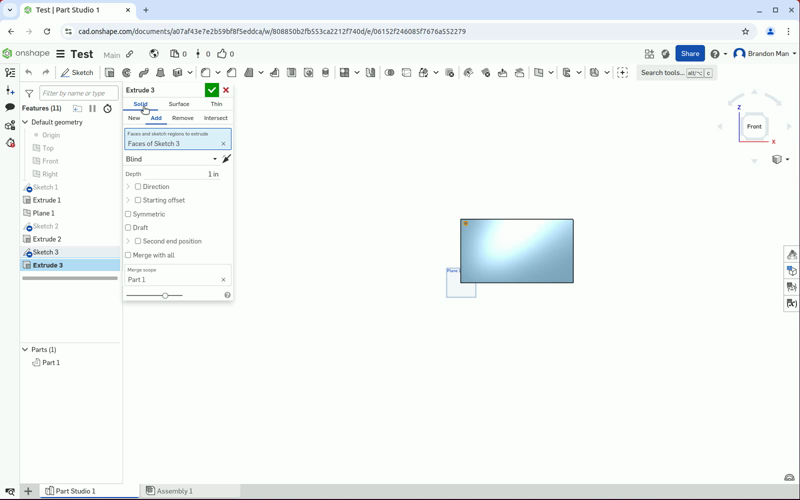
click(143, 106)
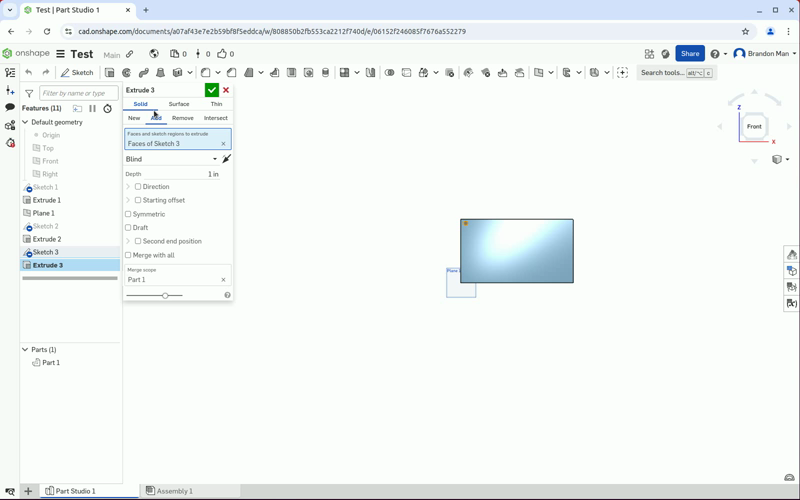
mouse_move(186, 120)
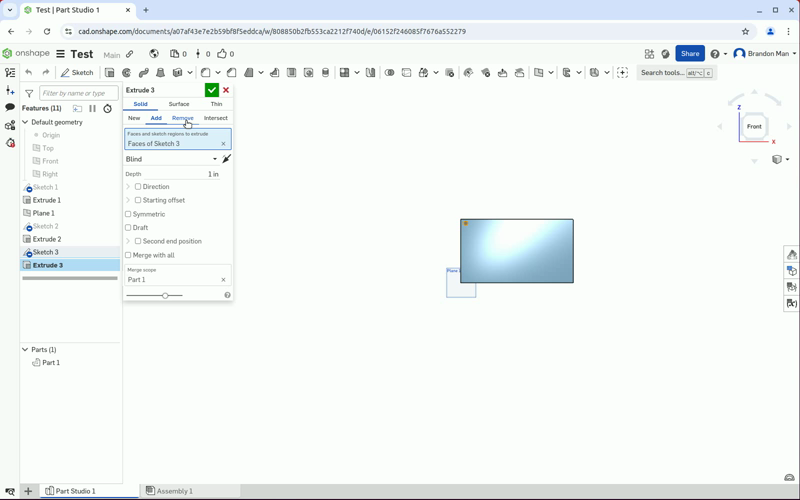
click(186, 120)
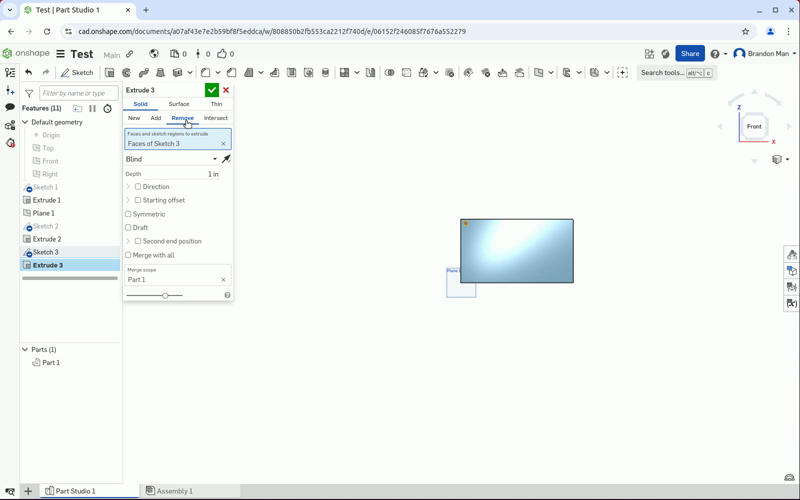
key(tab, 4)
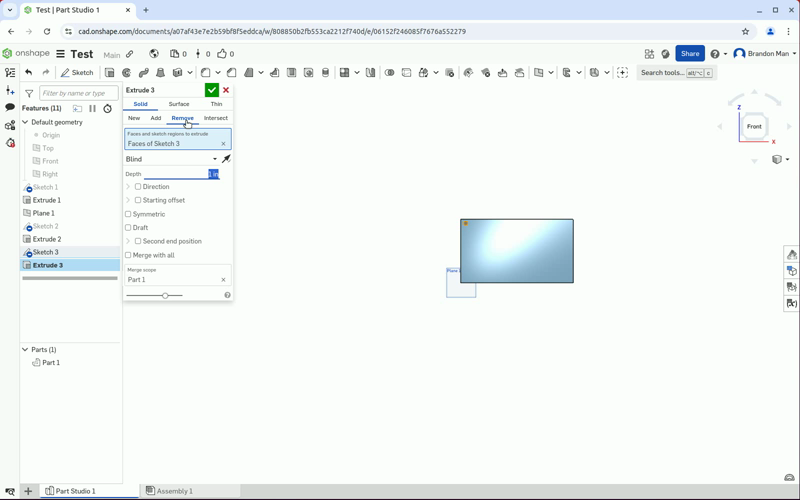
text(3.851)
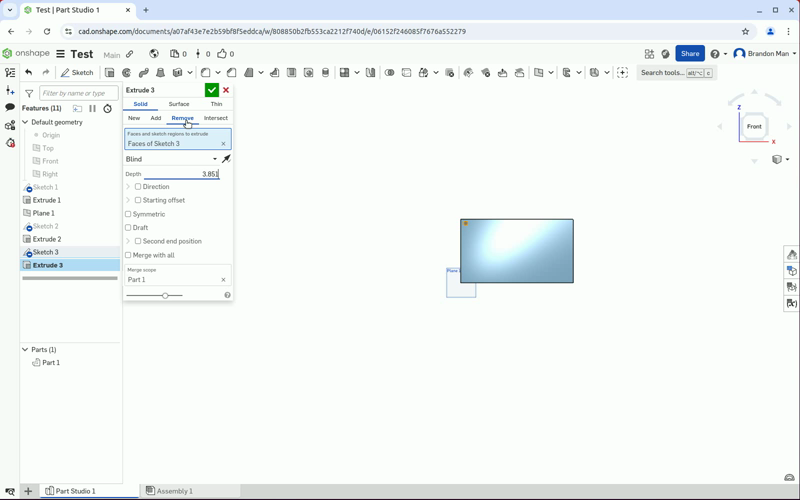
key(tab, 6)
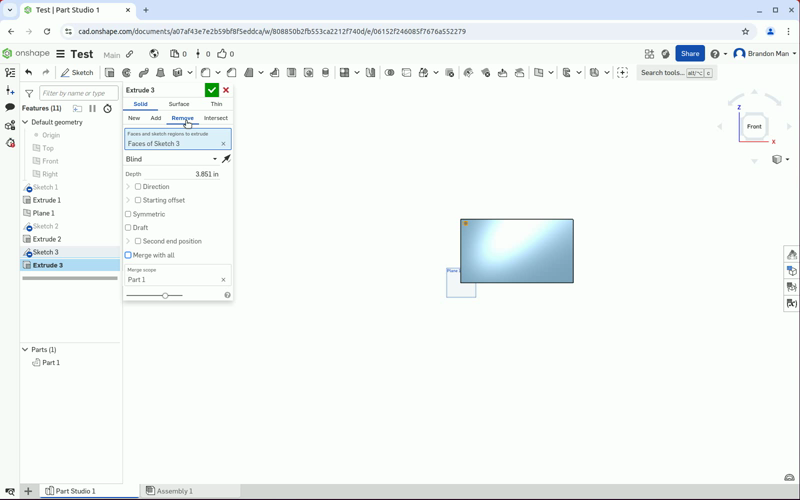
key(space)
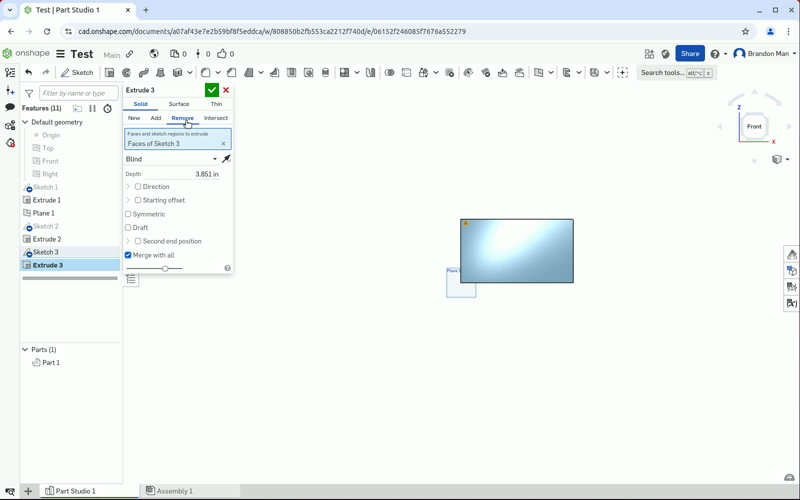
key(enter)
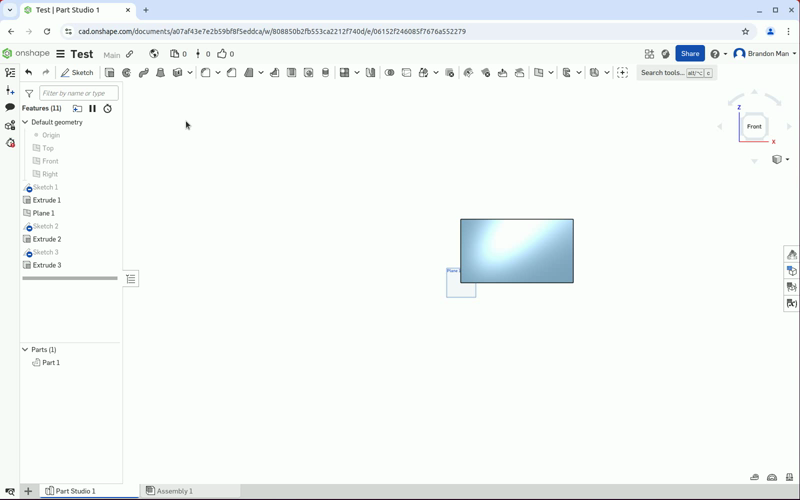
key(shift+h)
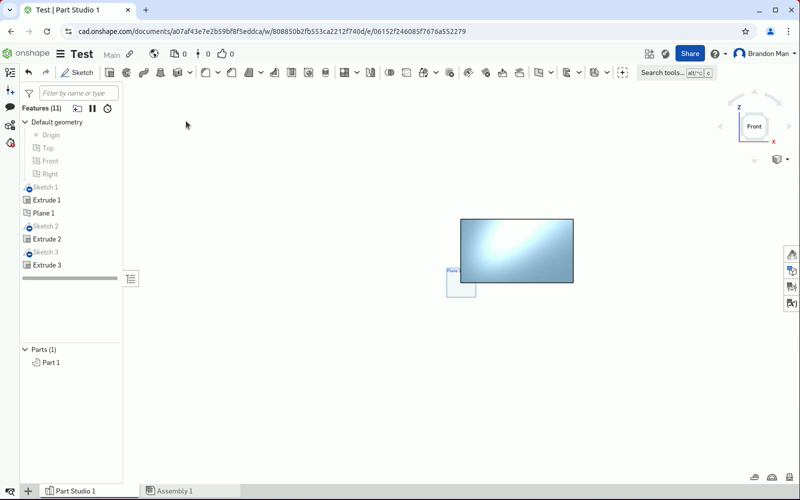
key(shift+h)
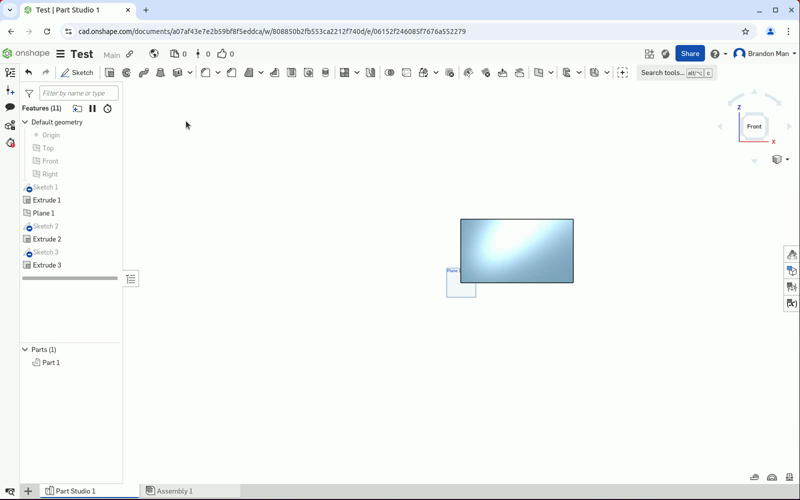
mouse_move(73, 189)
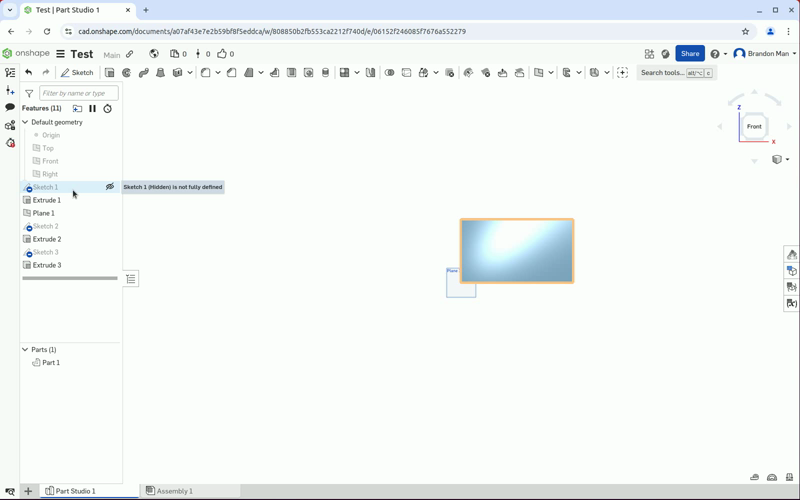
click(73, 189)
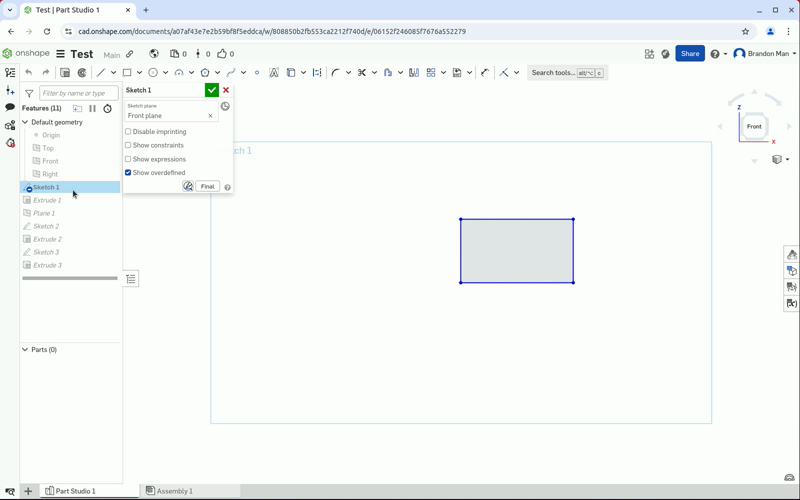
mouse_move(229, 92)
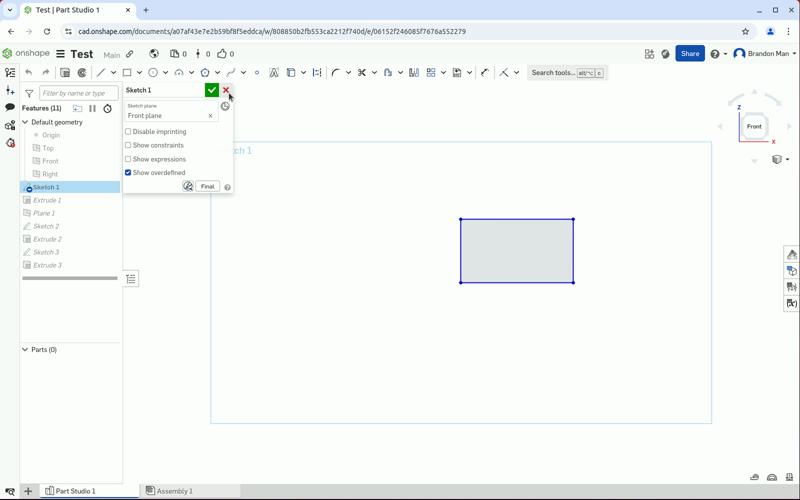
click(229, 92)
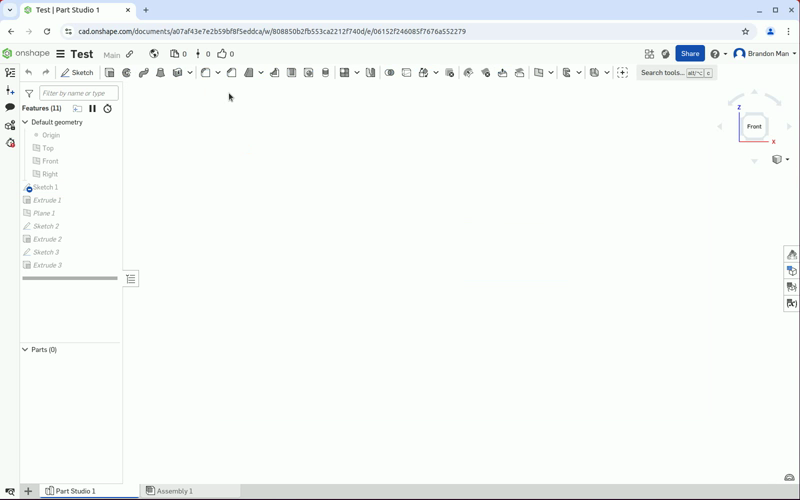
key(shift+s)
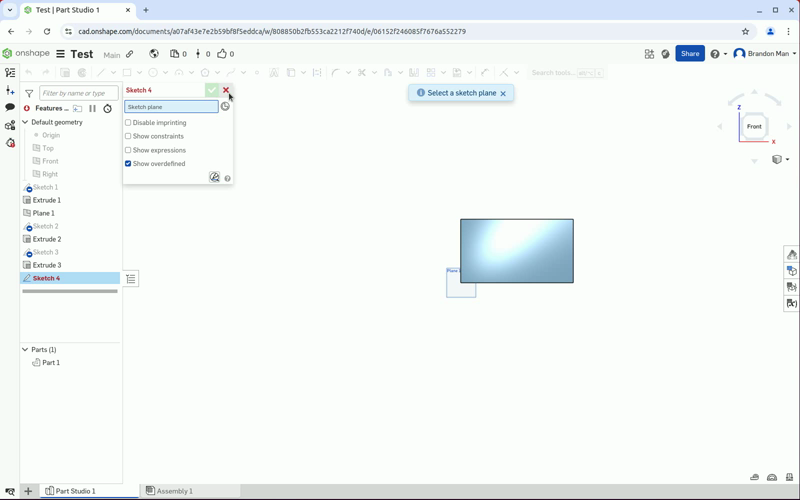
mouse_move(73, 215)
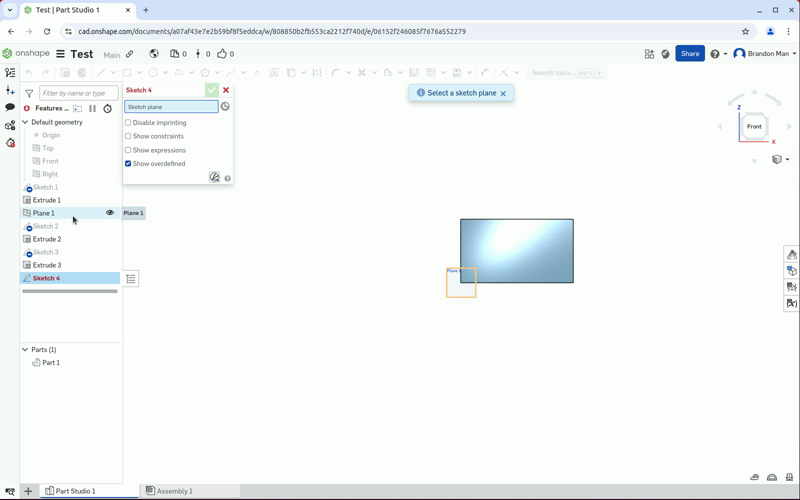
click(73, 215)
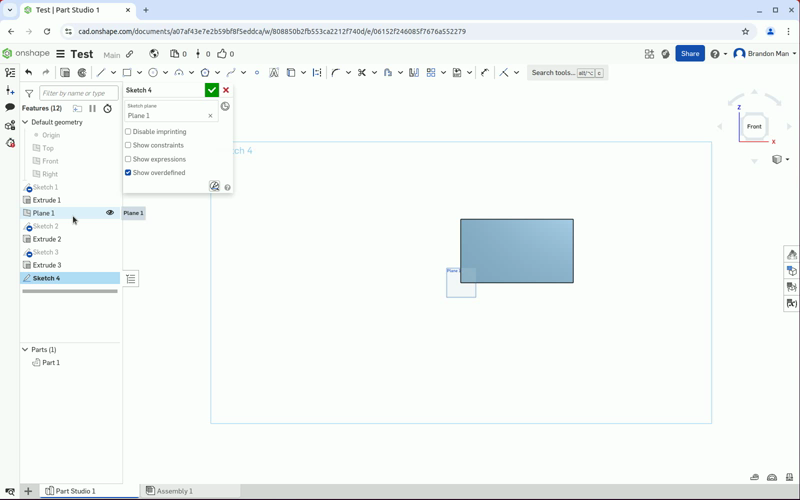
mouse_move(73, 352)
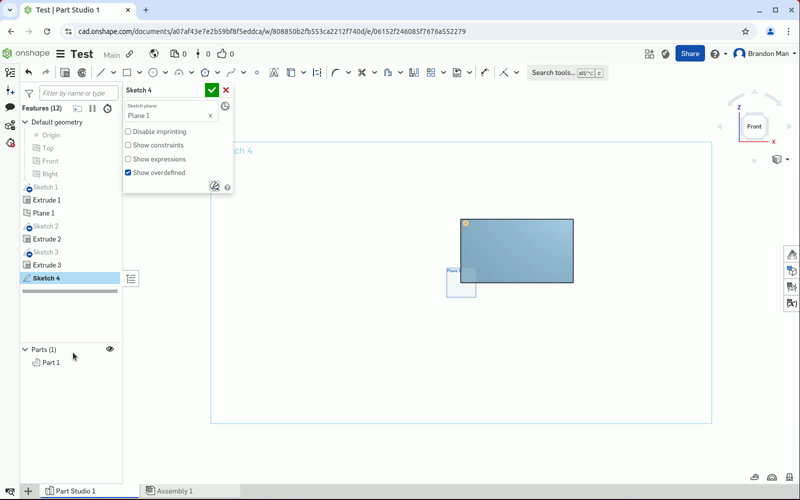
key(y)
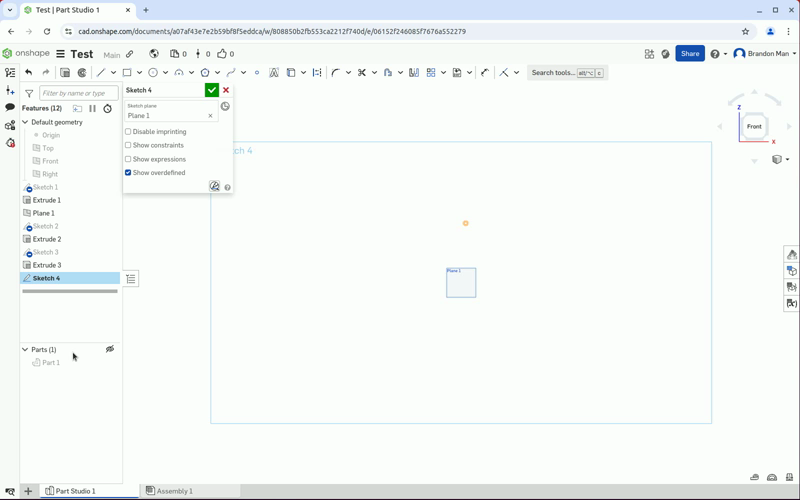
key(c)
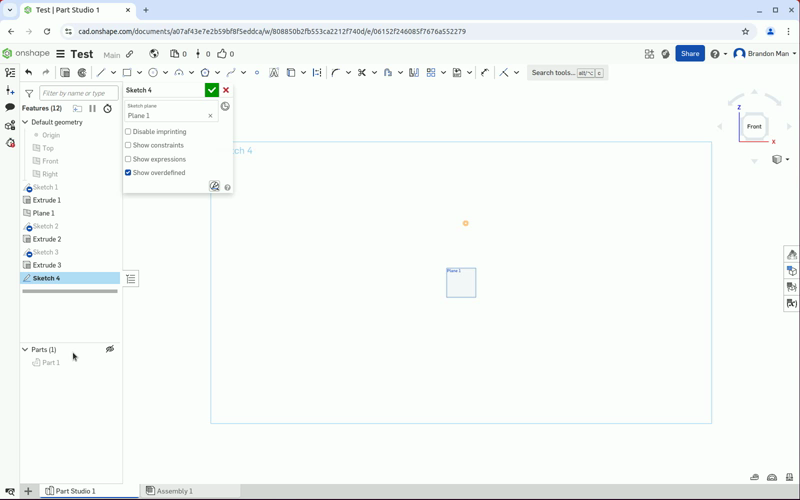
key_down(shift)
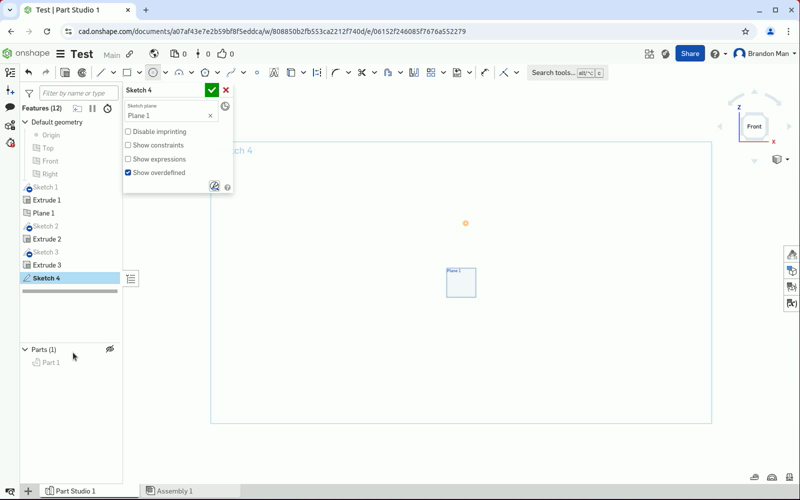
mouse_move(552, 278)
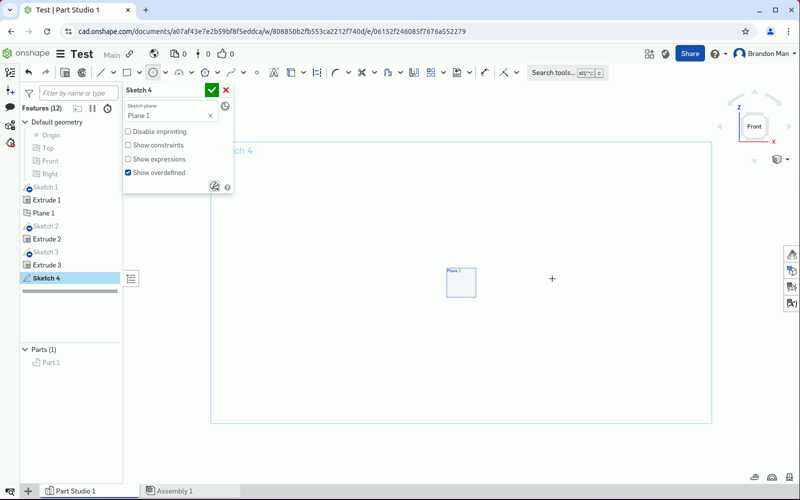
click(552, 278)
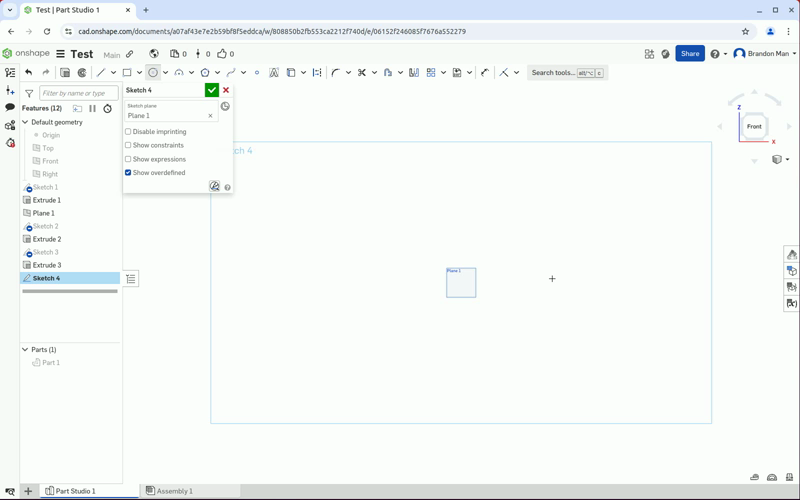
key_up(shift)
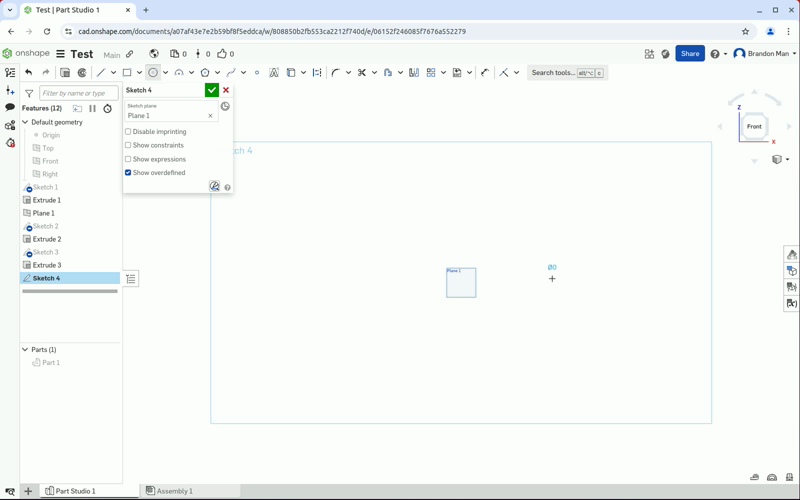
mouse_move(554, 278)
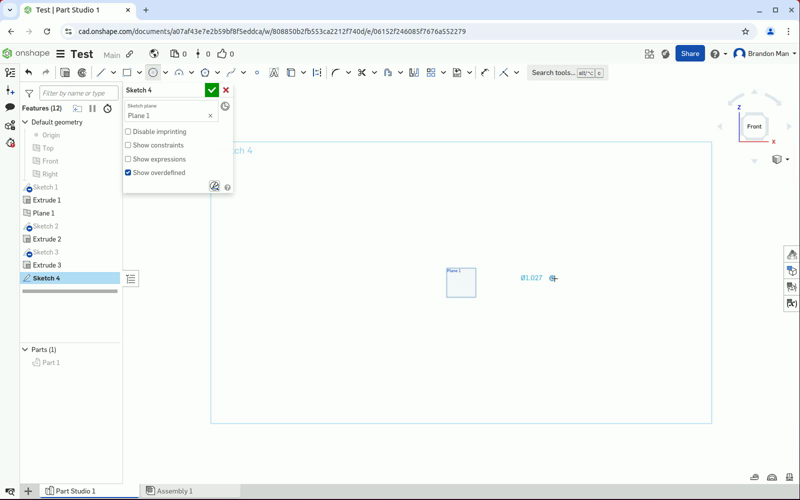
scroll(6)
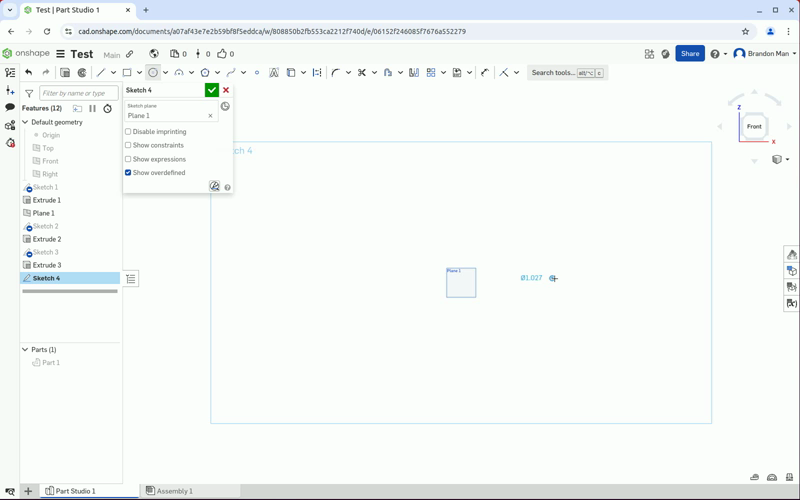
scroll(6)
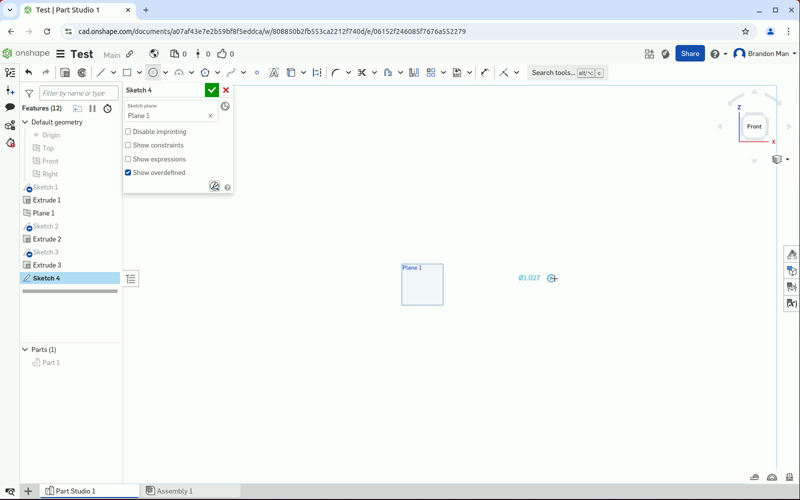
scroll(6)
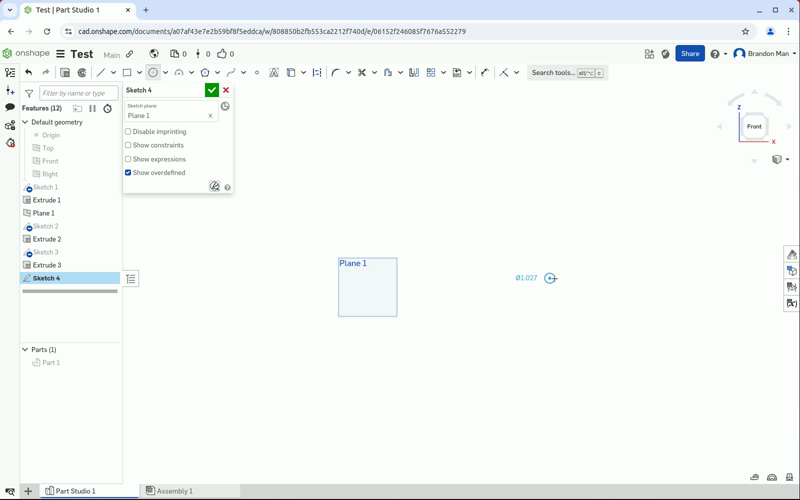
scroll(6)
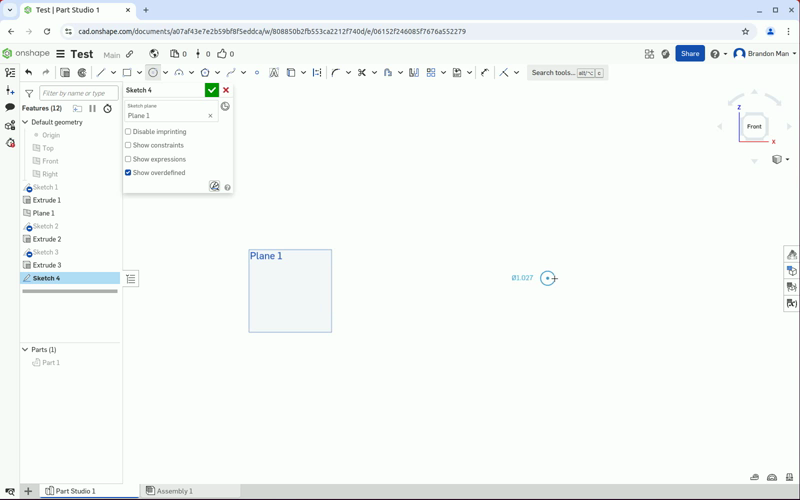
scroll(6)
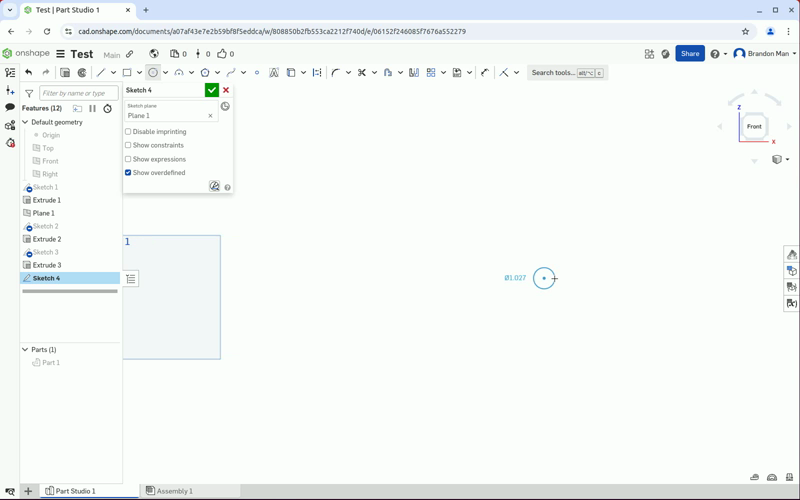
scroll(6)
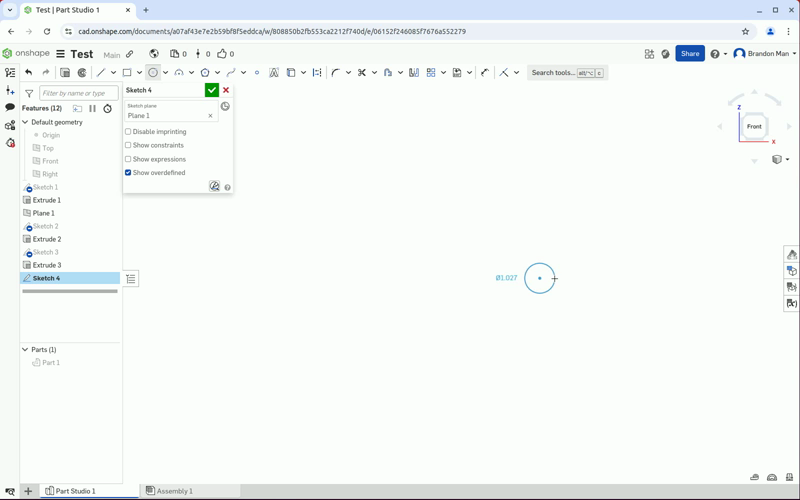
scroll(6)
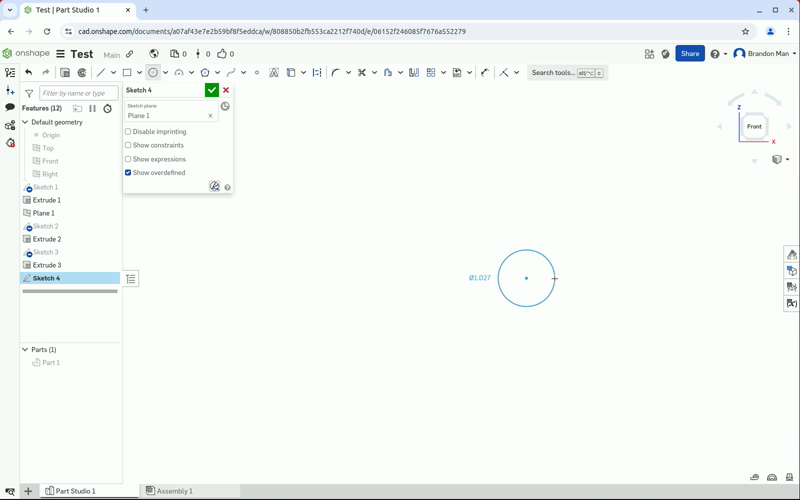
click(554, 278)
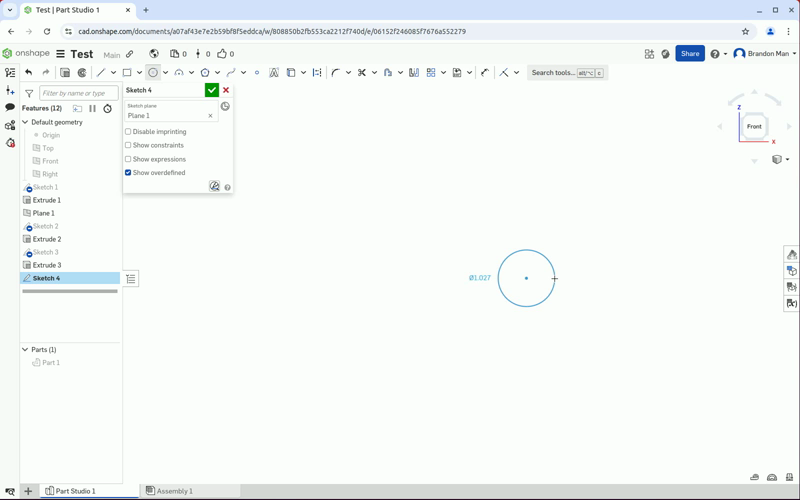
scroll(-6)
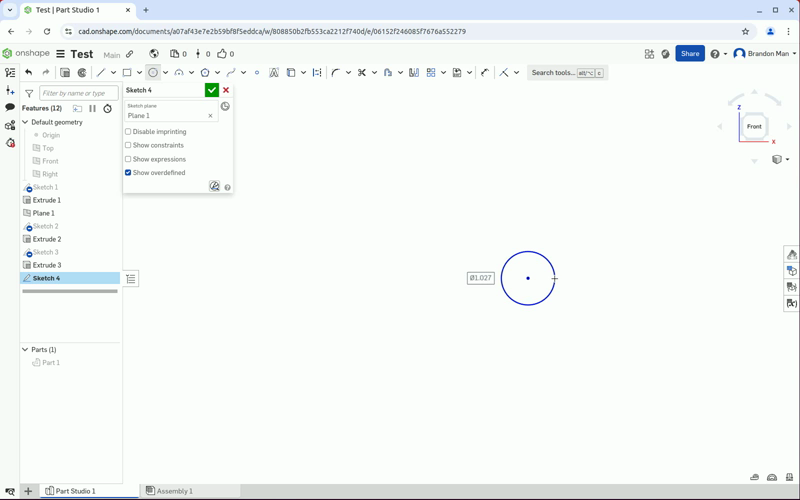
scroll(-6)
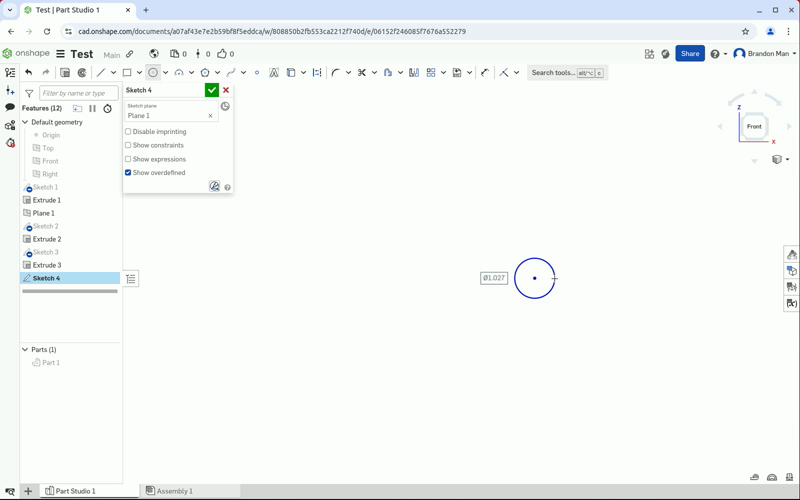
scroll(-6)
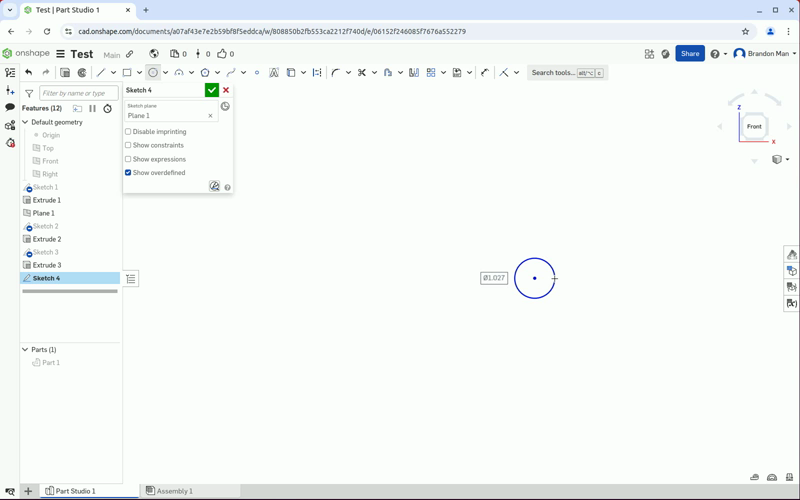
scroll(-6)
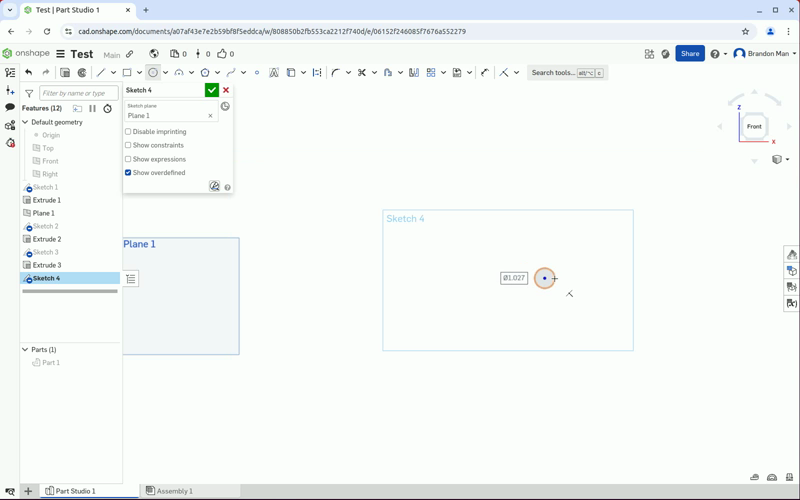
scroll(-6)
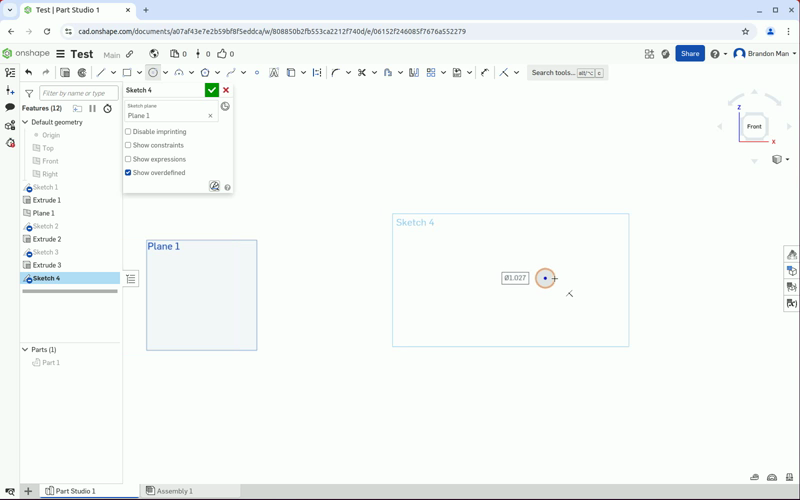
scroll(-6)
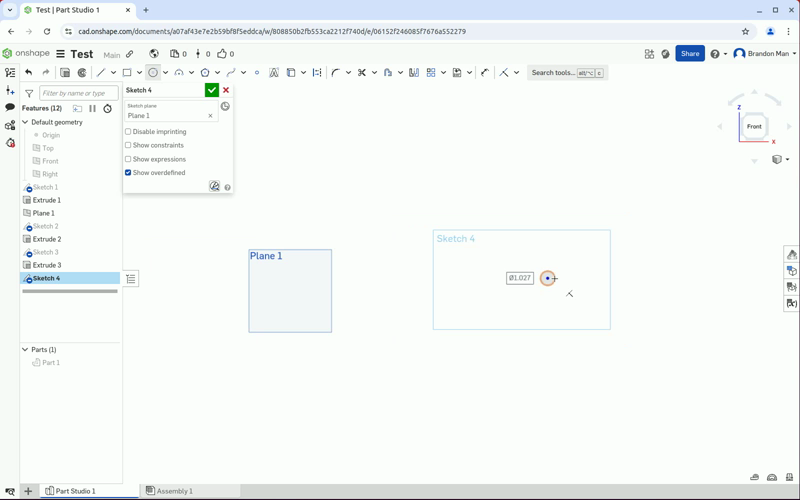
scroll(-6)
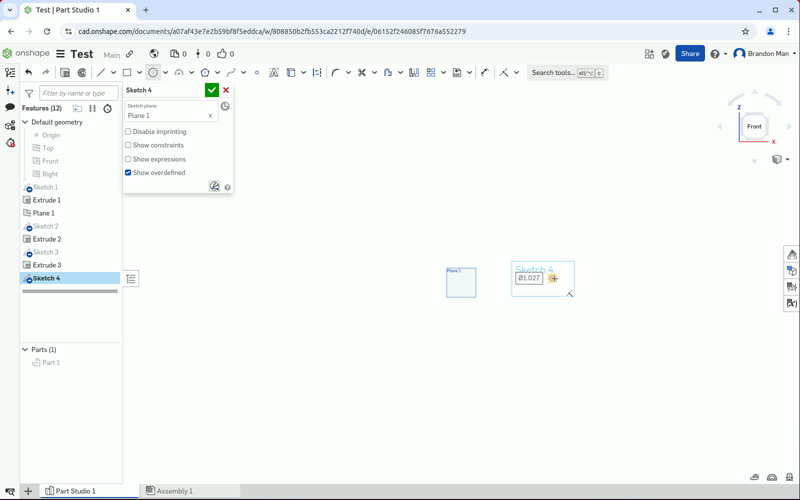
key(esc)
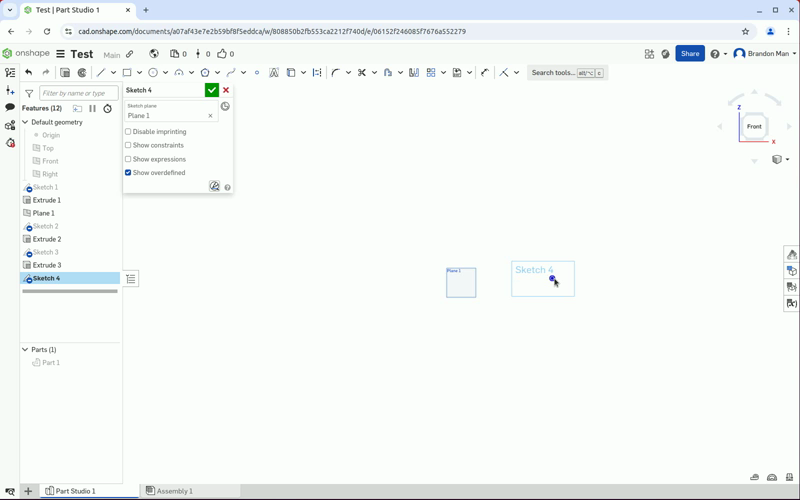
mouse_move(551, 278)
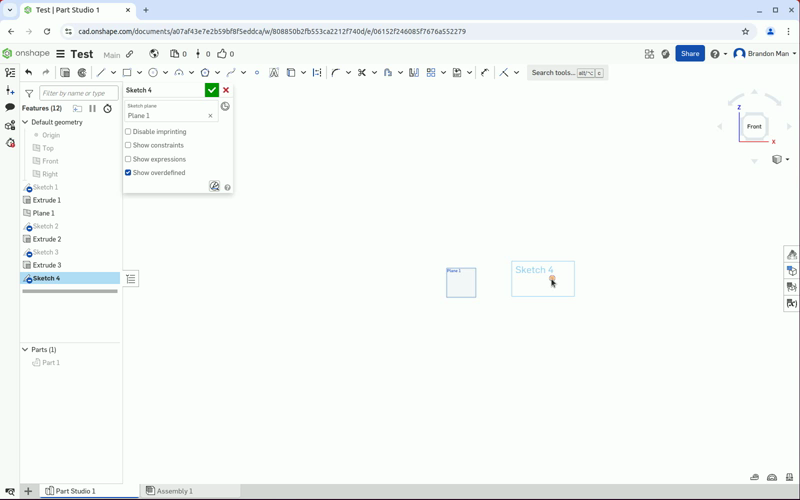
scroll(6)
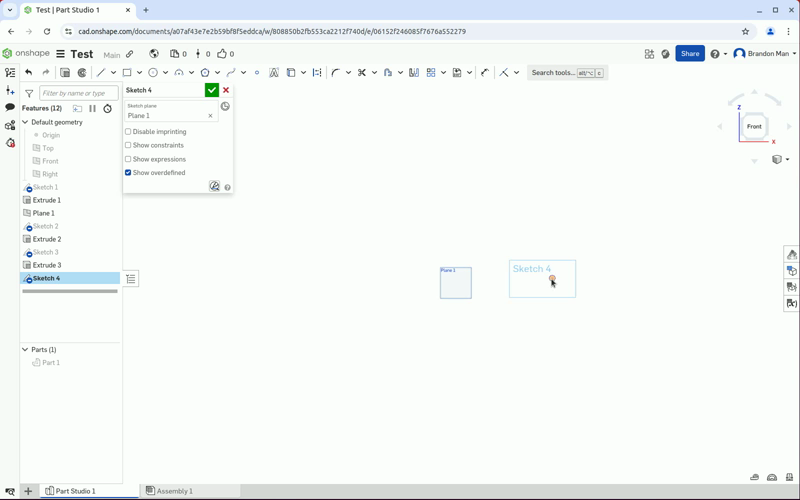
scroll(6)
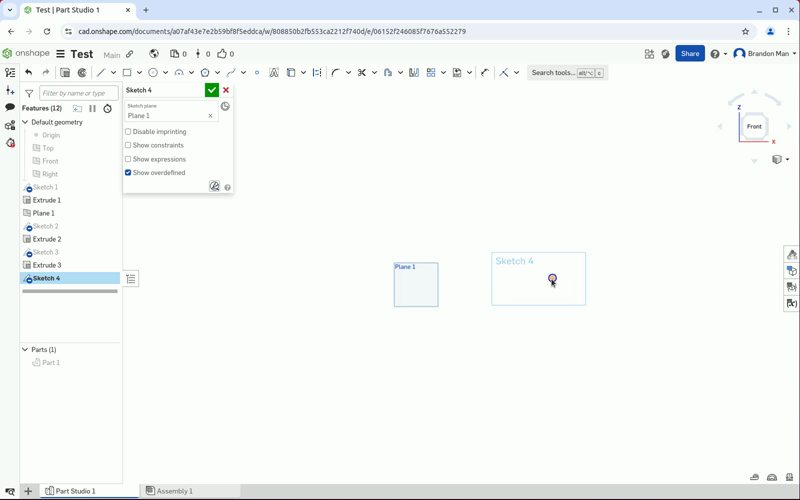
scroll(6)
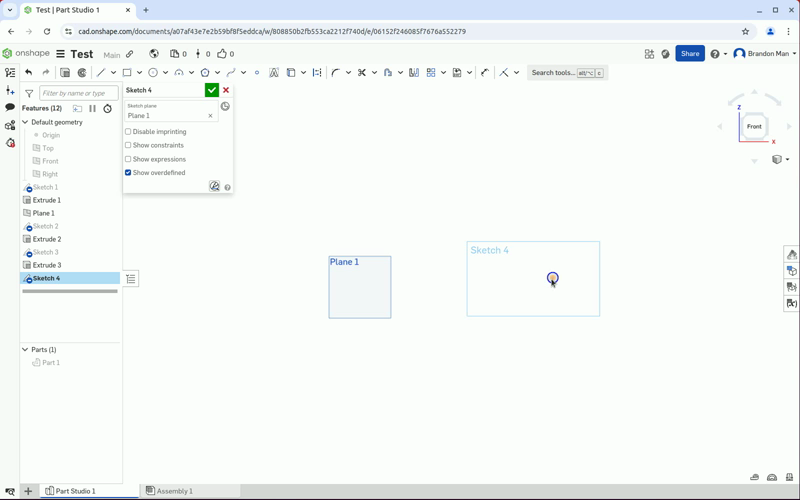
scroll(6)
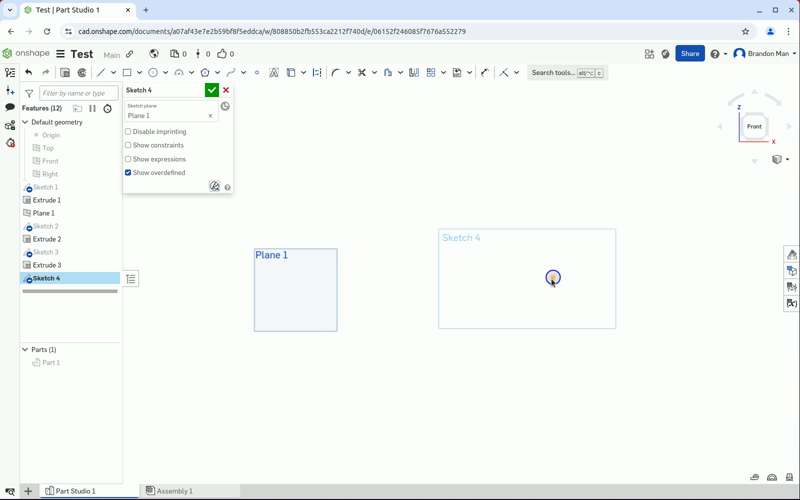
scroll(6)
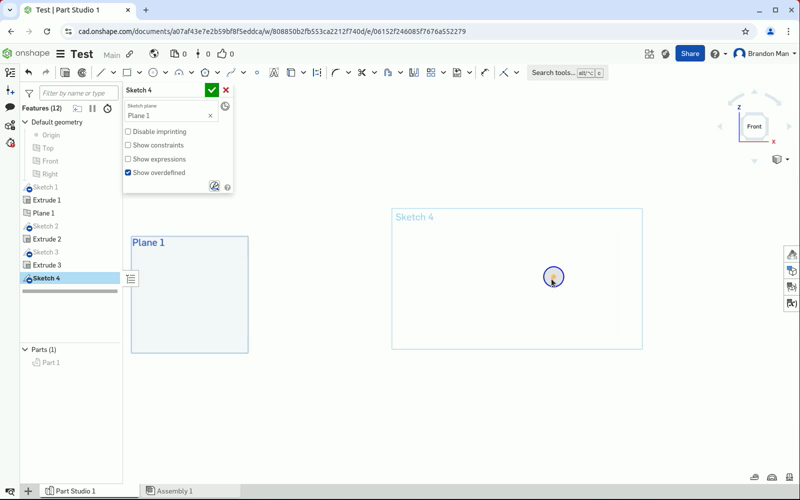
scroll(6)
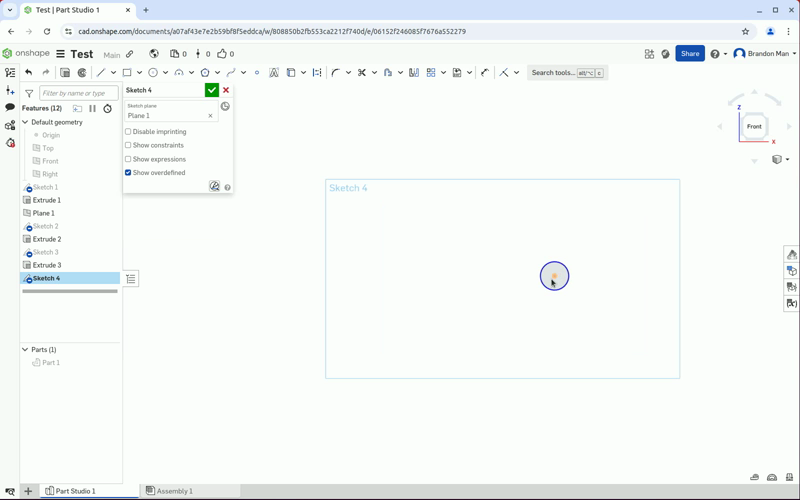
scroll(6)
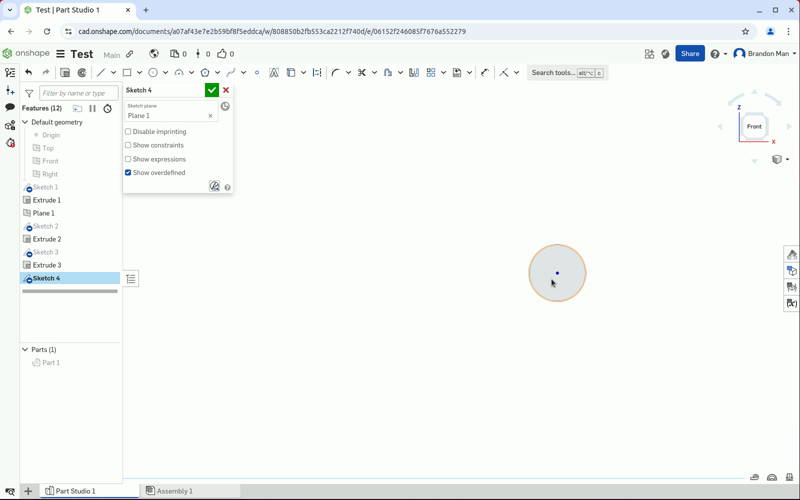
click(551, 278)
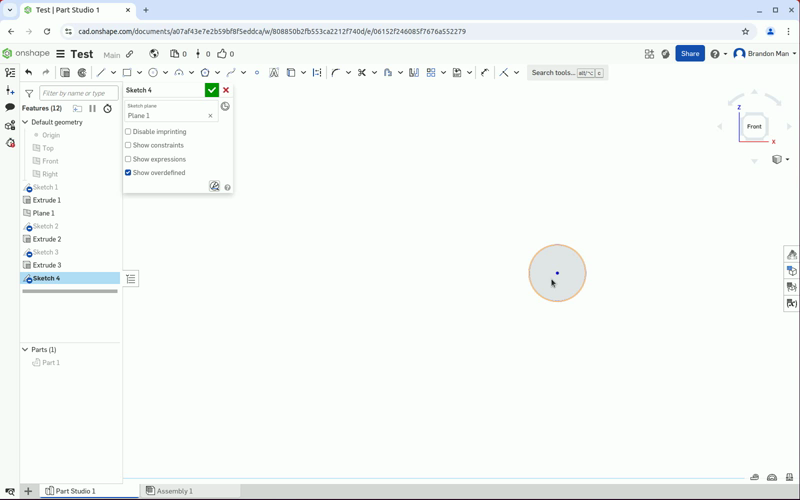
scroll(-6)
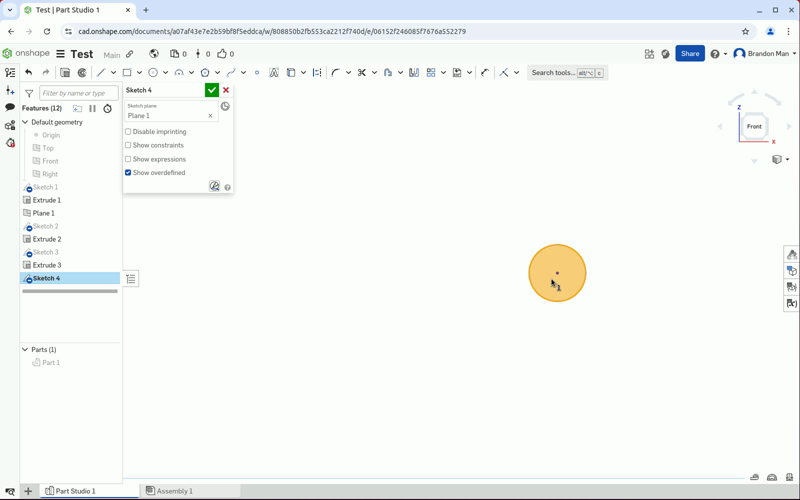
scroll(-6)
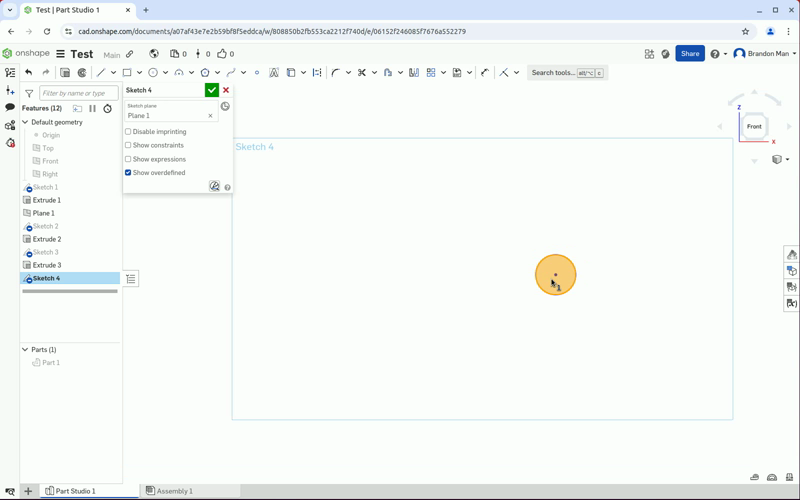
scroll(-6)
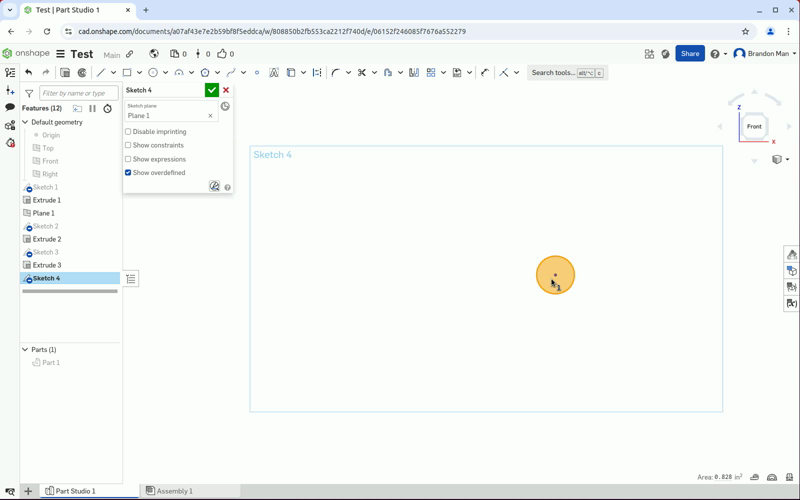
scroll(-6)
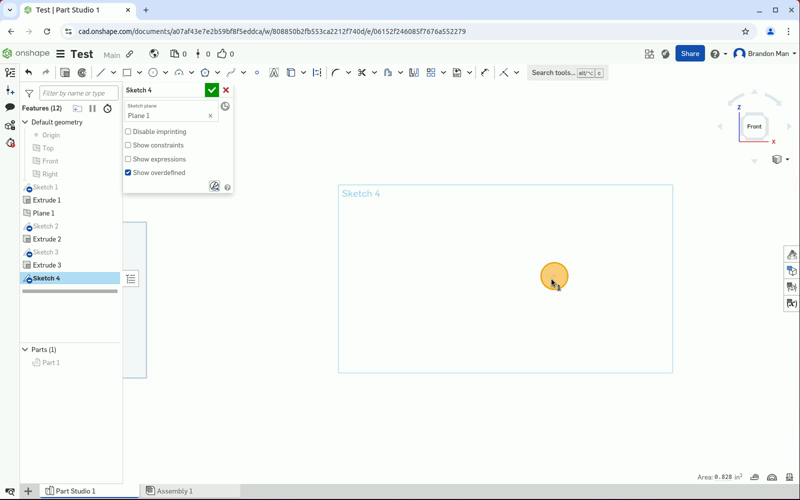
scroll(-6)
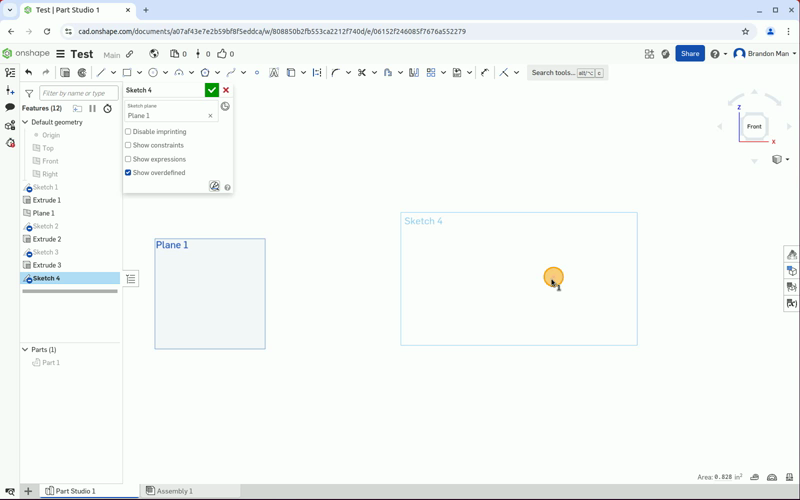
scroll(-6)
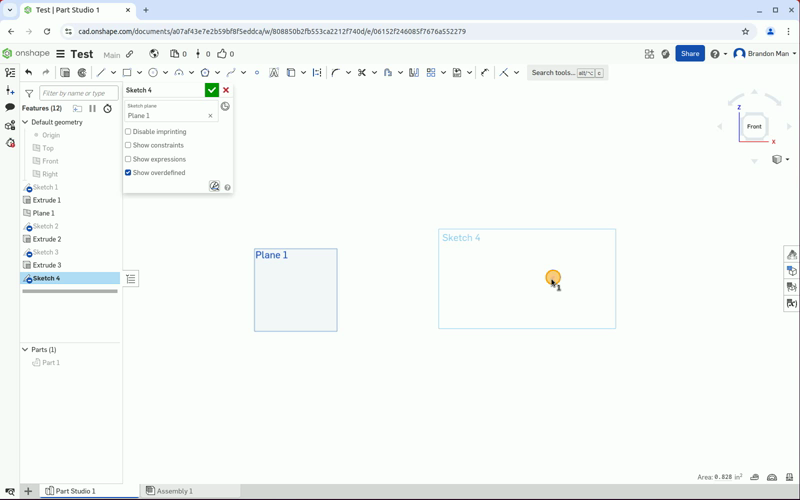
scroll(-6)
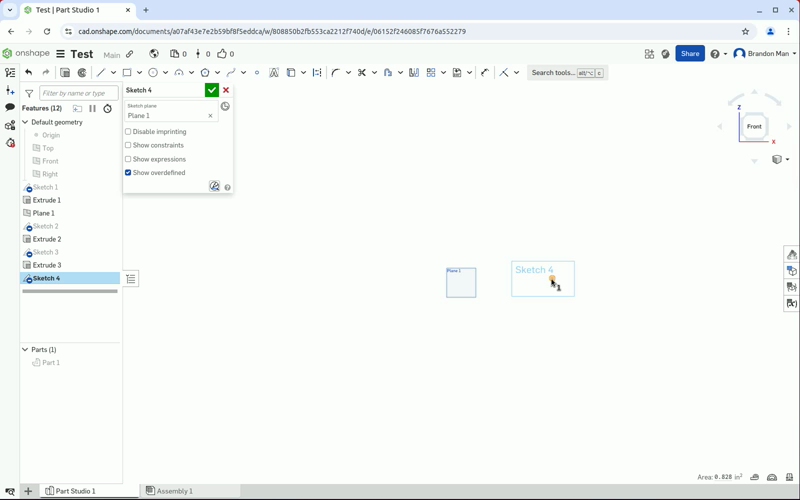
mouse_move(73, 352)
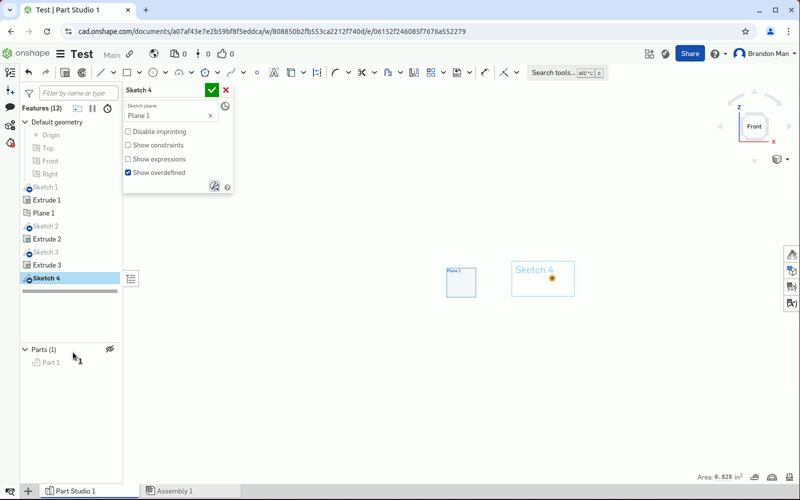
key(shift+y)
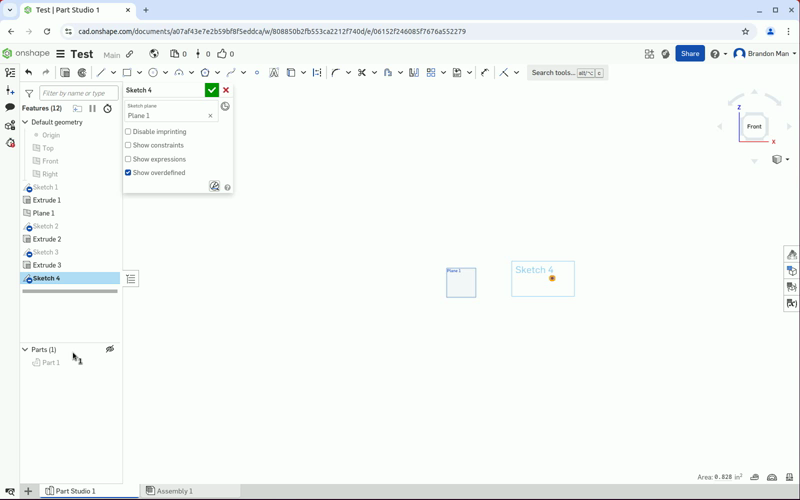
key(shift+e)
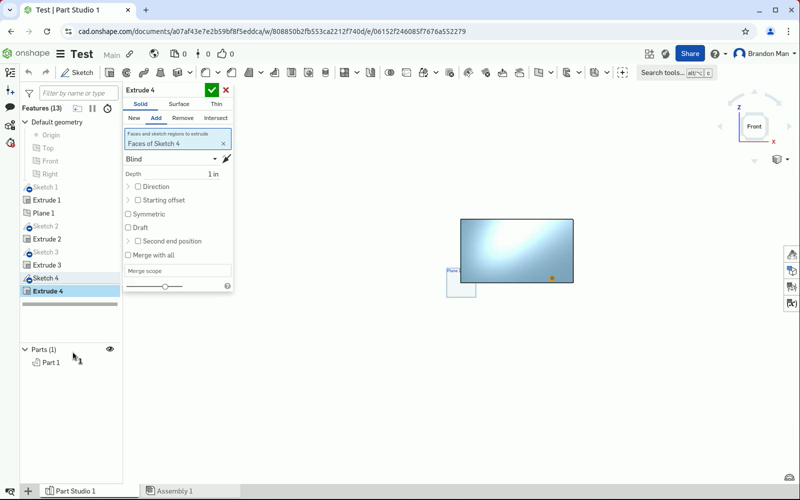
mouse_move(143, 106)
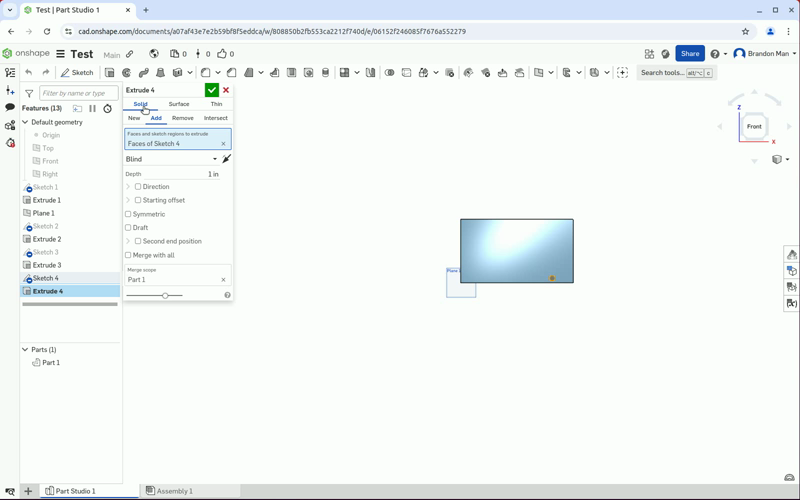
click(143, 106)
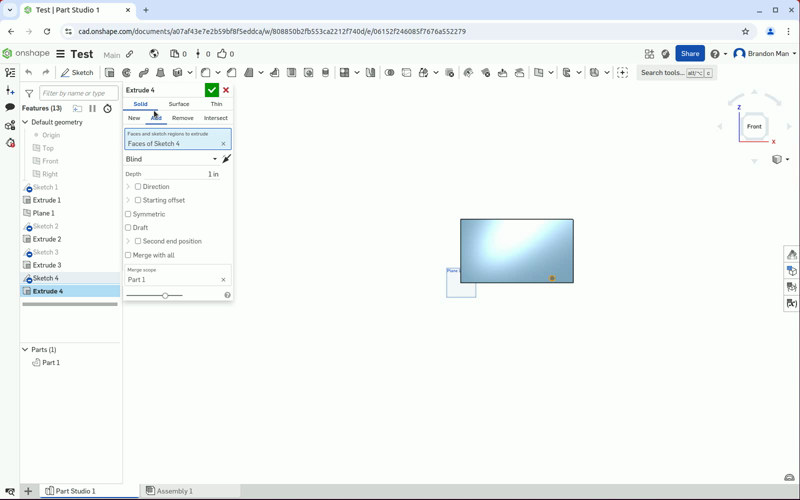
mouse_move(186, 120)
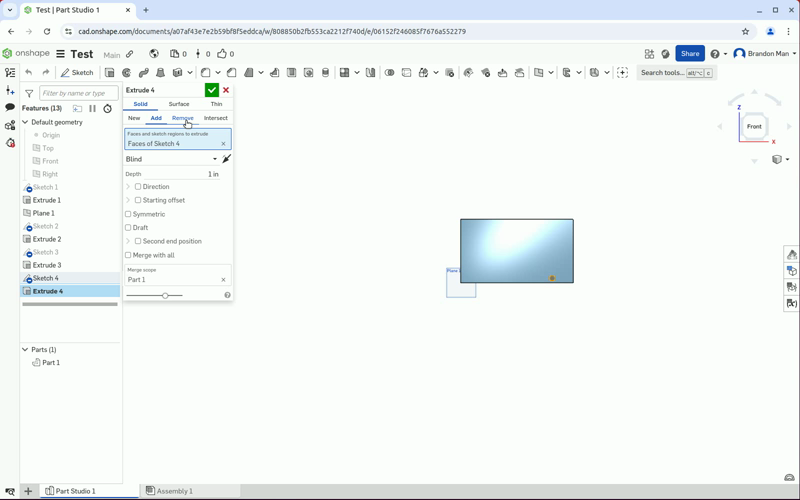
click(186, 120)
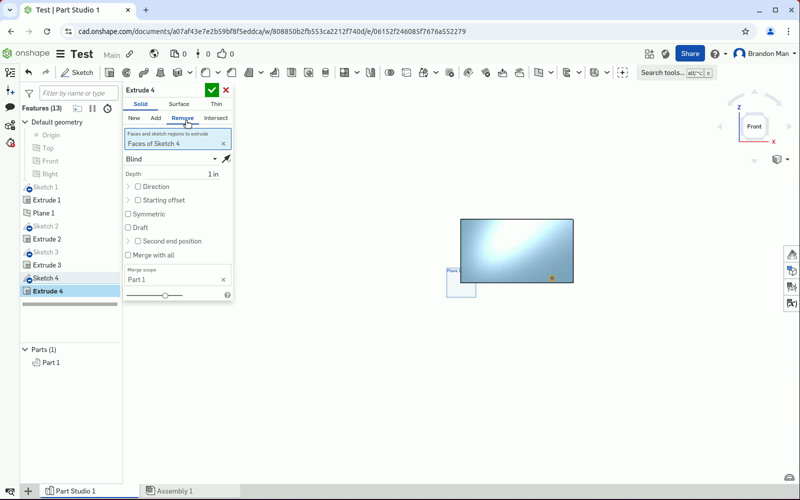
key(tab, 4)
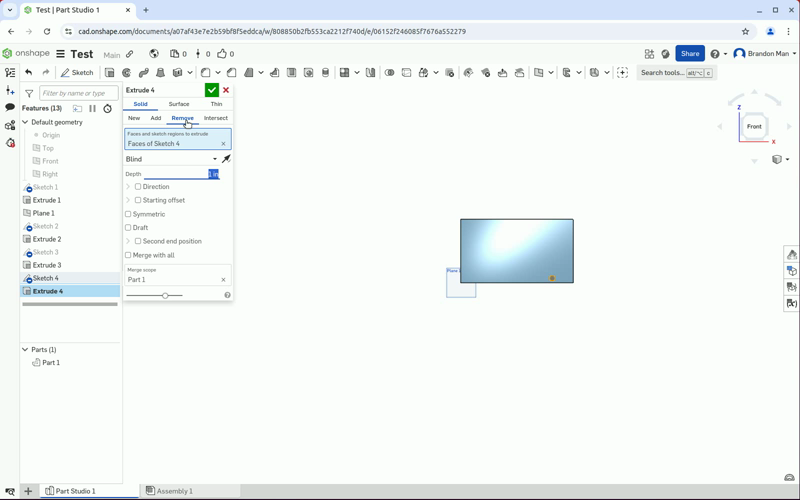
text(3.851)
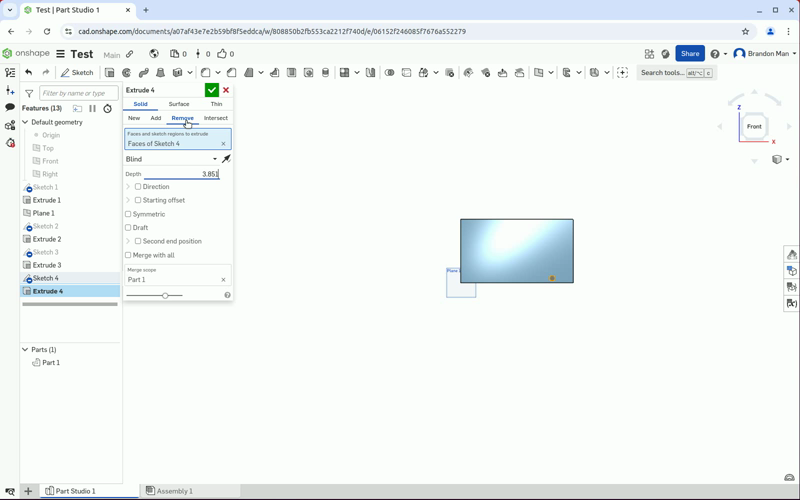
key(tab, 6)
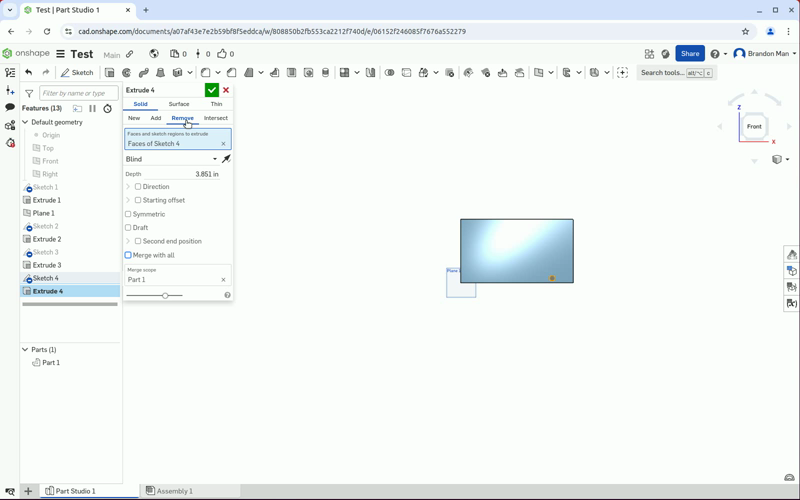
key(space)
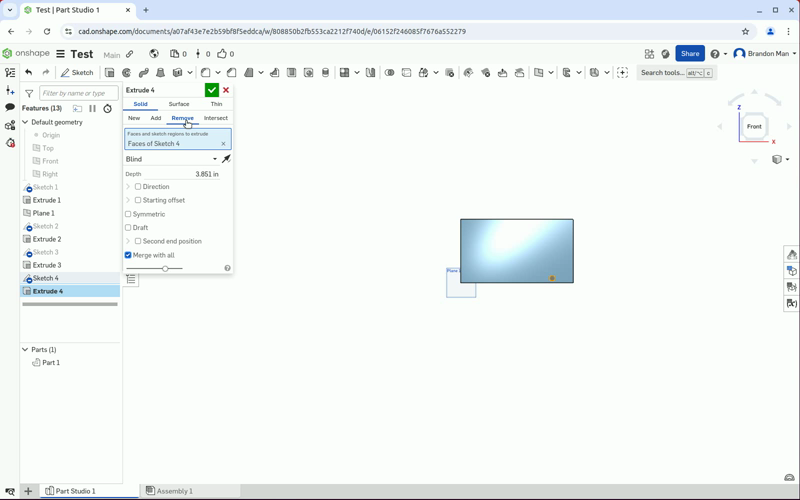
key(enter)
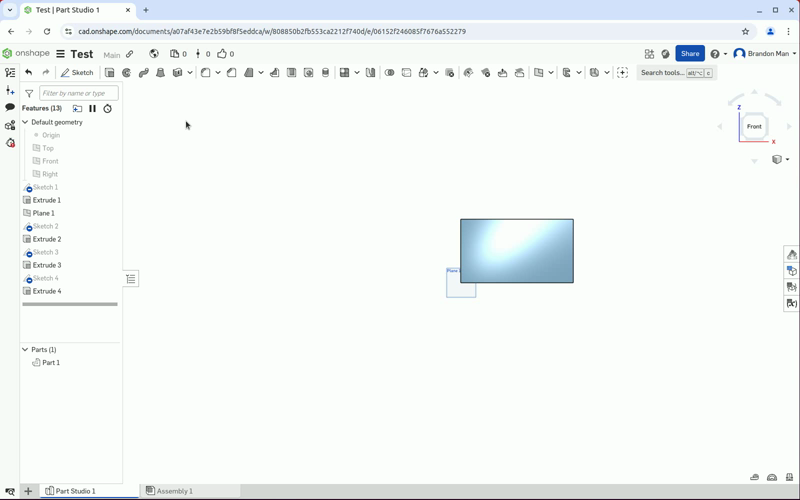
key(shift+h)
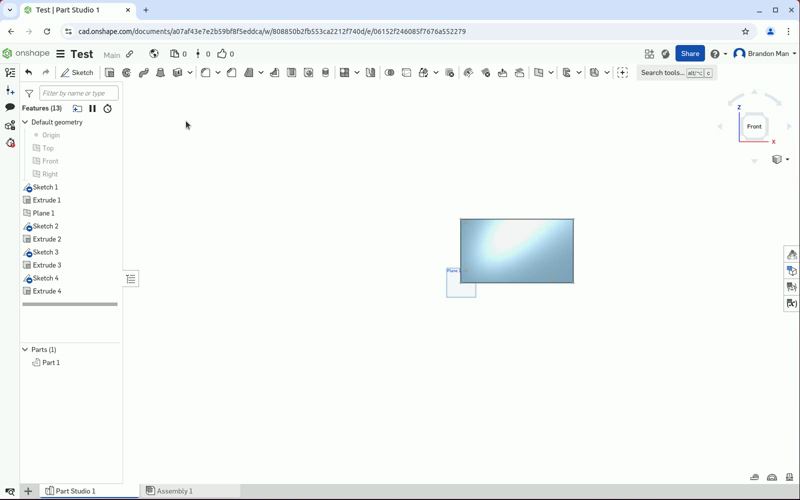
key(shift+h)
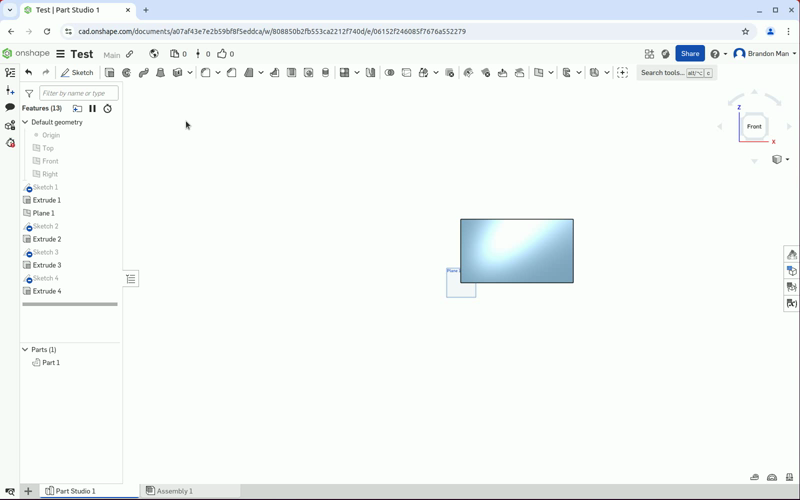
mouse_move(73, 189)
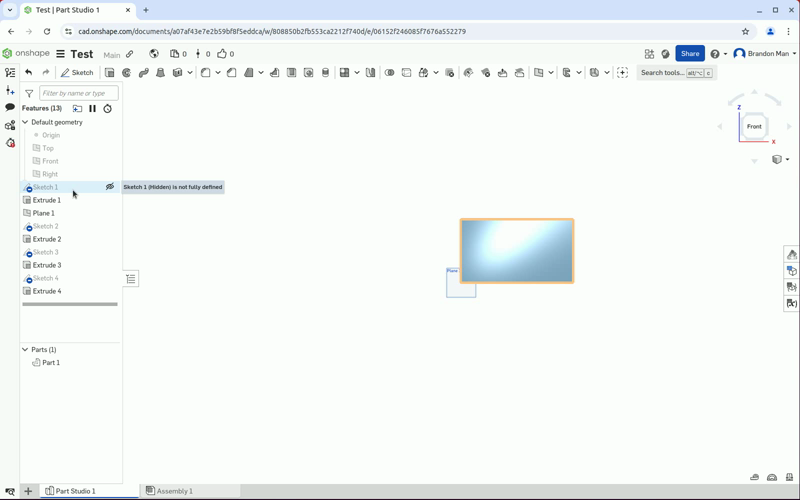
click(73, 189)
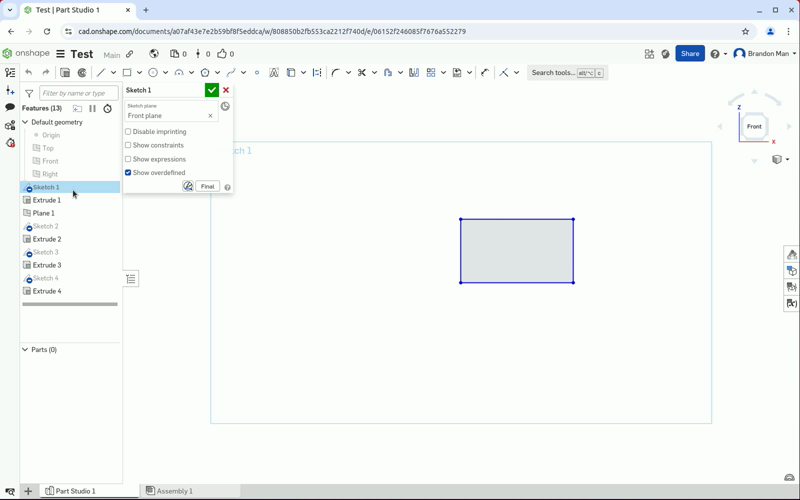
mouse_move(229, 92)
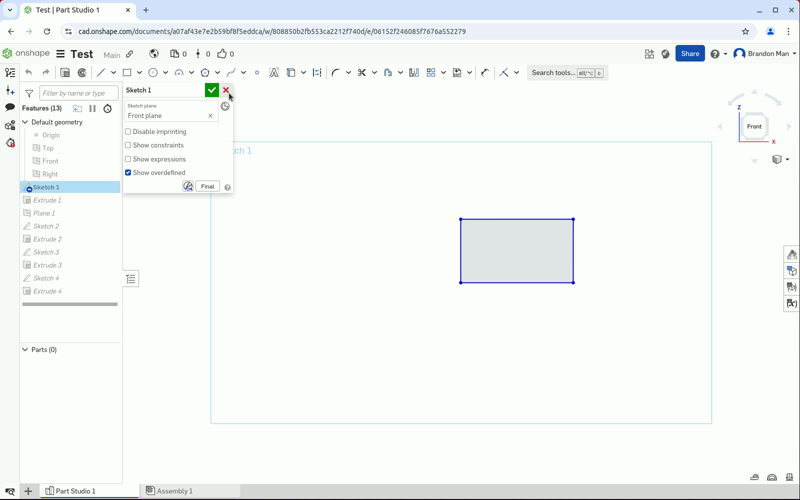
click(229, 92)
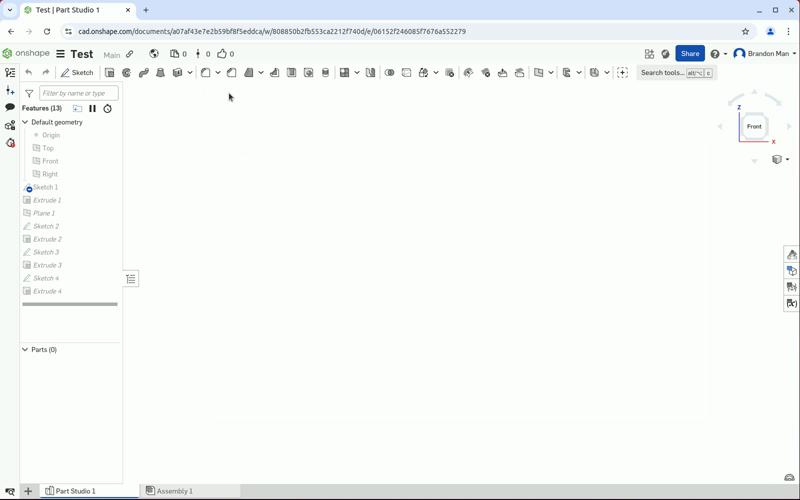
key(shift+s)
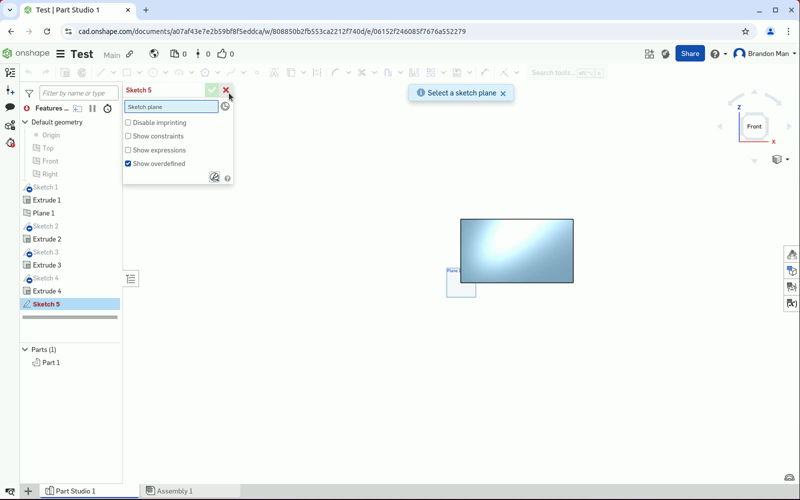
mouse_move(73, 215)
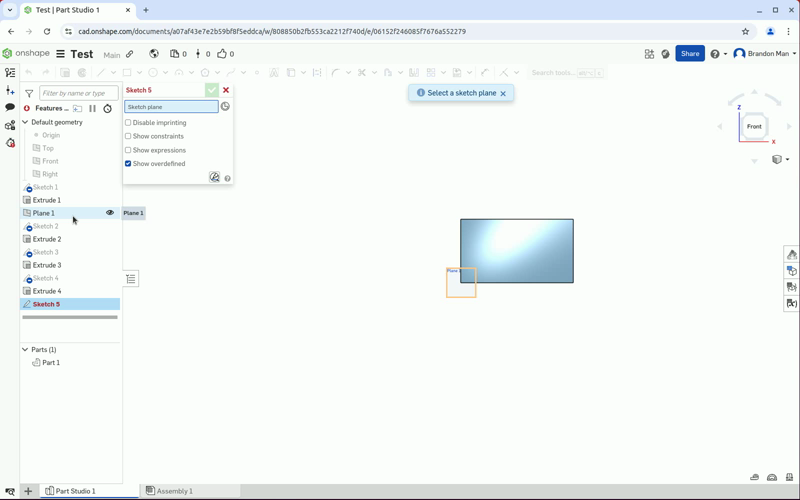
click(73, 215)
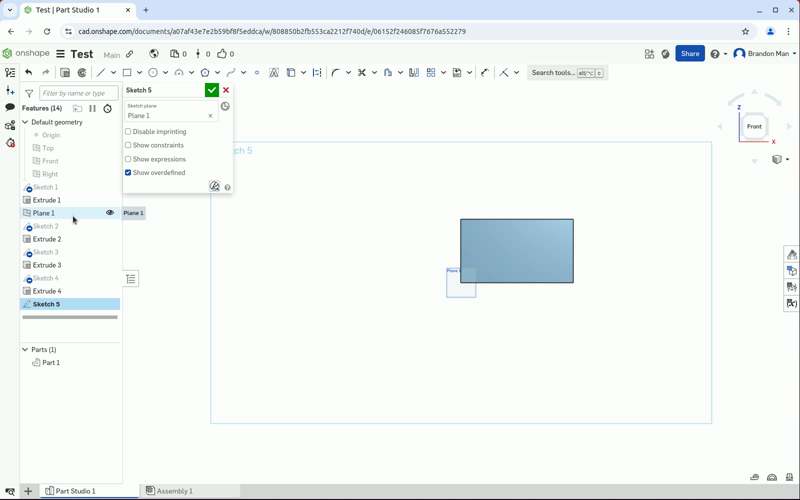
mouse_move(73, 352)
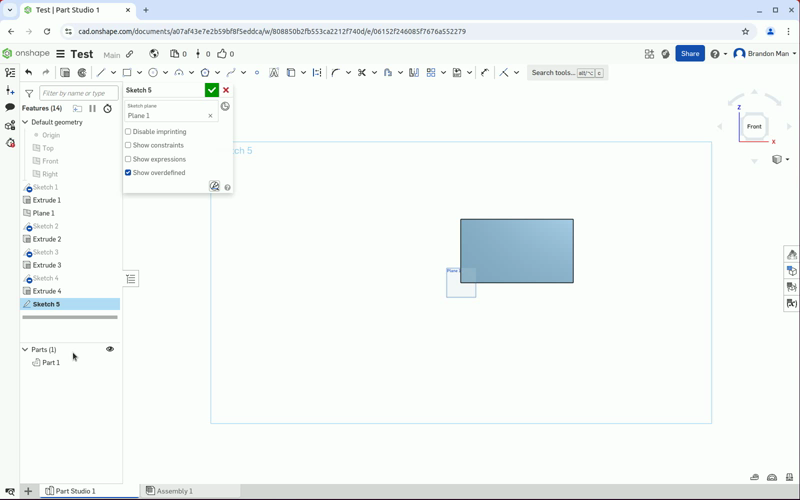
key(y)
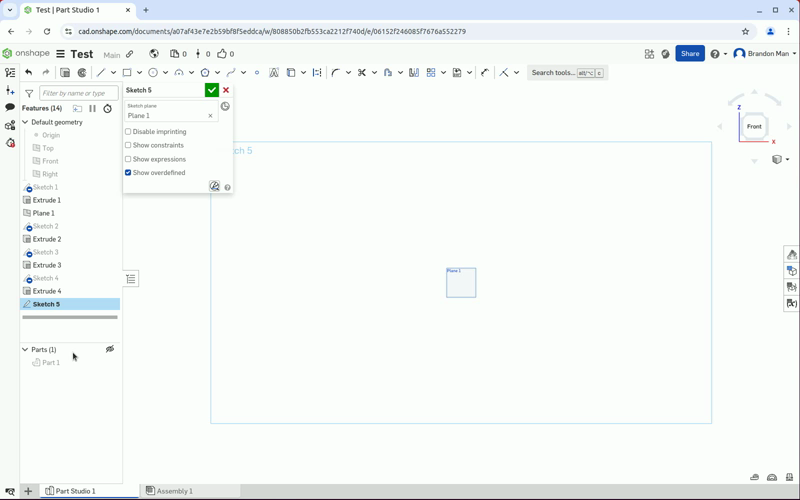
key(c)
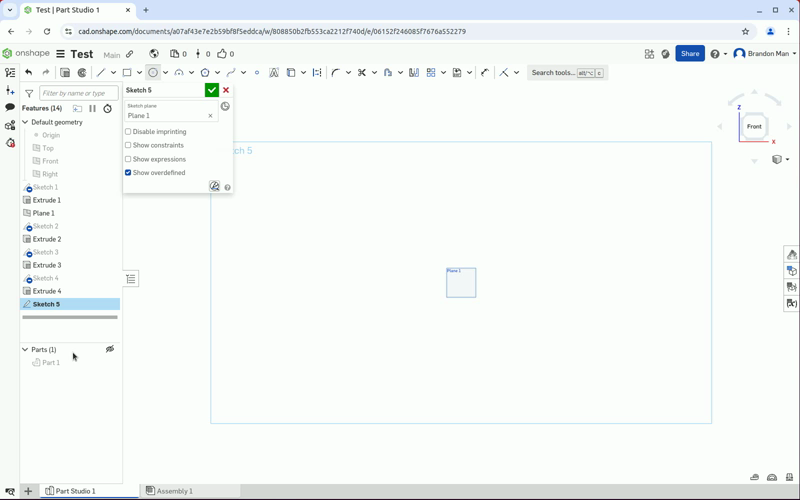
key_down(shift)
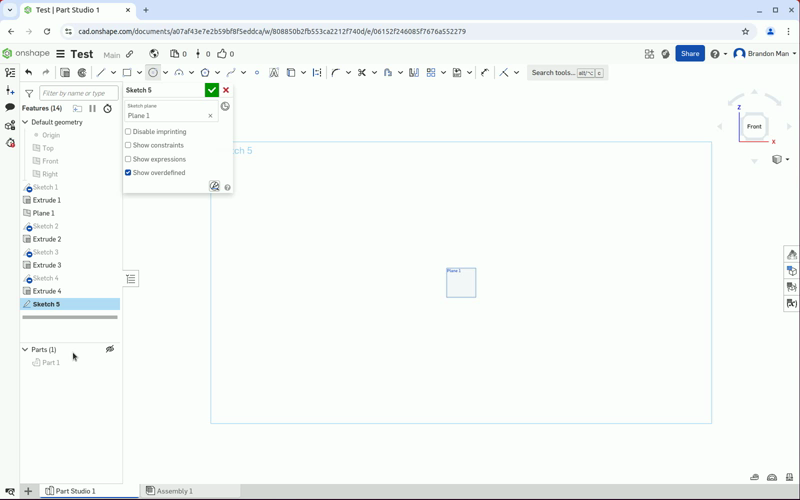
mouse_move(569, 223)
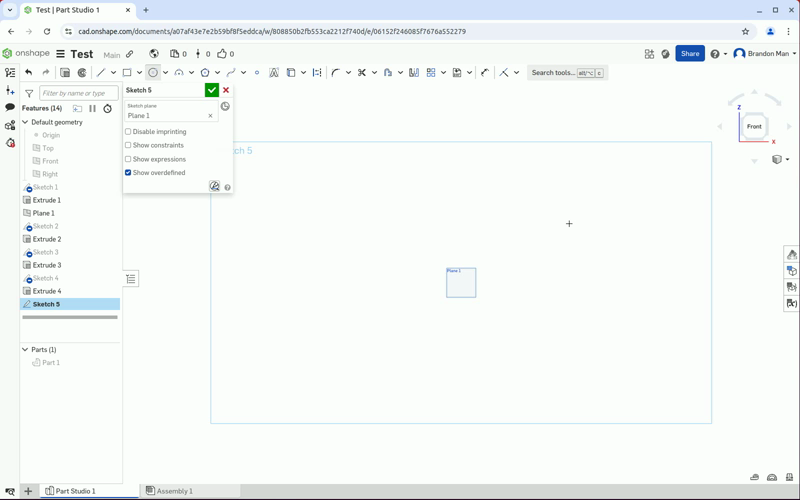
click(569, 223)
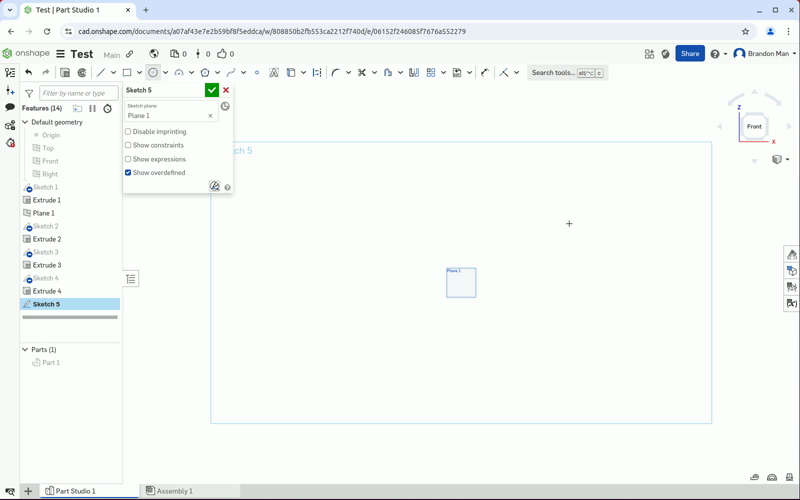
key_up(shift)
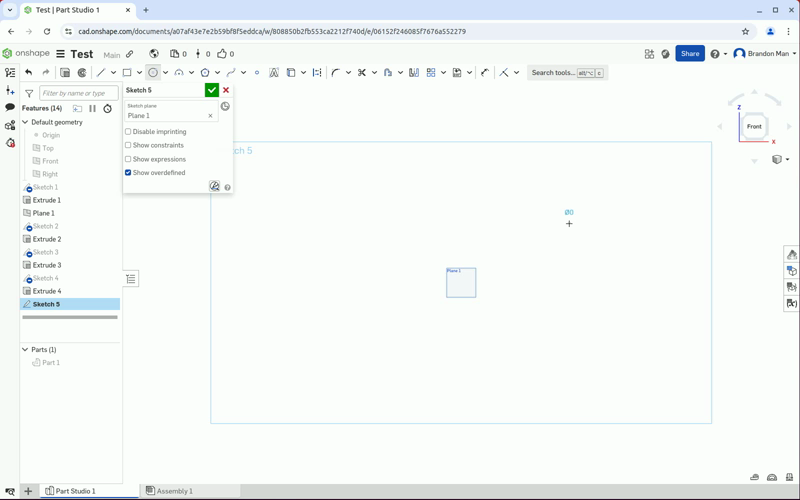
mouse_move(570, 223)
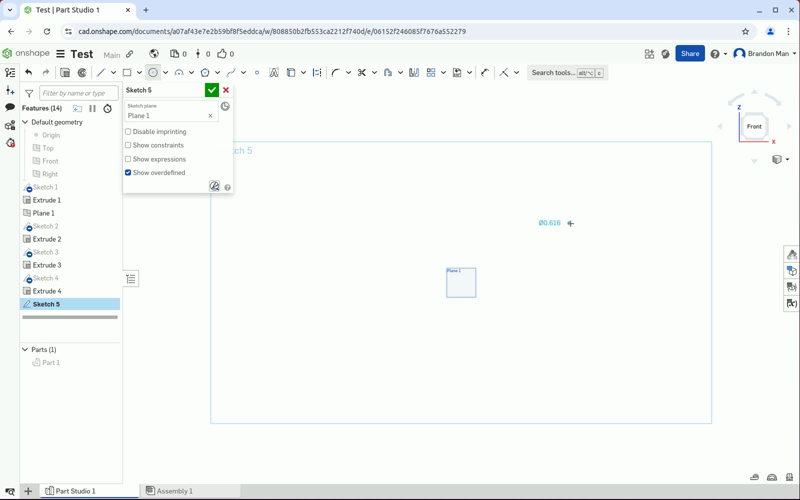
scroll(6)
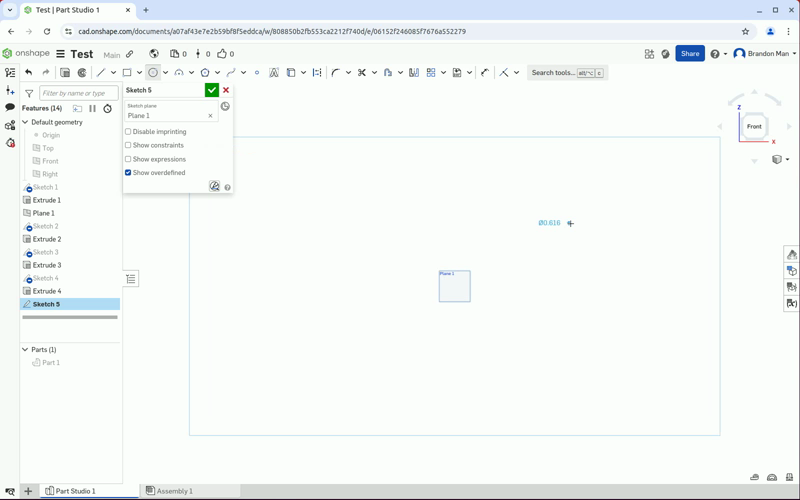
scroll(6)
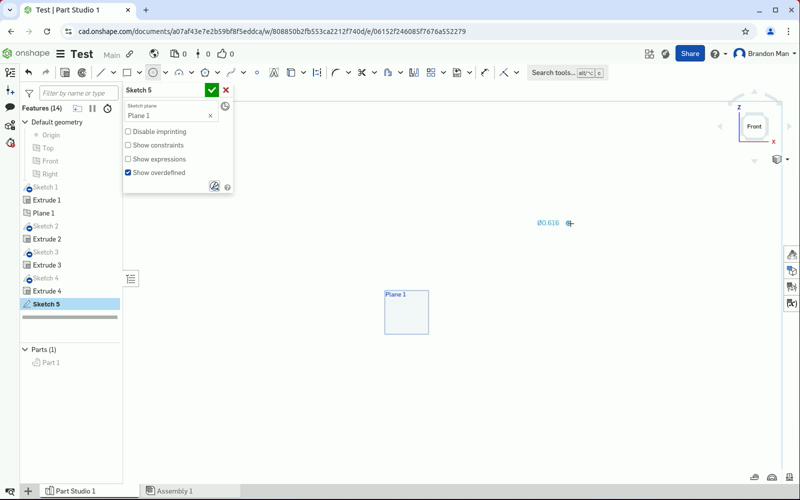
scroll(6)
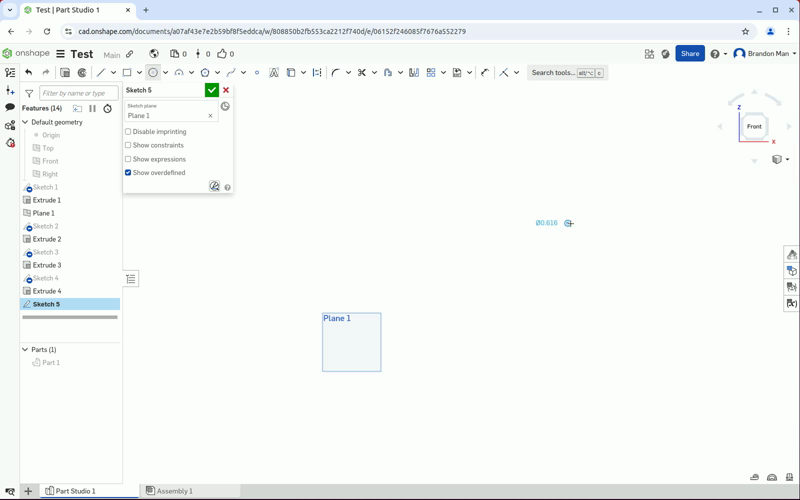
scroll(6)
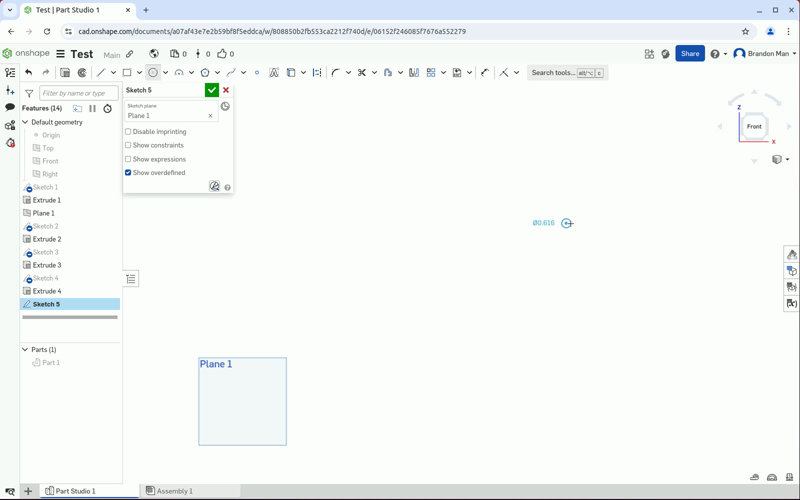
scroll(6)
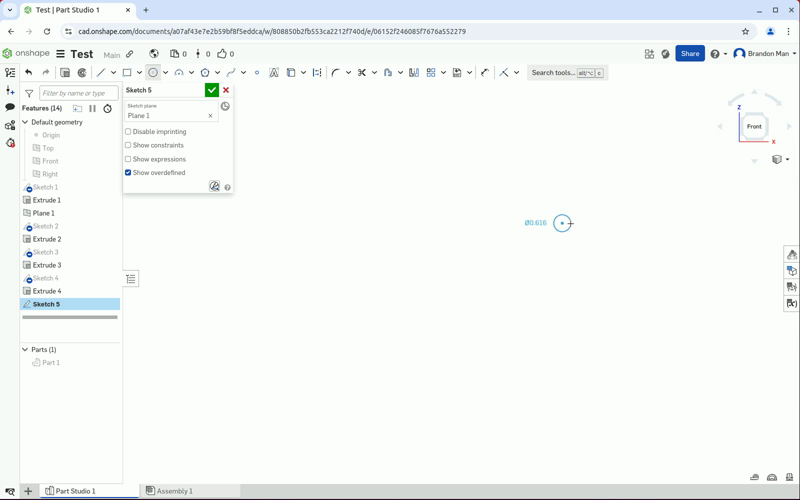
scroll(6)
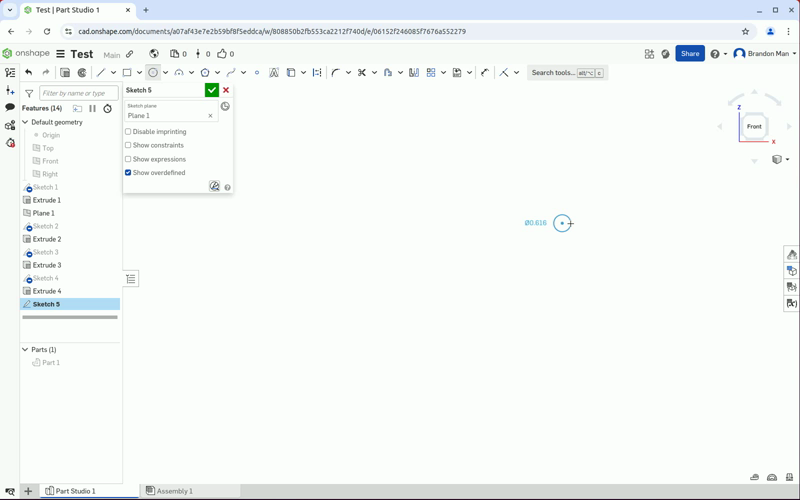
scroll(6)
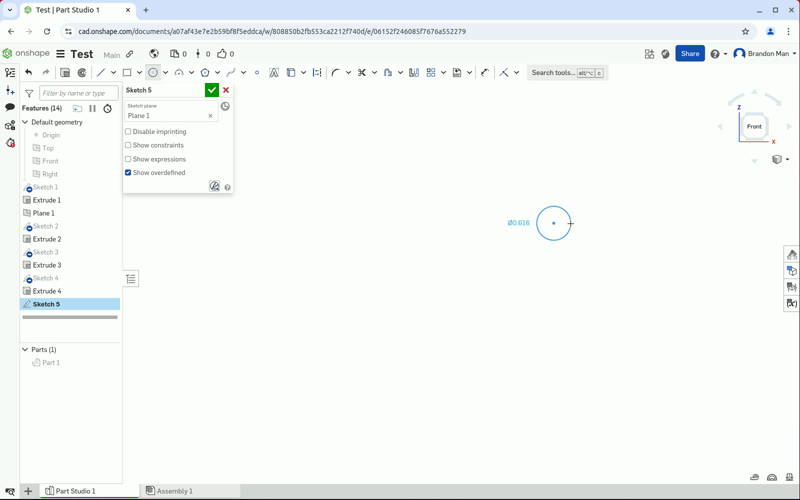
click(570, 223)
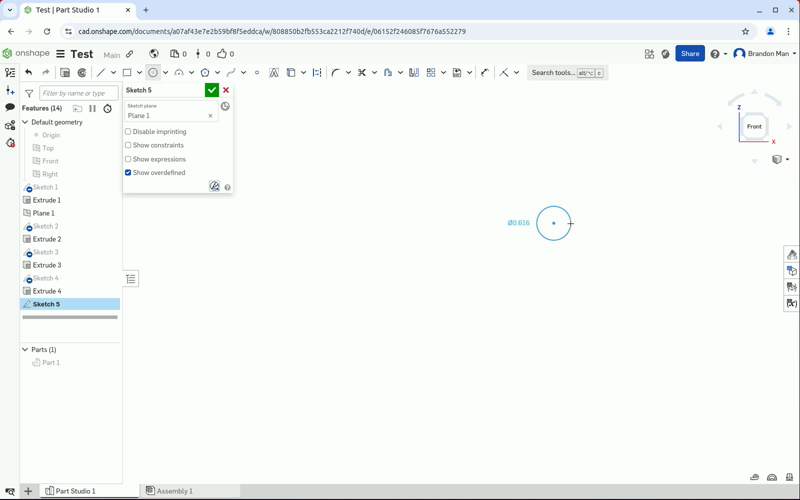
scroll(-6)
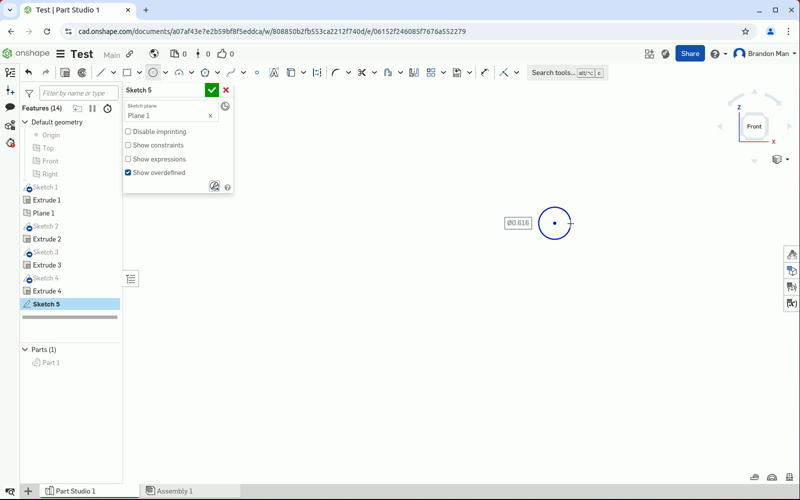
scroll(-6)
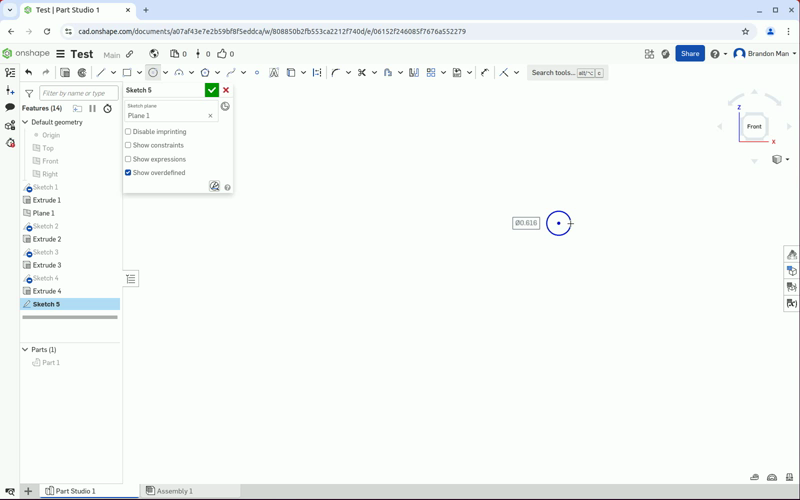
scroll(-6)
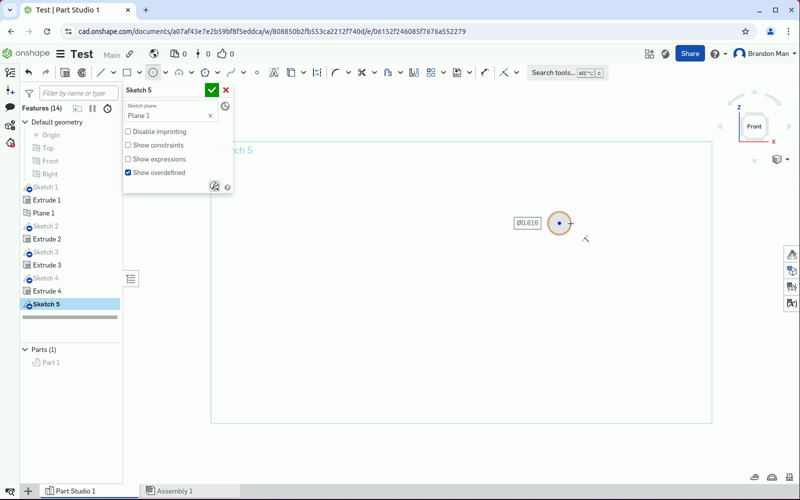
scroll(-6)
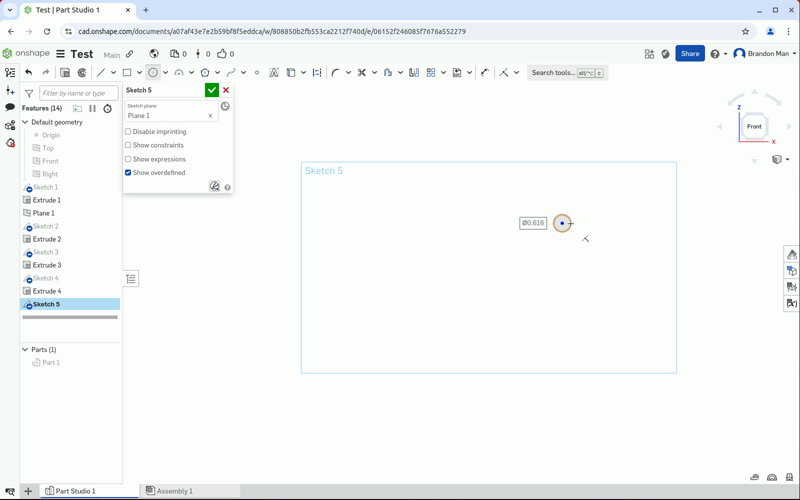
scroll(-6)
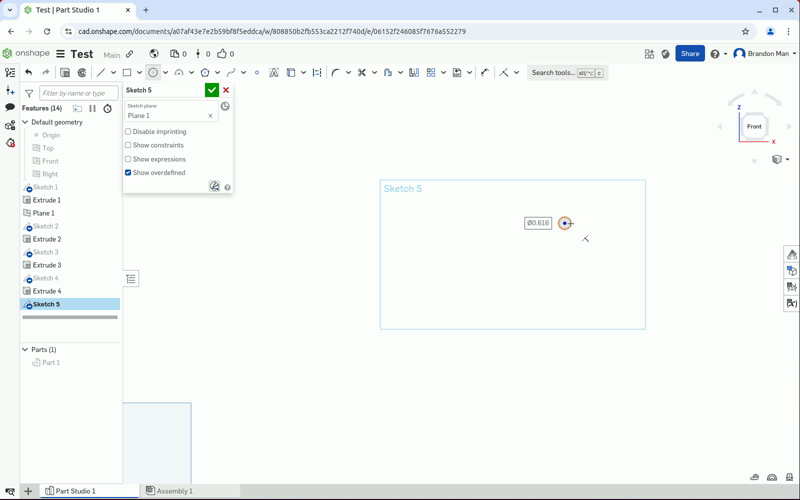
scroll(-6)
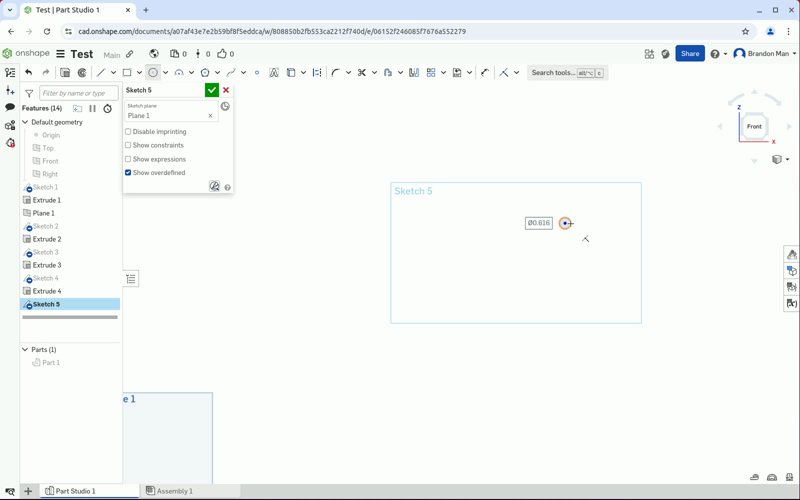
scroll(-6)
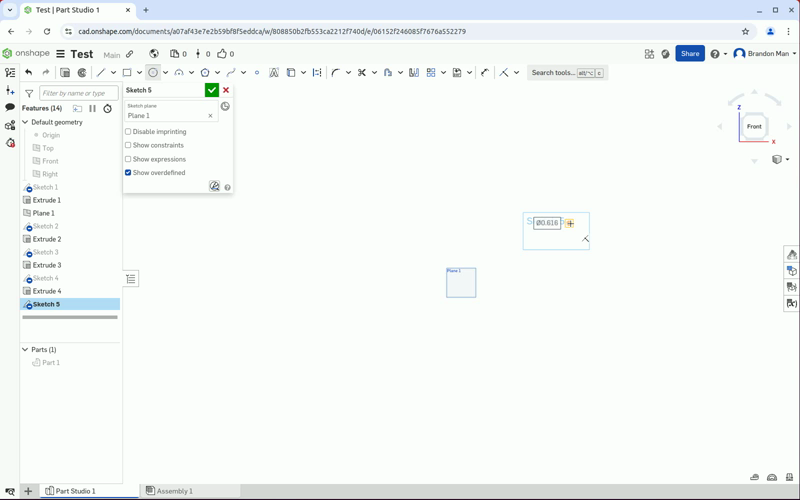
key(esc)
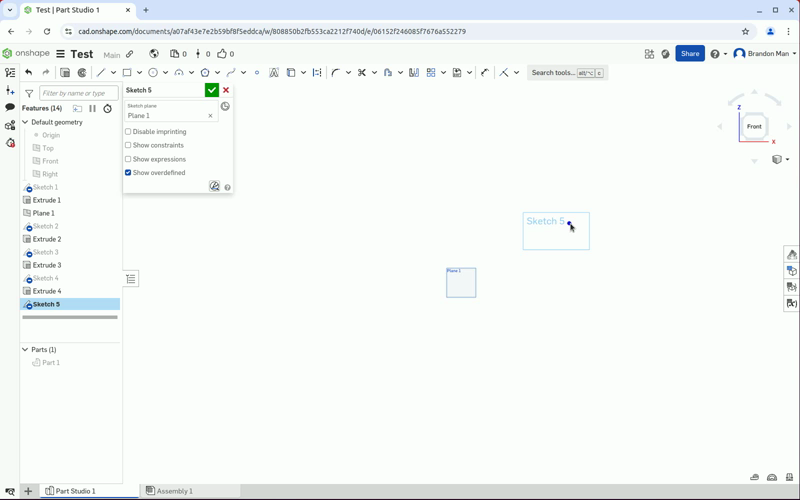
mouse_move(568, 222)
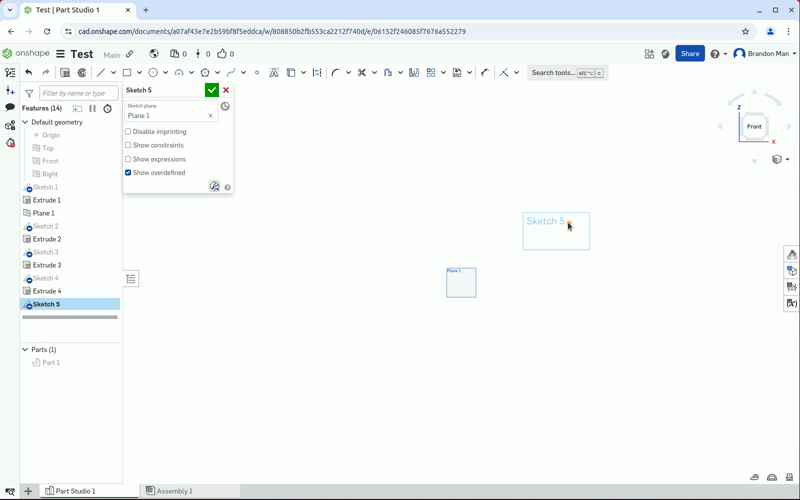
scroll(6)
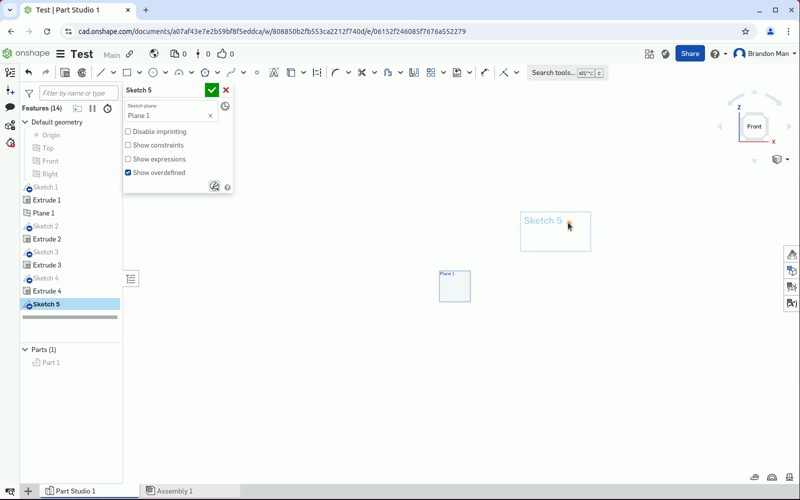
scroll(6)
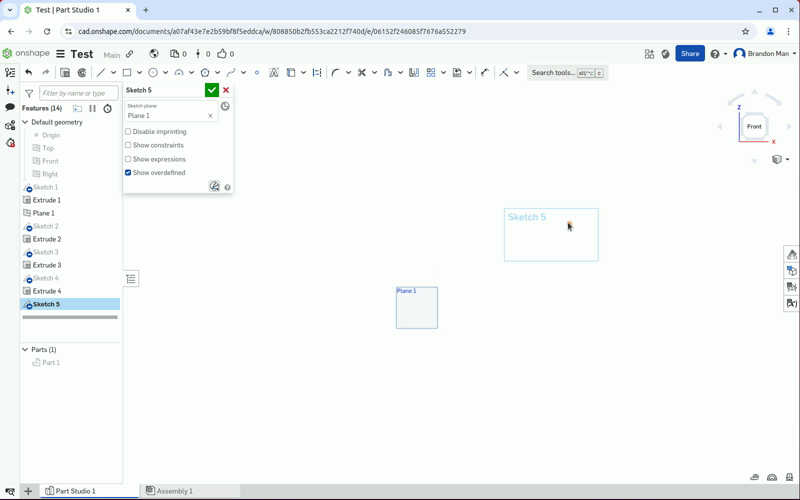
scroll(6)
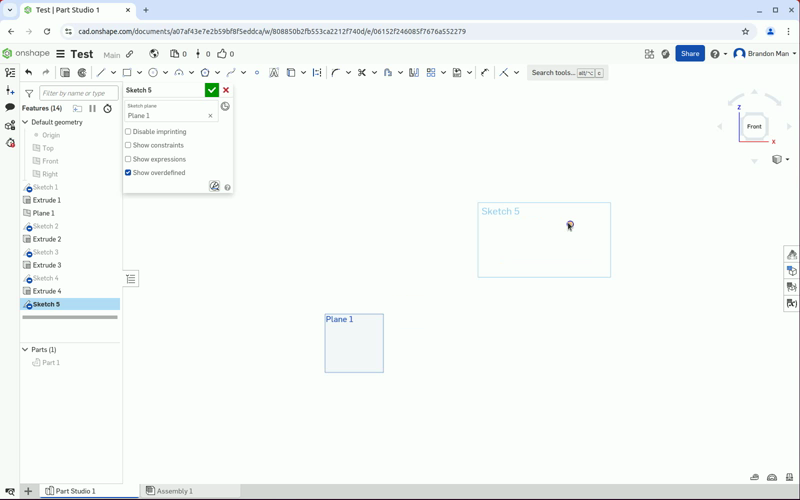
scroll(6)
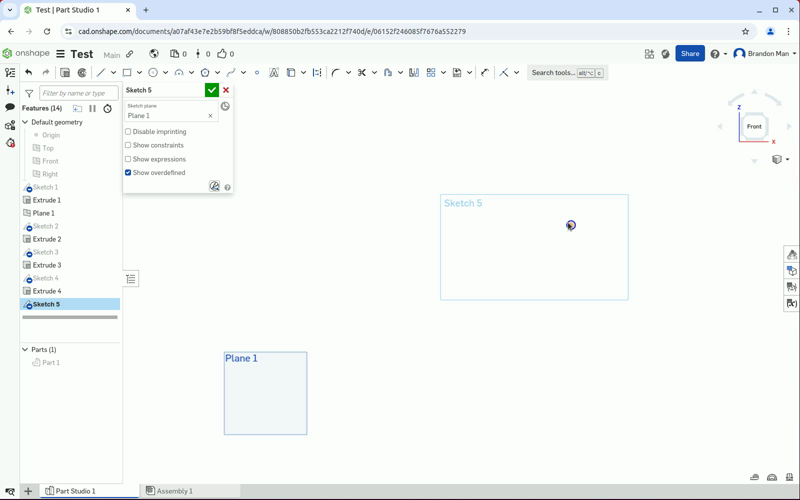
scroll(6)
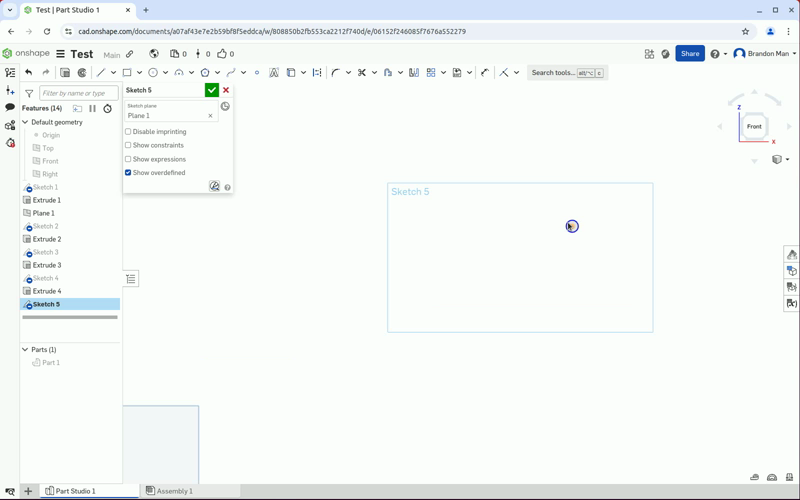
scroll(6)
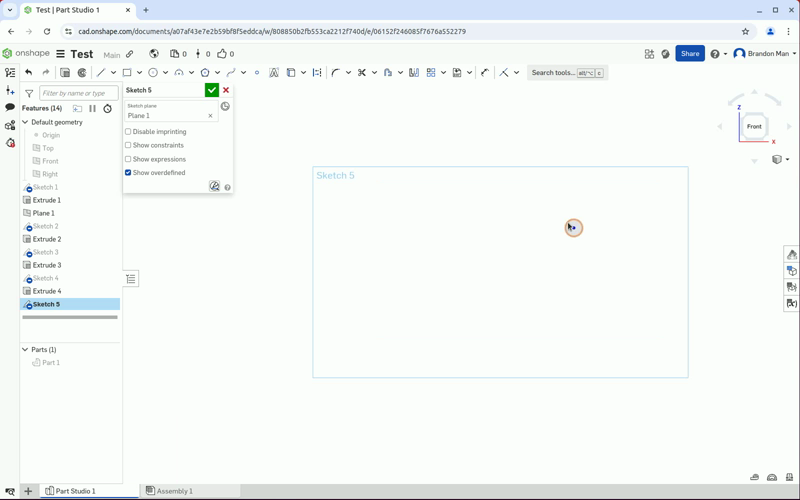
scroll(6)
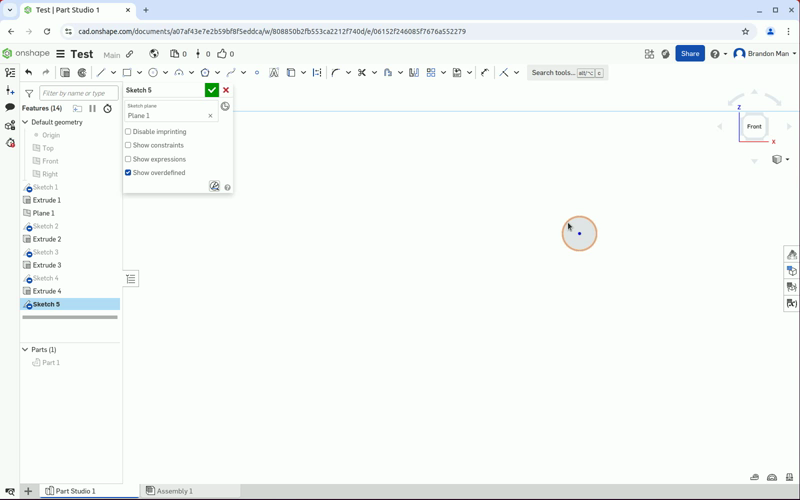
click(568, 222)
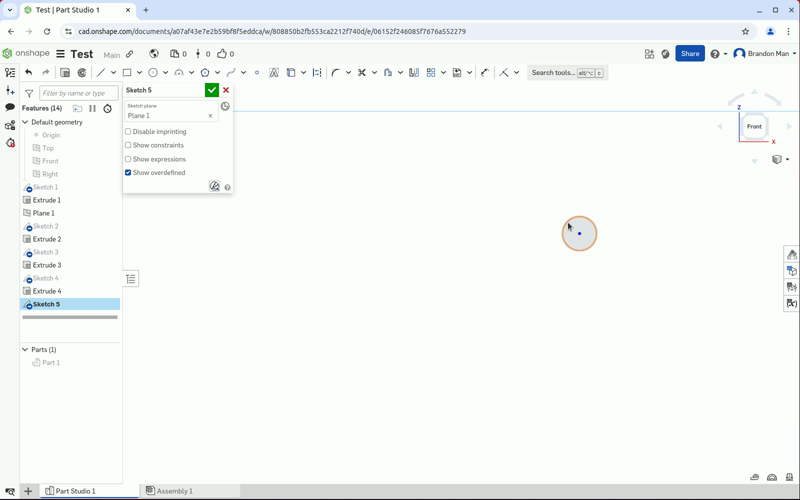
scroll(-6)
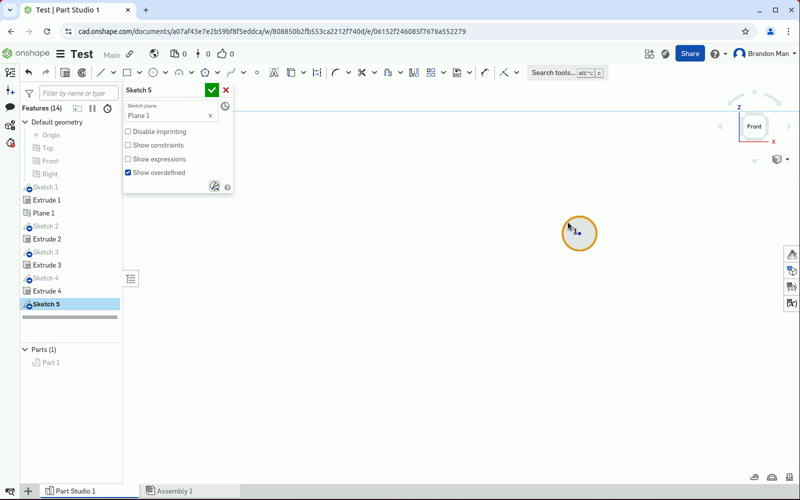
scroll(-6)
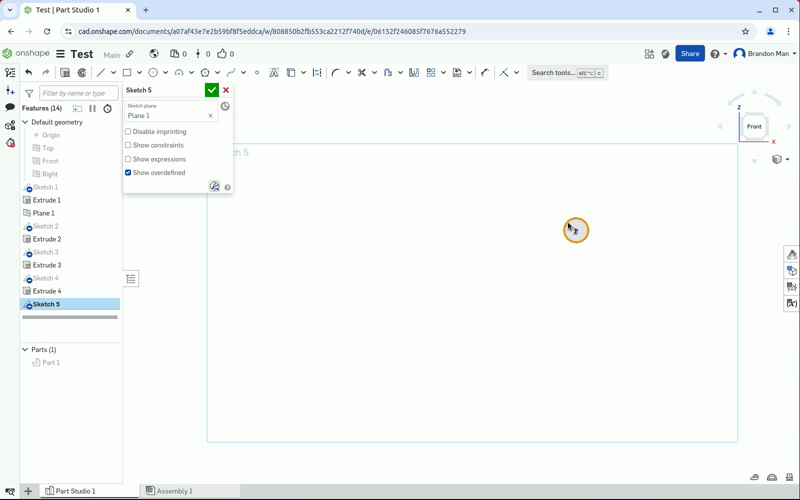
scroll(-6)
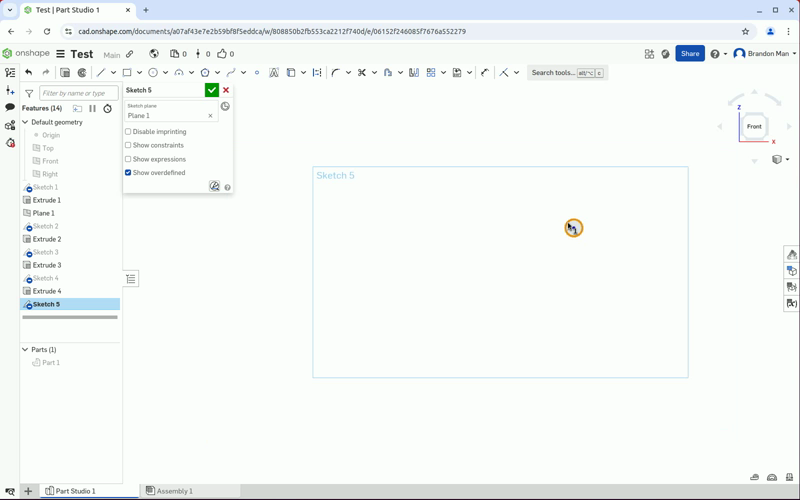
scroll(-6)
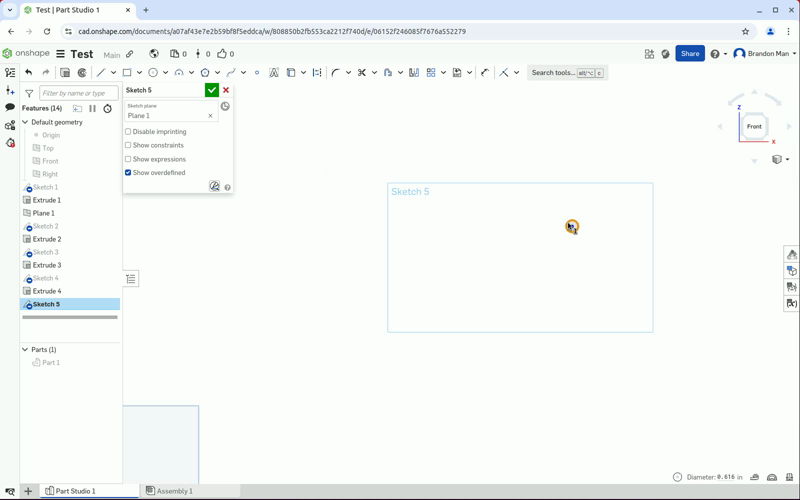
scroll(-6)
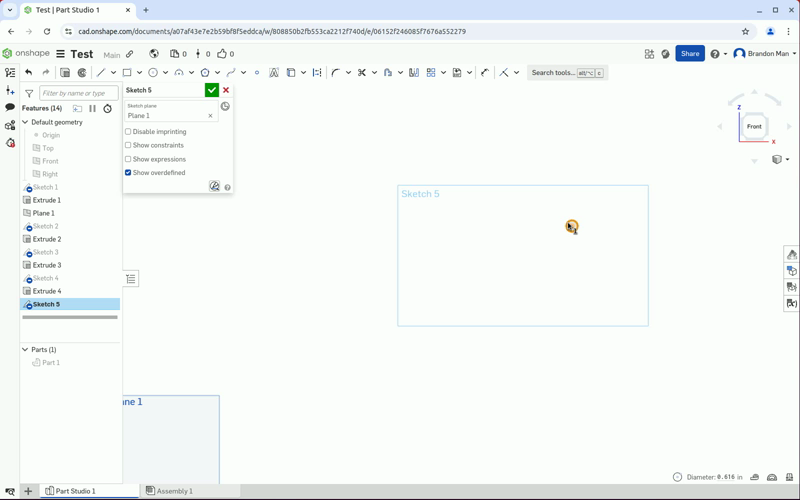
scroll(-6)
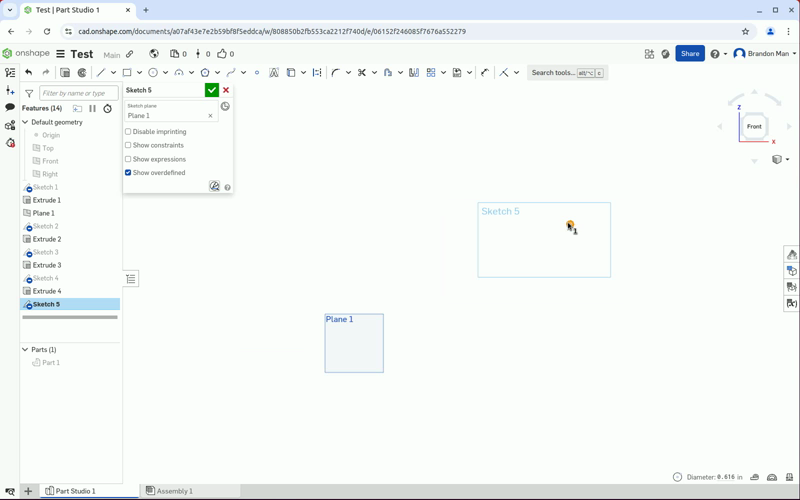
scroll(-6)
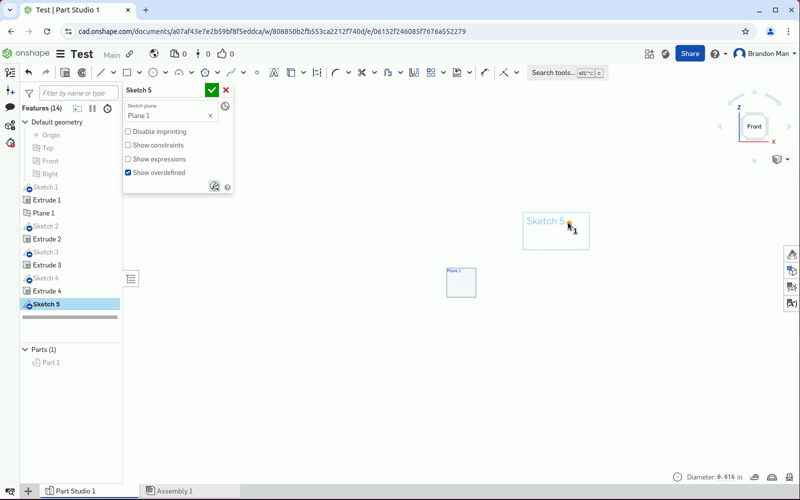
mouse_move(73, 352)
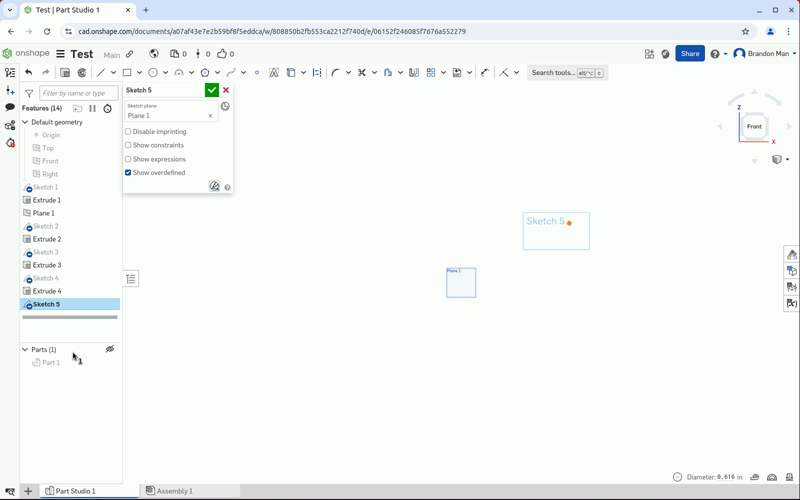
key(shift+y)
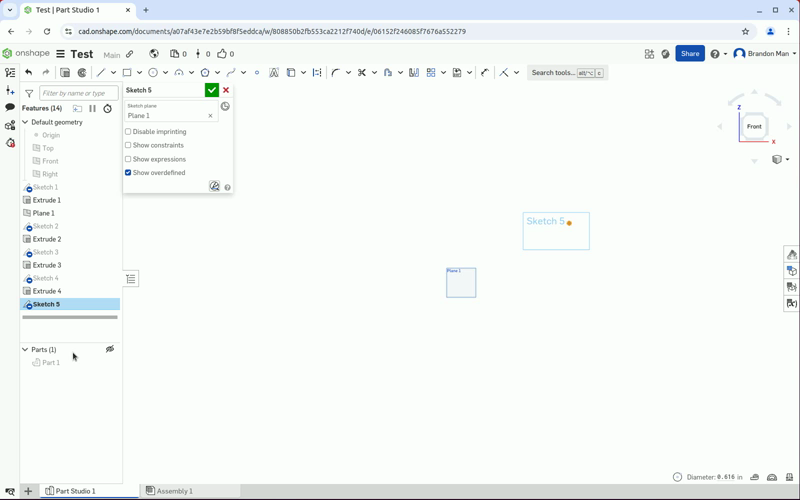
key(shift+e)
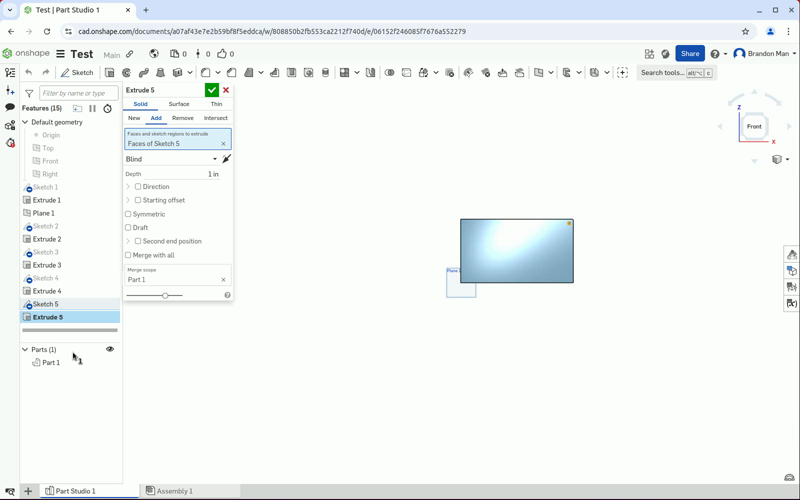
mouse_move(143, 106)
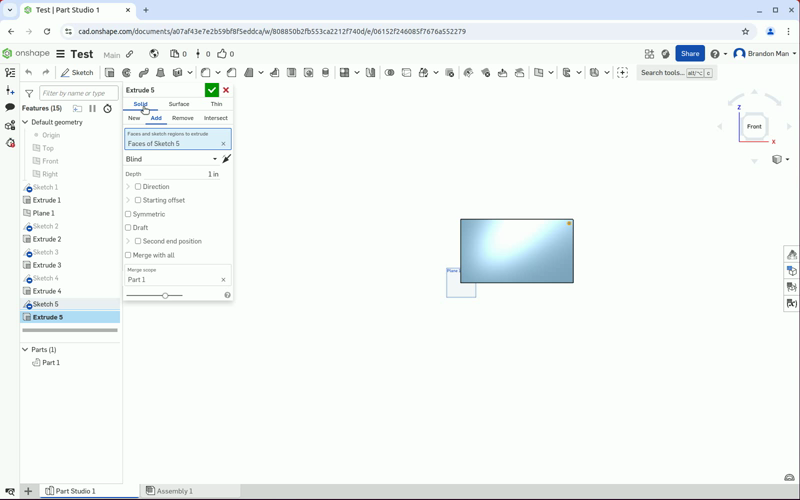
click(143, 106)
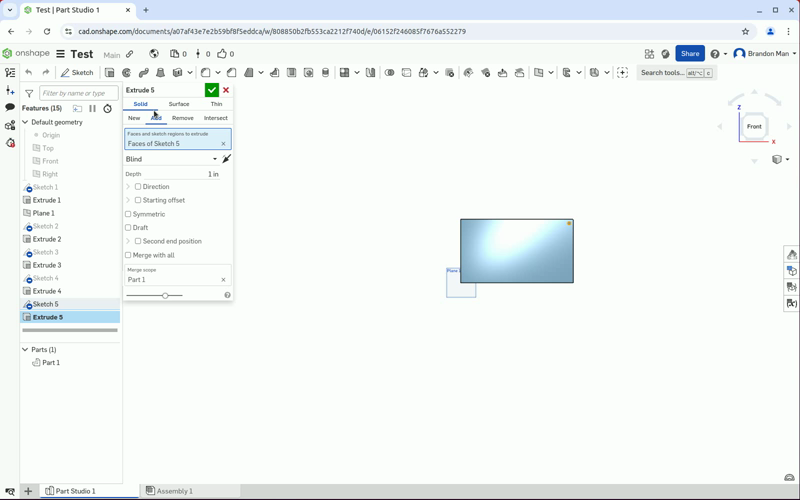
mouse_move(186, 120)
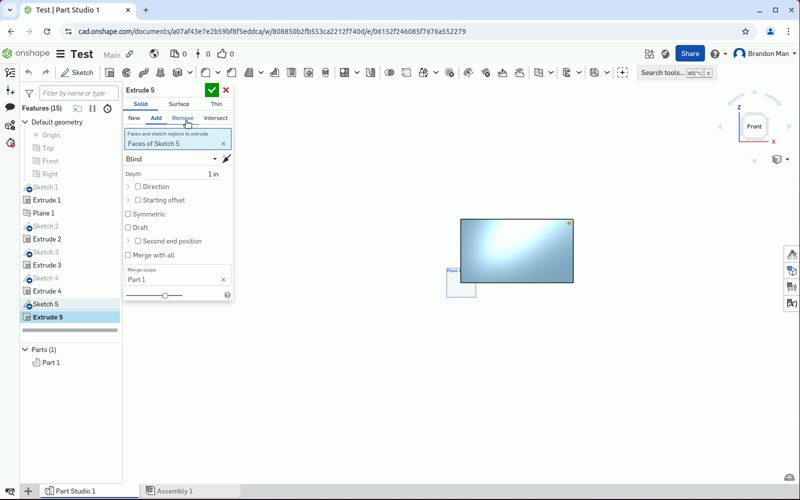
click(186, 120)
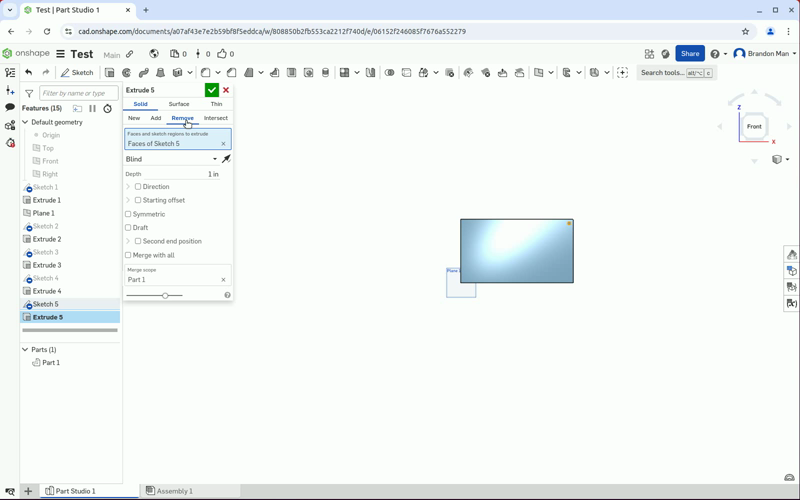
key(tab, 4)
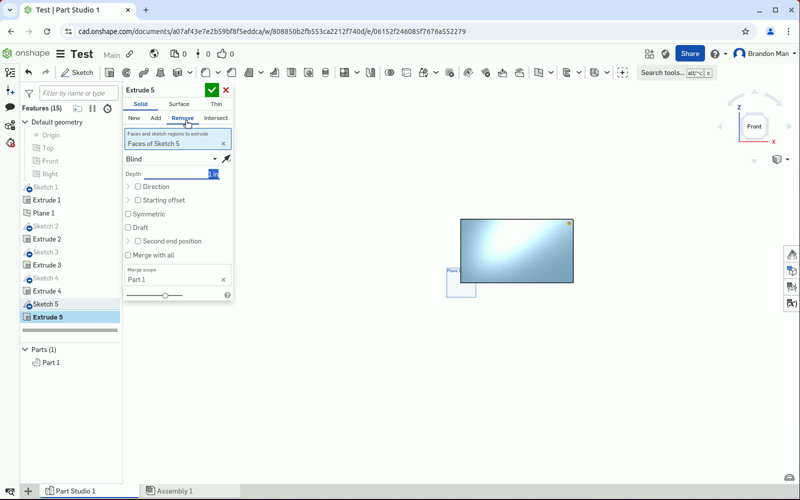
text(3.851)
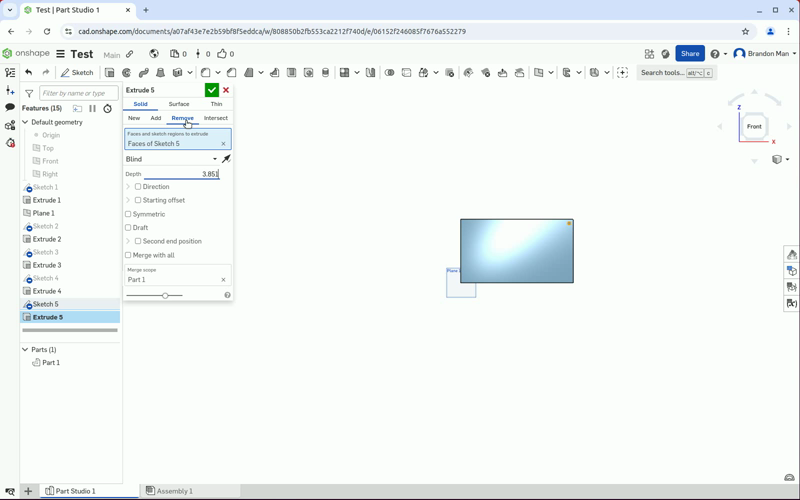
key(tab, 6)
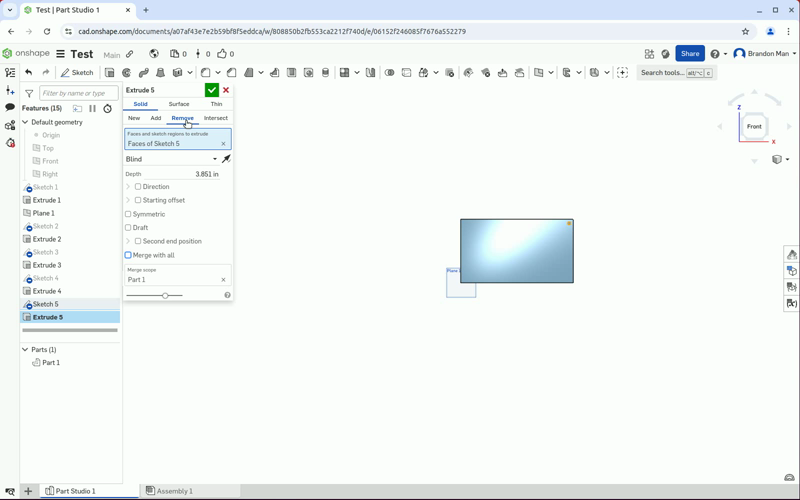
key(space)
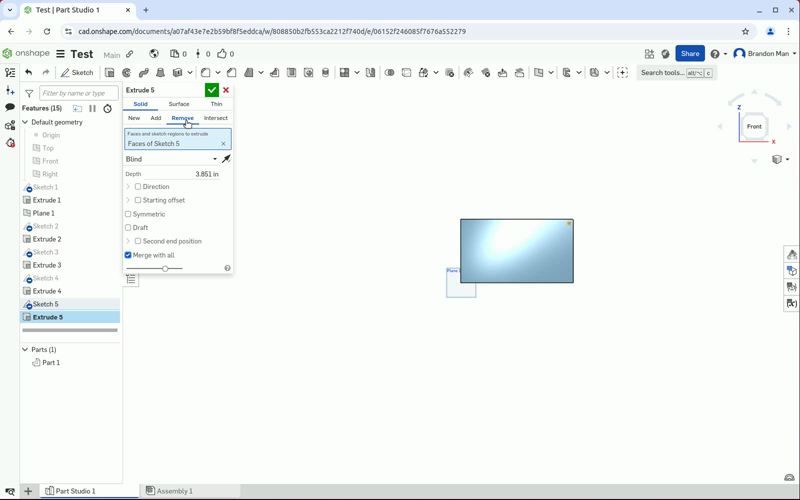
key(enter)
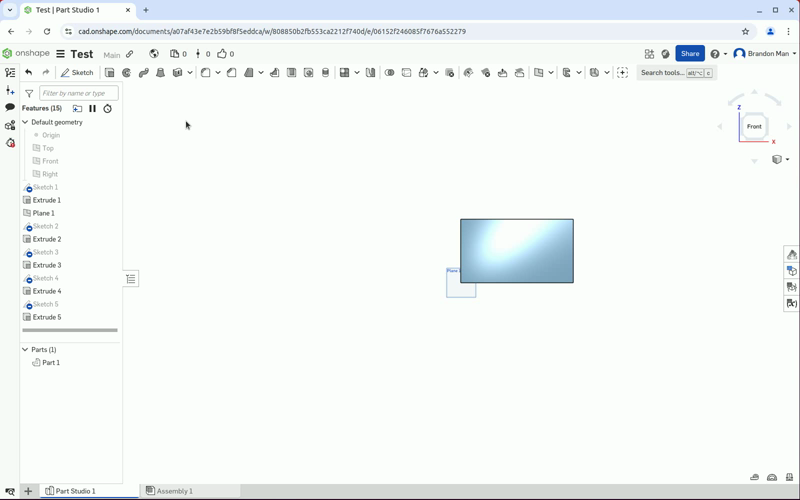
key(shift+h)
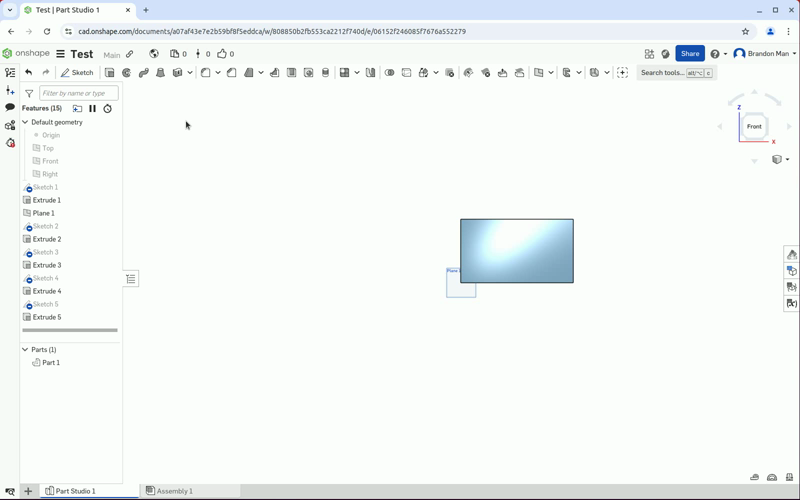
key(shift+h)
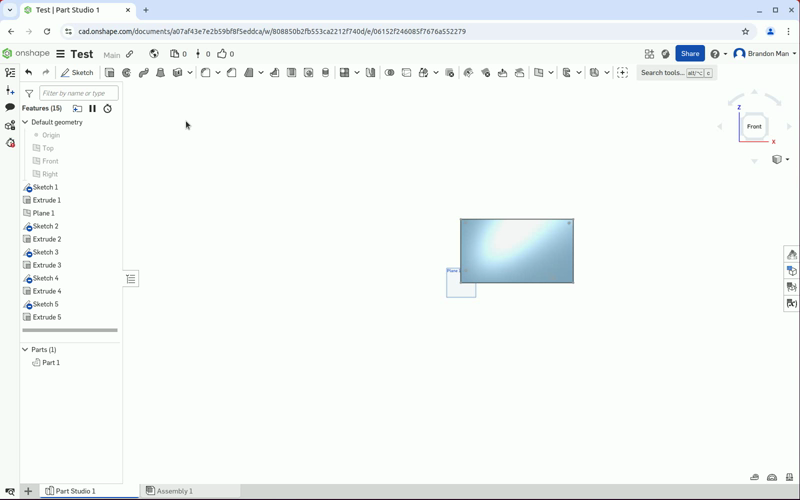
key(shift+7)
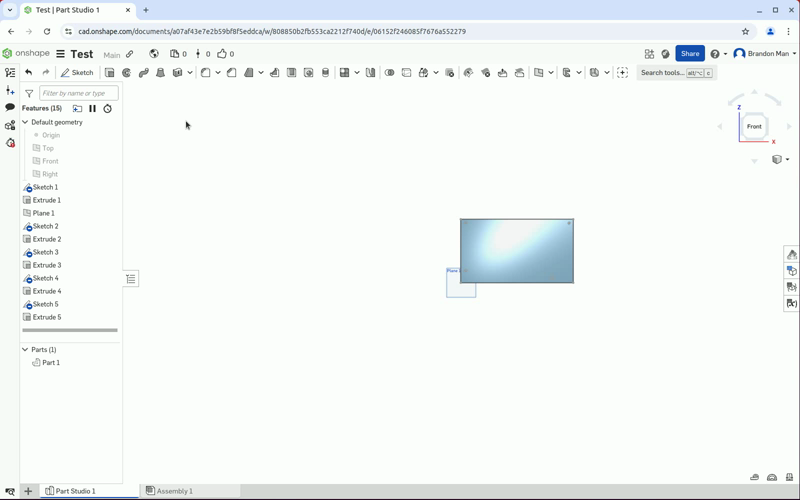
key(left, 2)
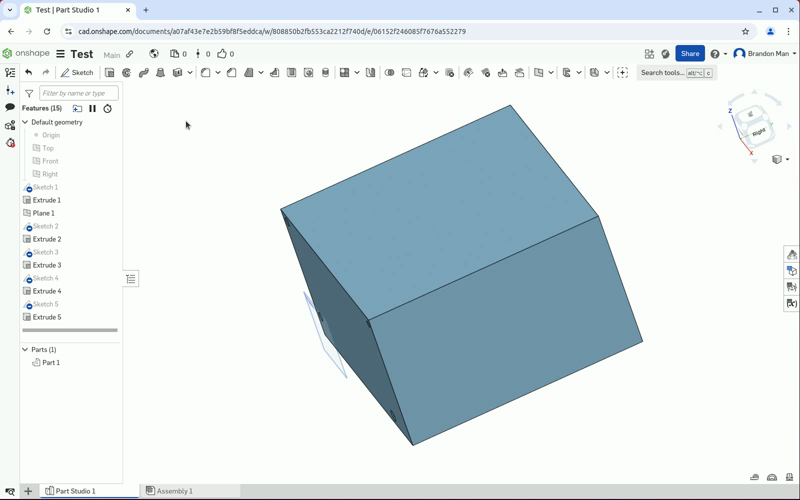
key(down, 2)
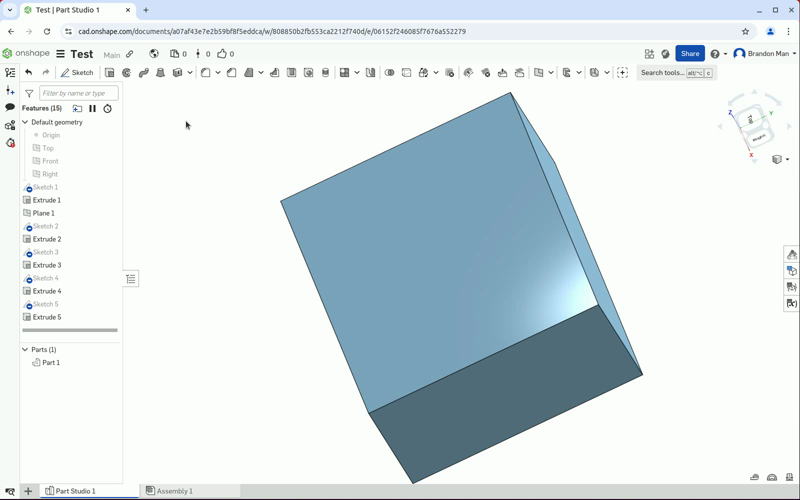
key(up, 2)
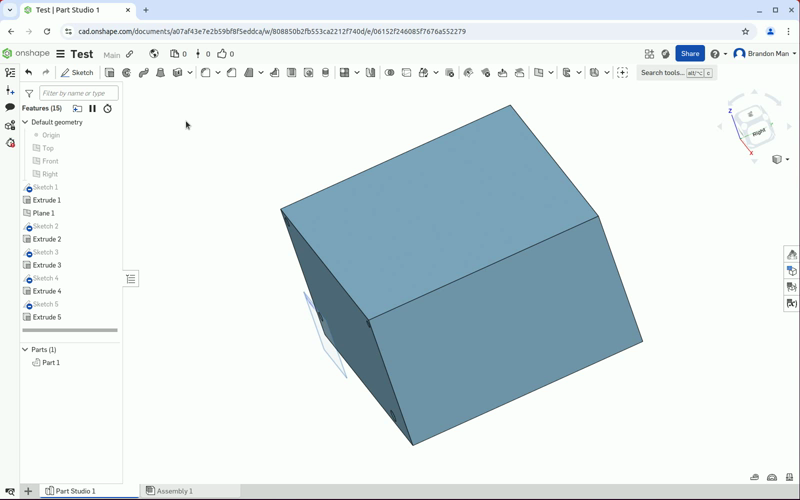
key(right, 2)
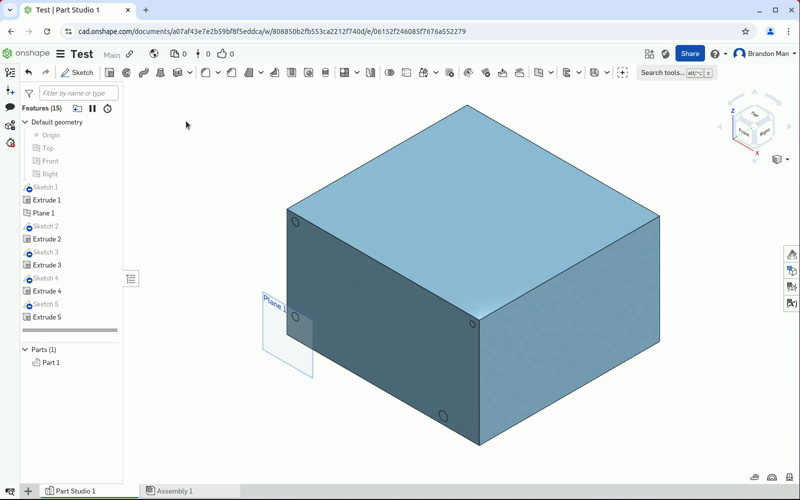
mouse_move(73, 189)
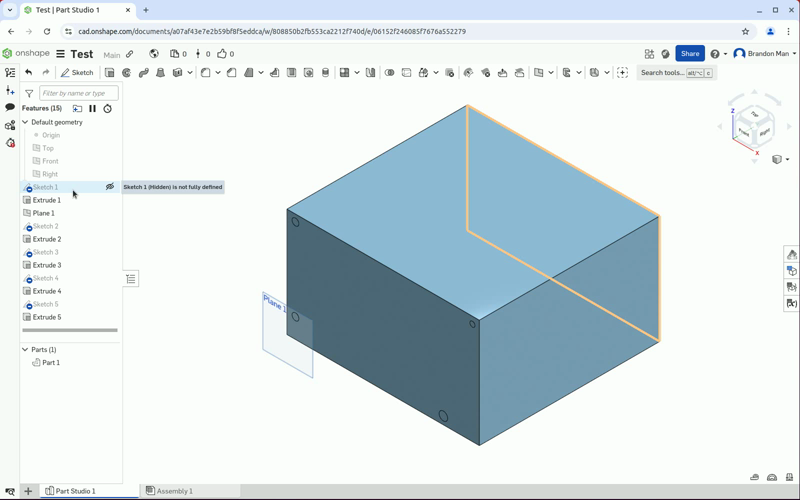
click(73, 189)